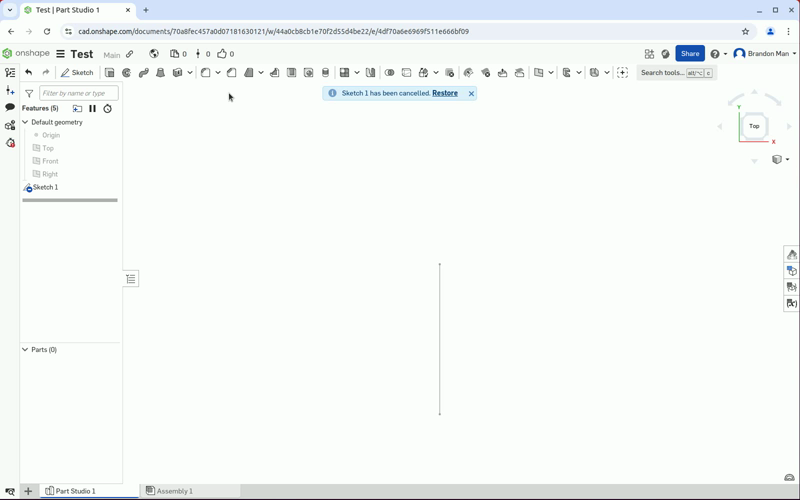
key(shift+h)
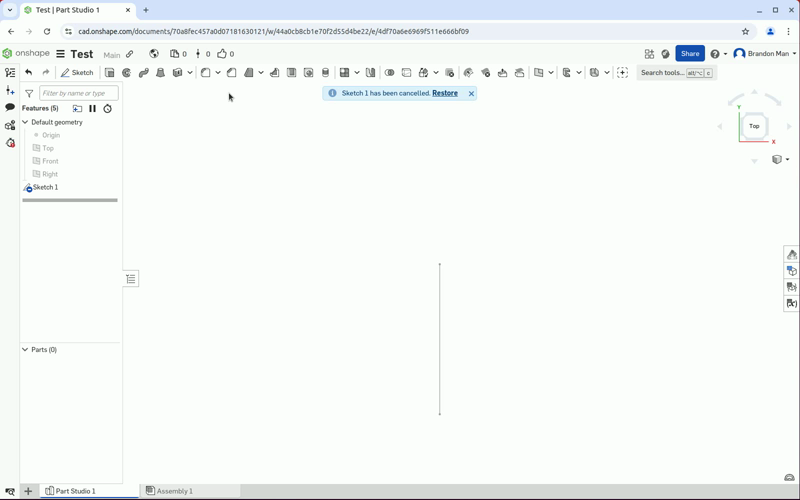
key(shift+s)
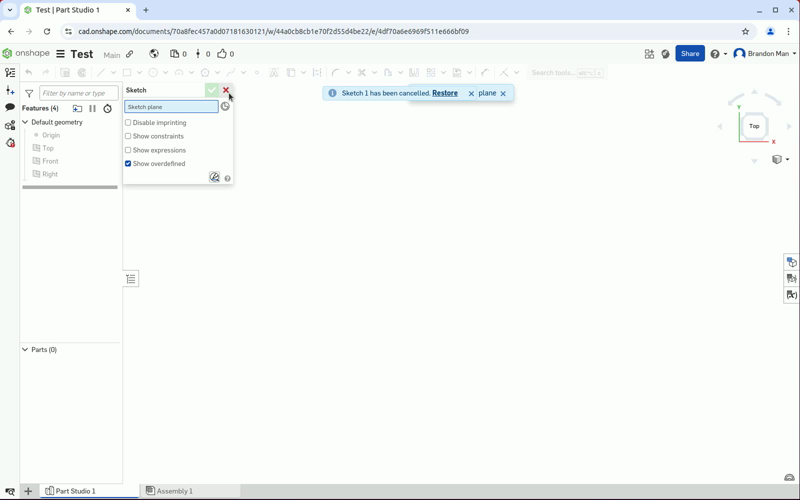
mouse_move(73, 150)
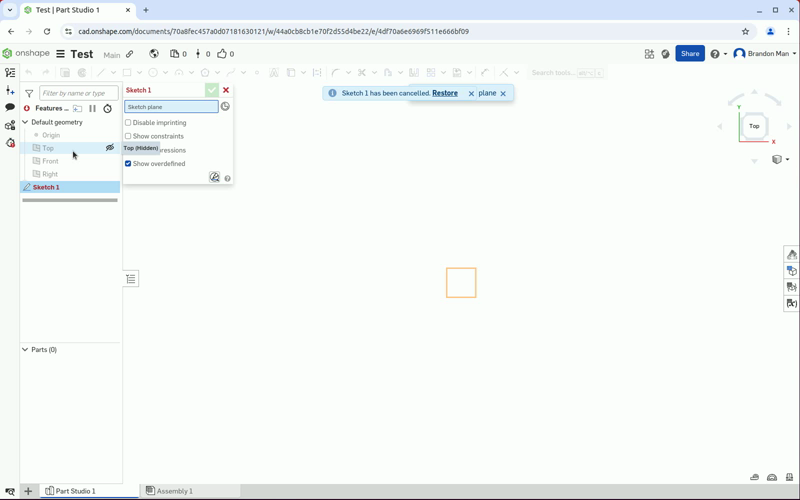
click(73, 150)
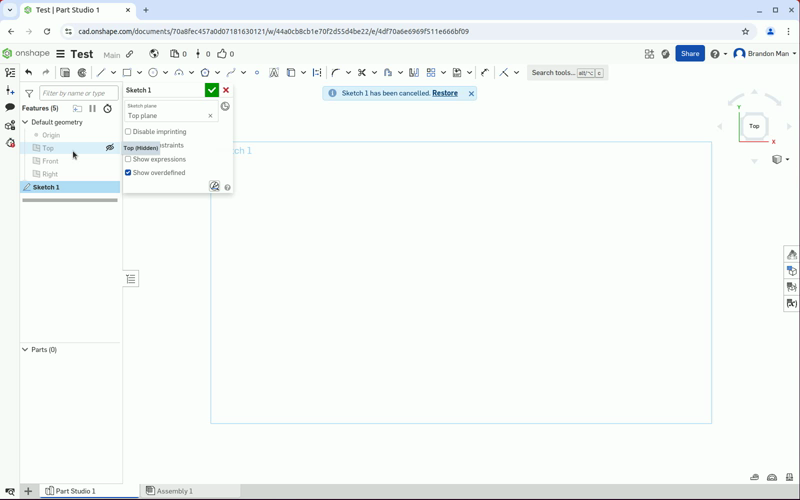
mouse_move(73, 352)
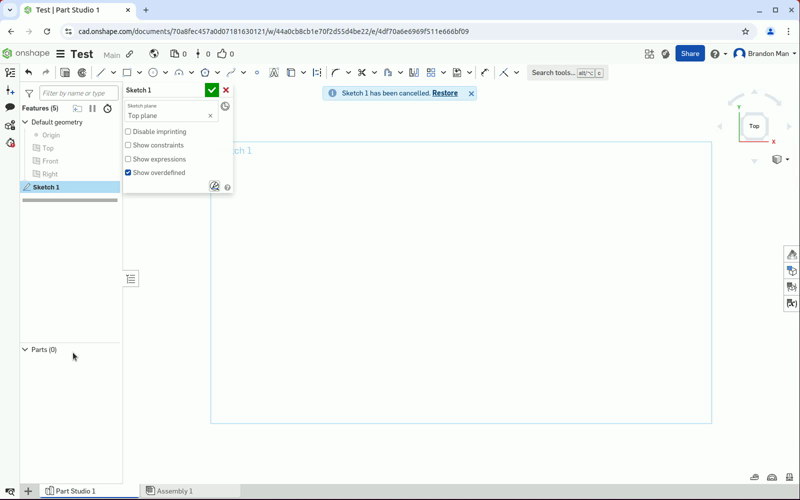
key(y)
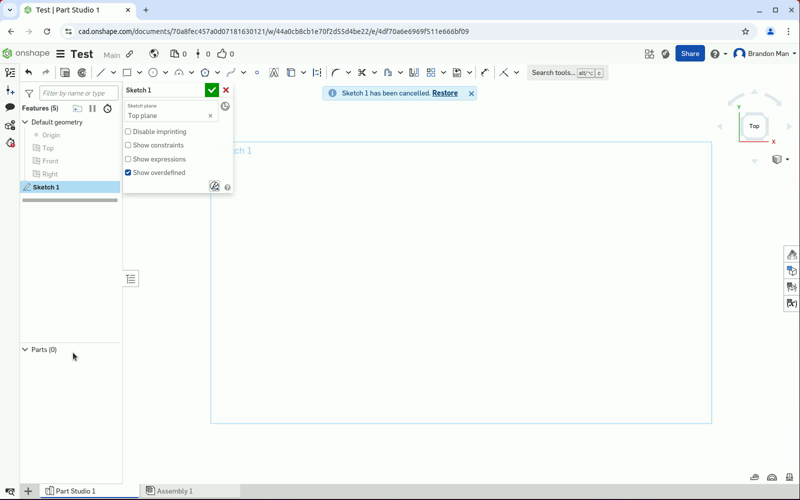
key(l)
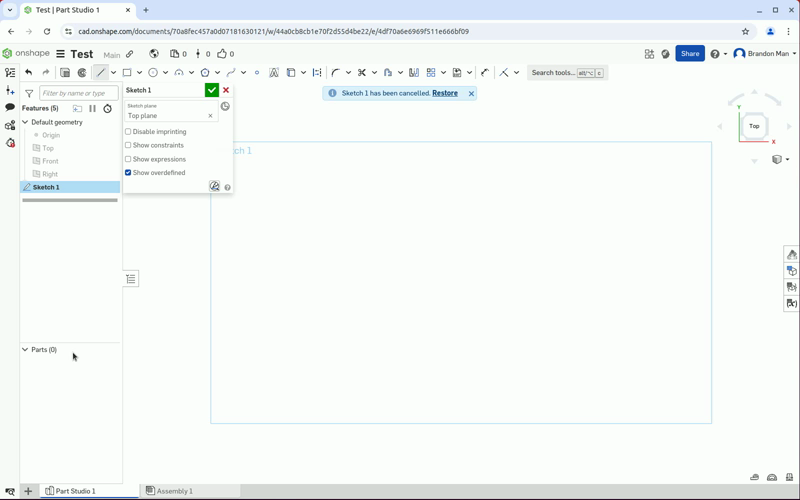
key_down(shift)
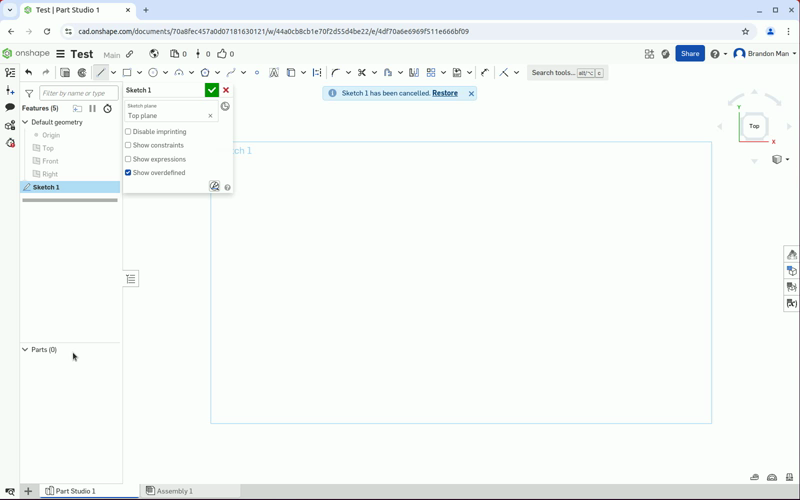
mouse_move(366, 380)
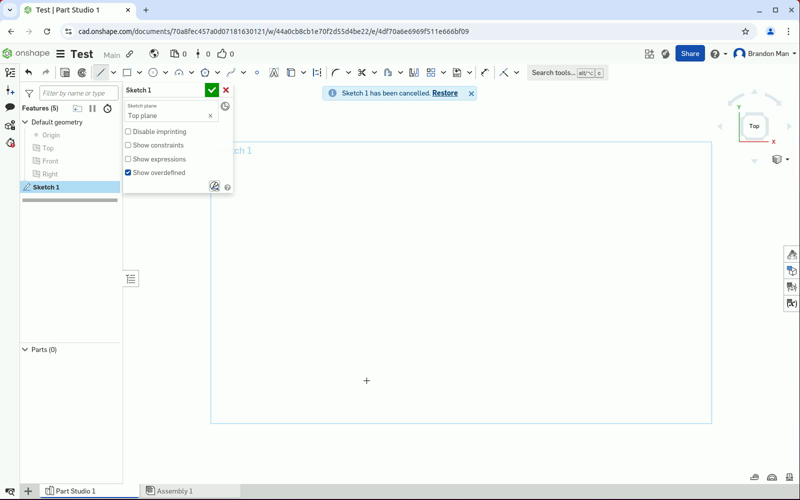
click(366, 380)
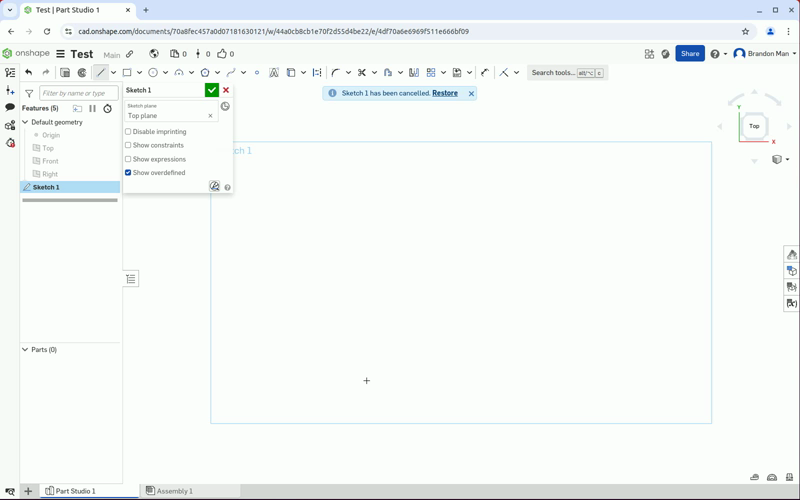
key_up(shift)
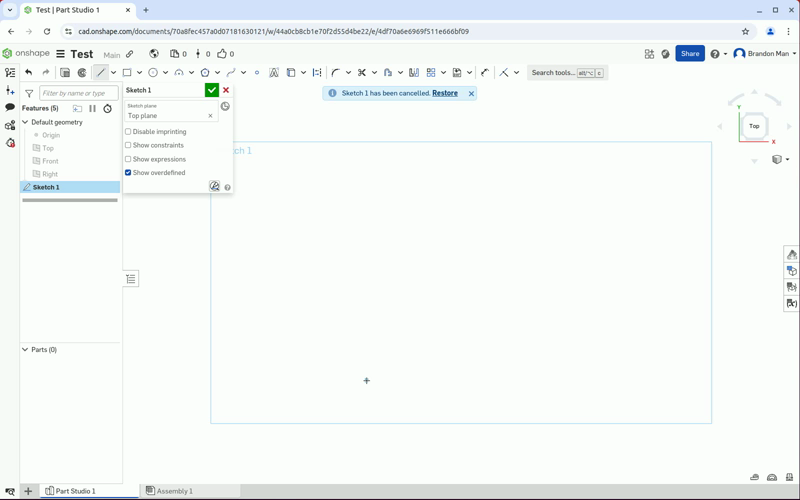
key_down(shift)
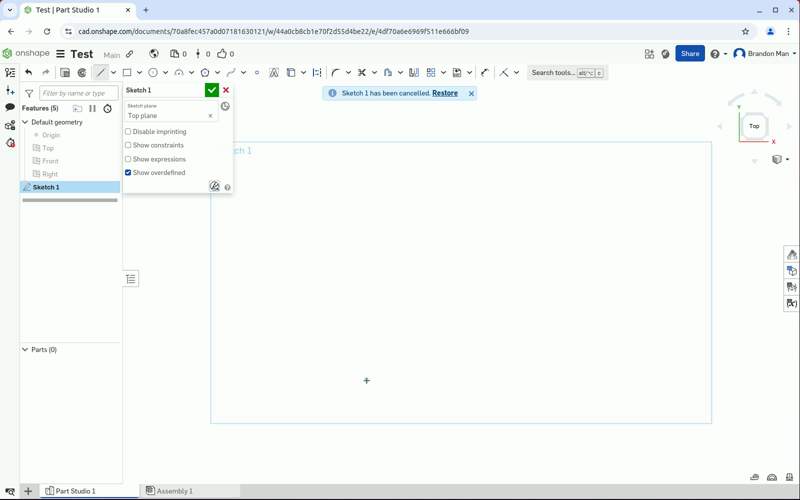
mouse_move(554, 380)
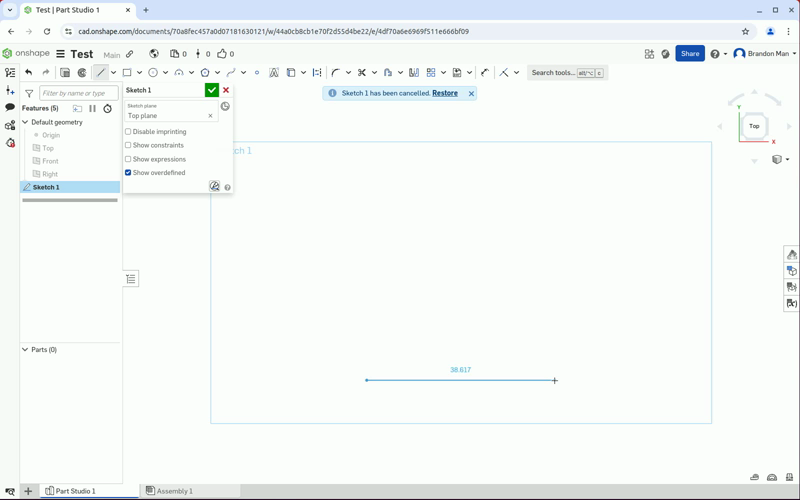
click(554, 380)
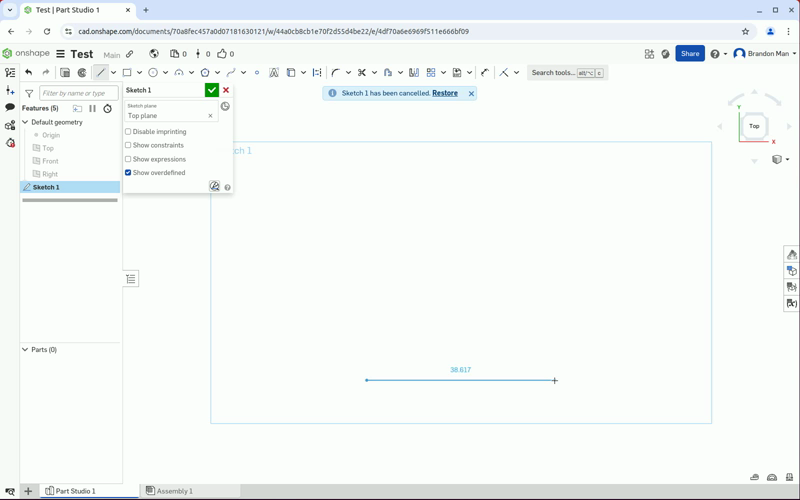
key_up(shift)
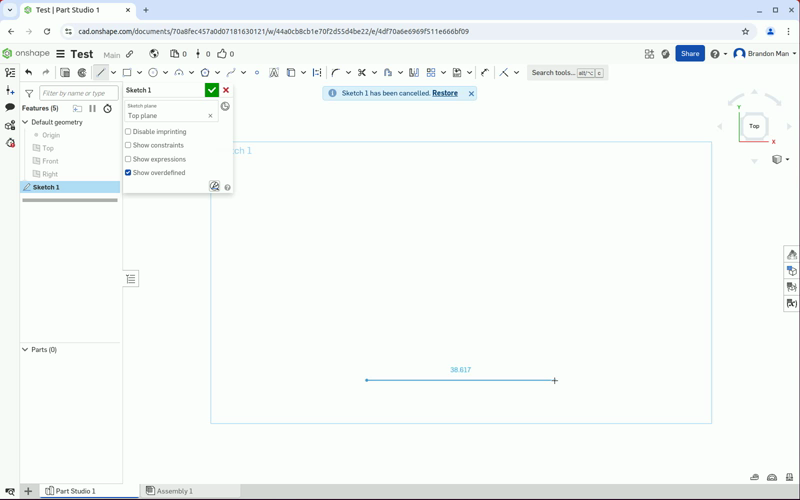
key_down(shift)
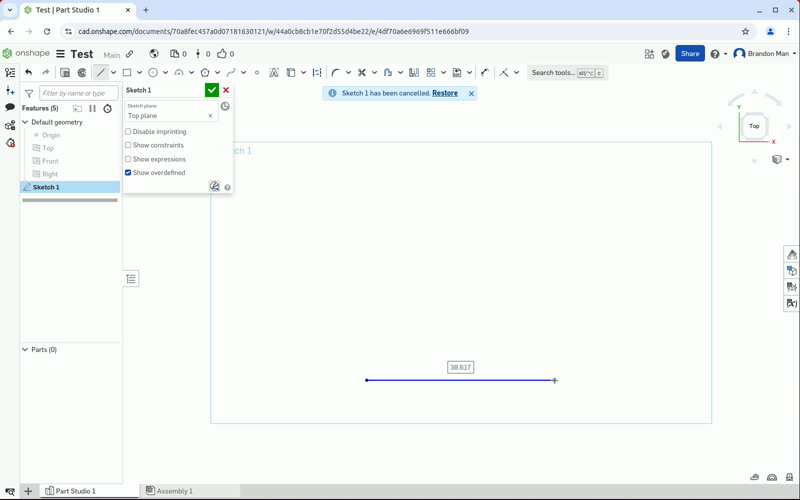
mouse_move(554, 186)
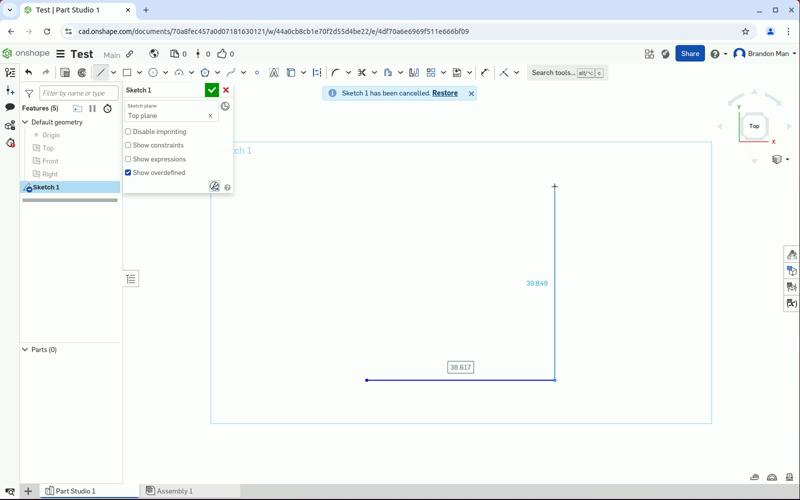
click(554, 186)
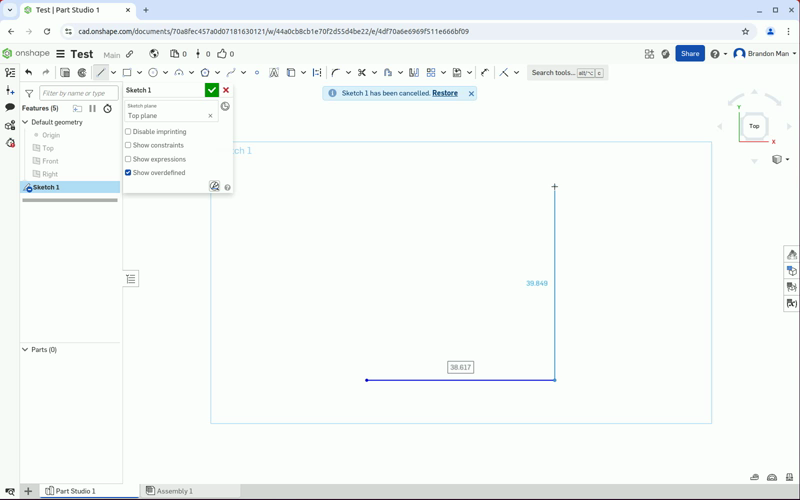
key_up(shift)
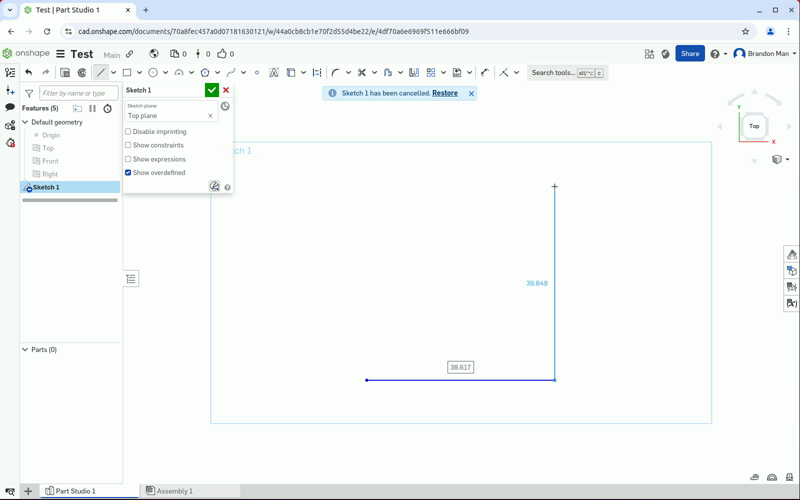
key_down(shift)
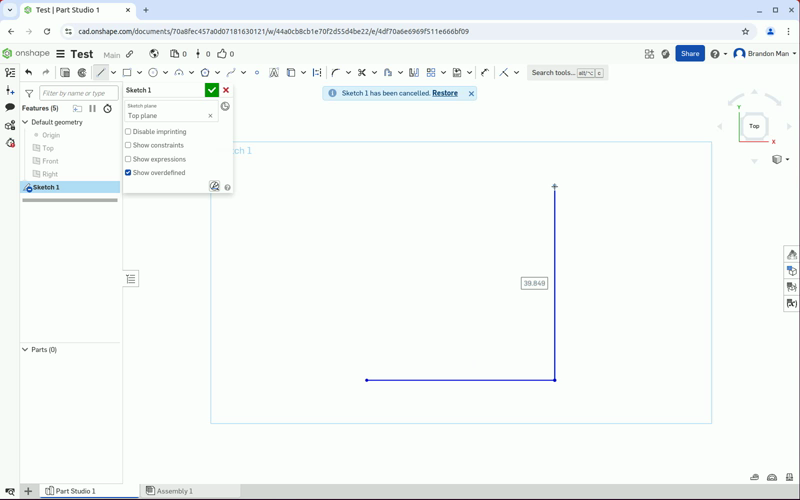
mouse_move(366, 186)
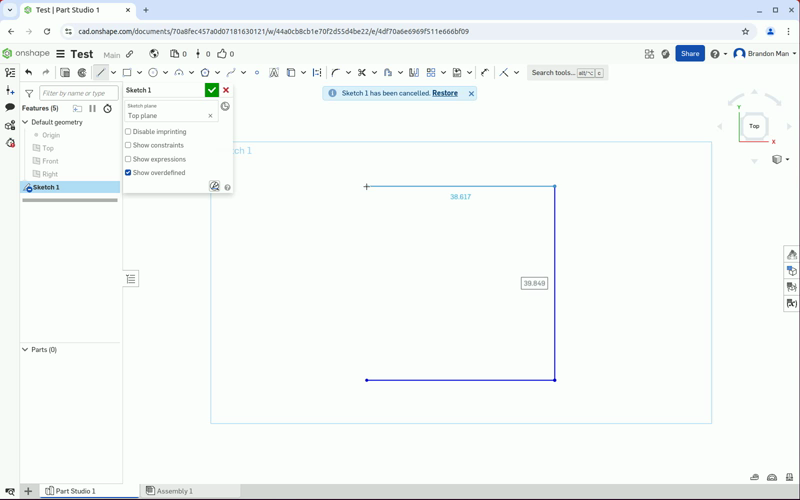
click(366, 186)
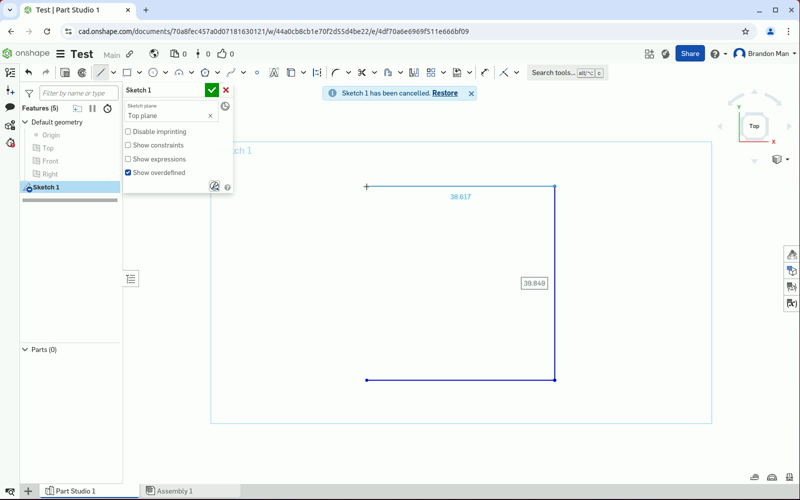
key_up(shift)
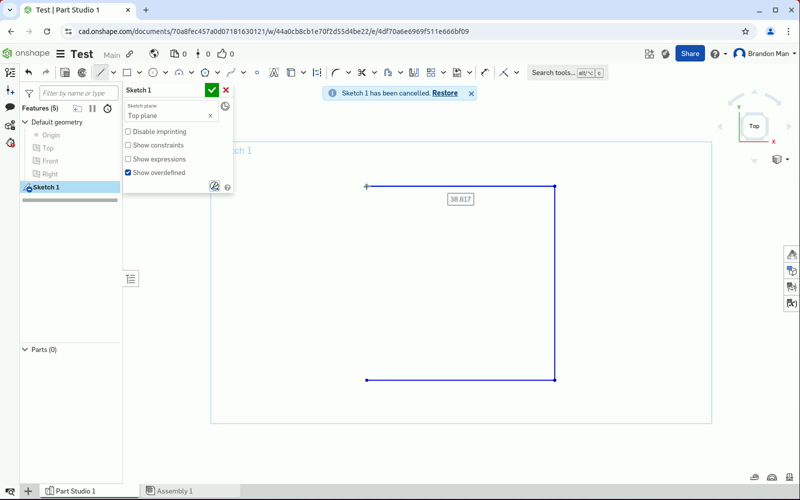
key_down(shift)
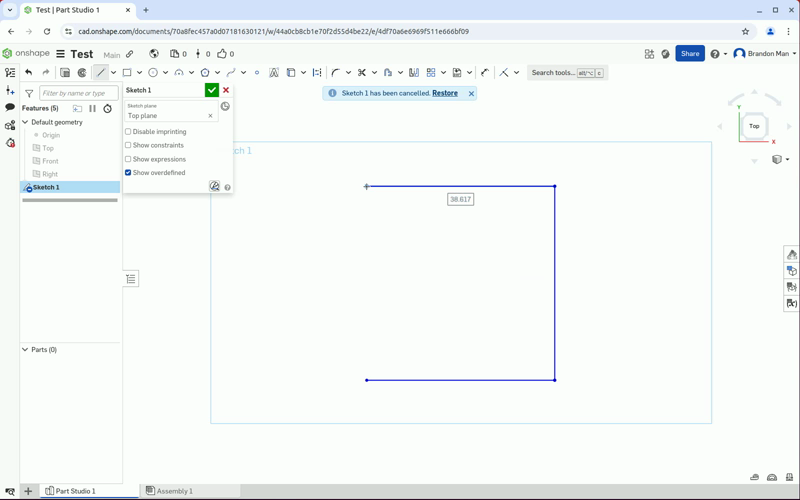
mouse_move(366, 380)
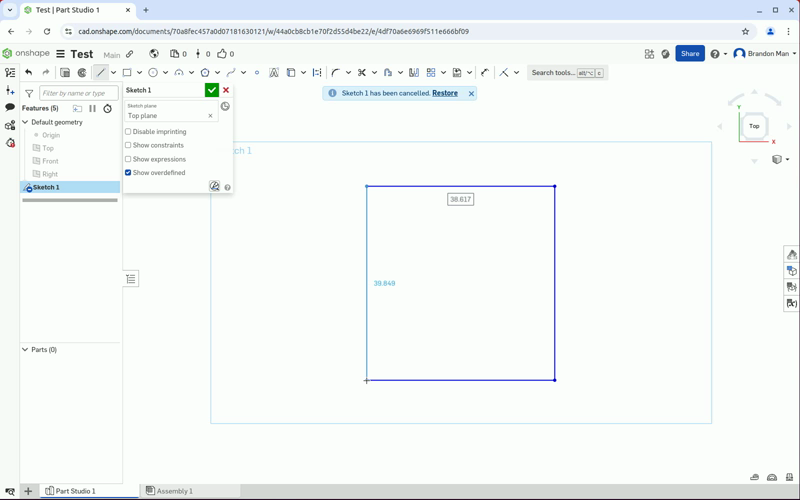
key_up(shift)
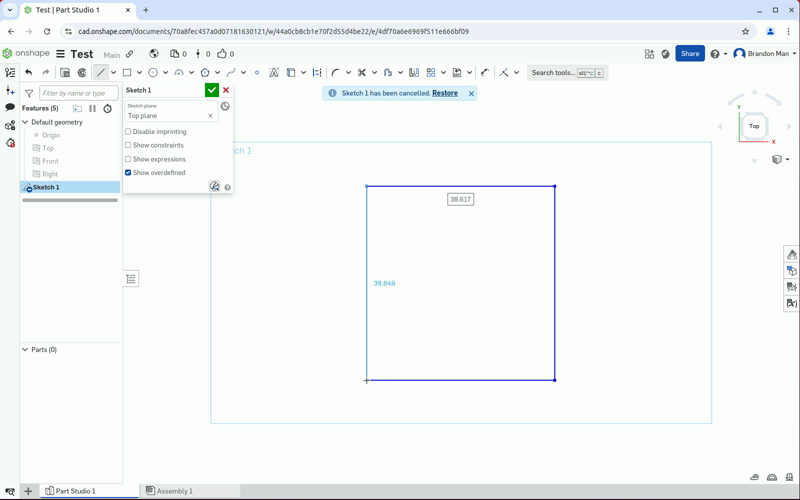
click(366, 380)
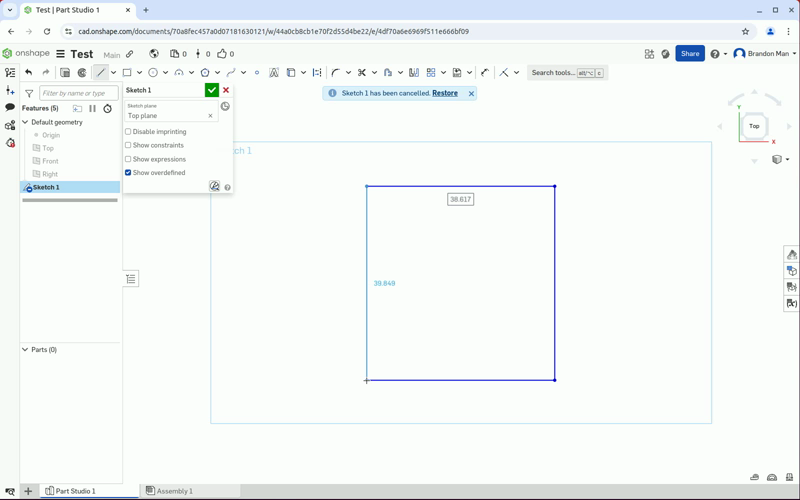
key(esc)
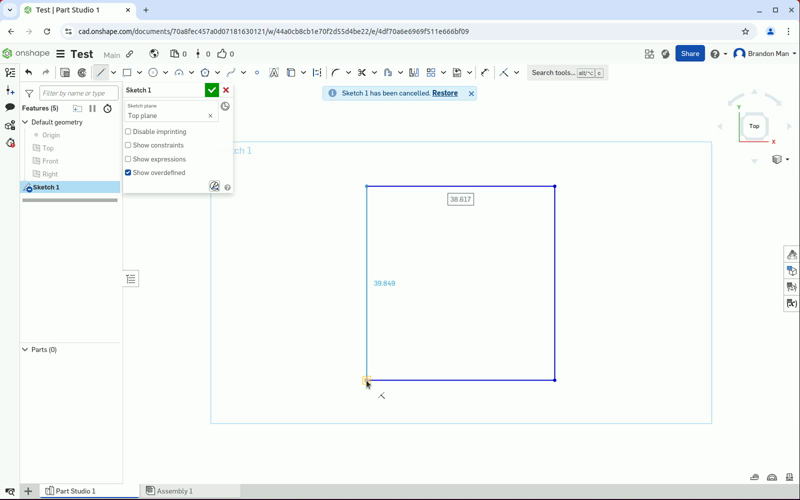
key(c)
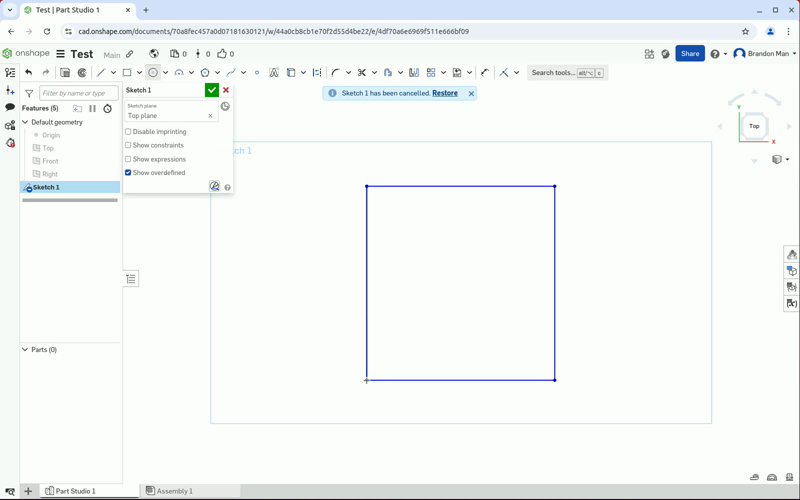
key_down(shift)
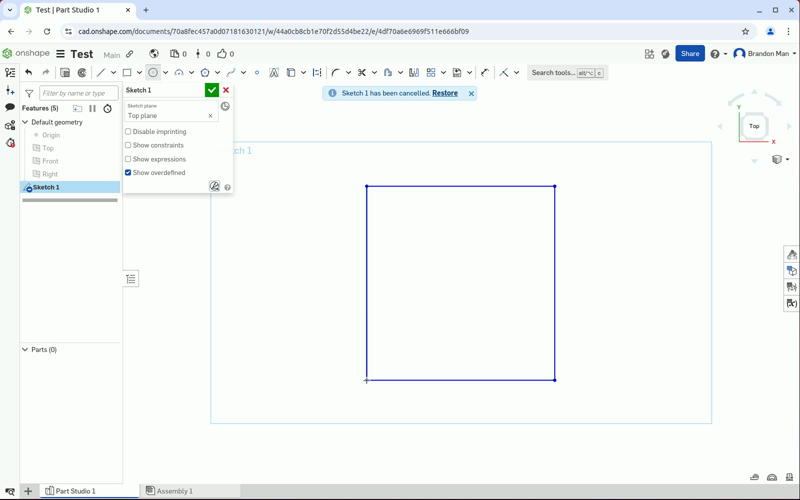
mouse_move(373, 374)
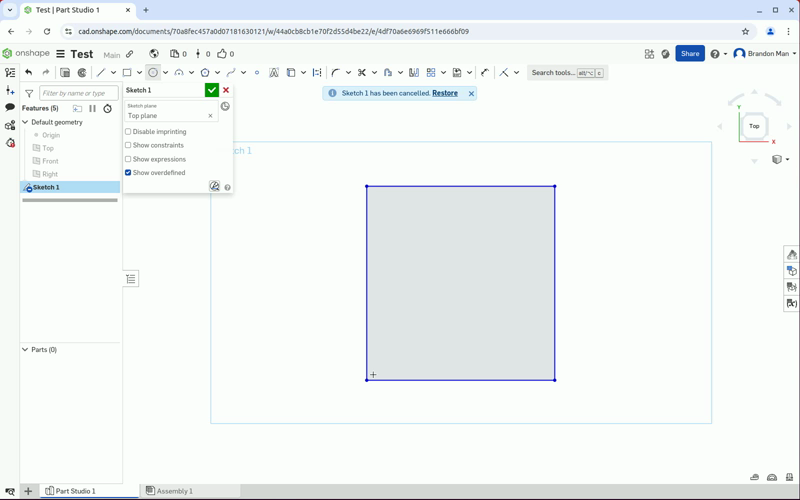
click(373, 374)
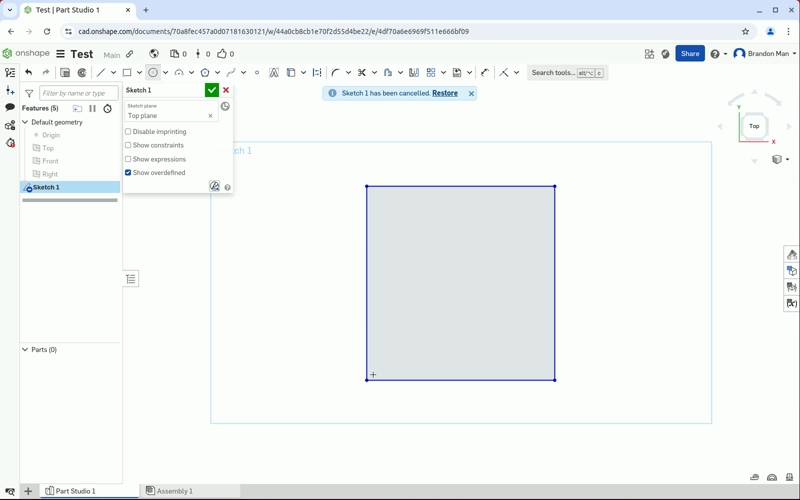
key_up(shift)
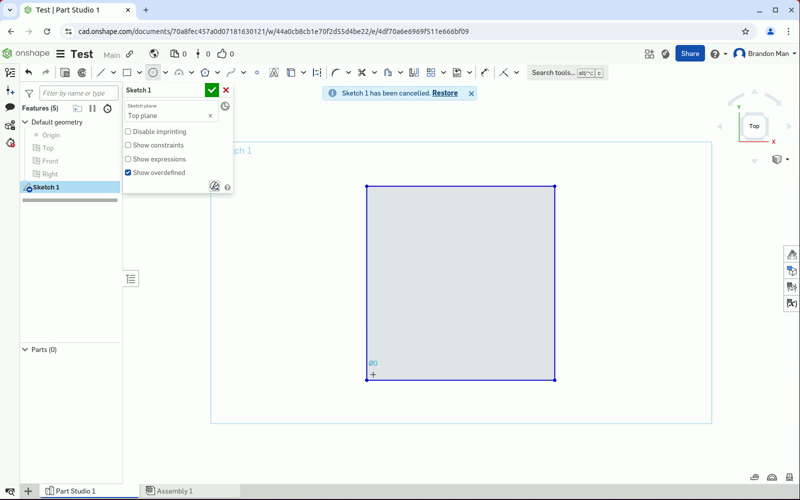
mouse_move(375, 374)
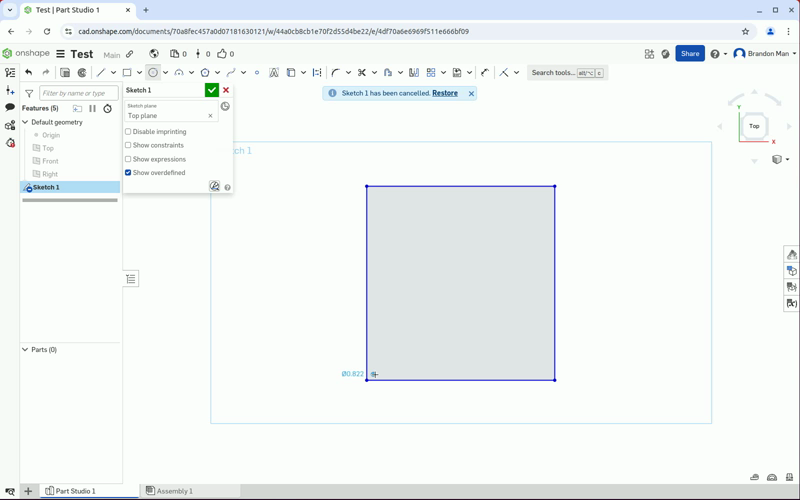
scroll(6)
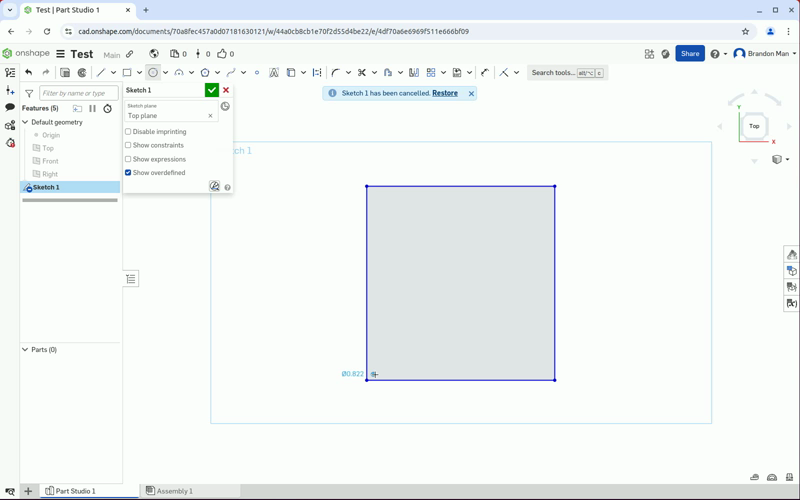
scroll(6)
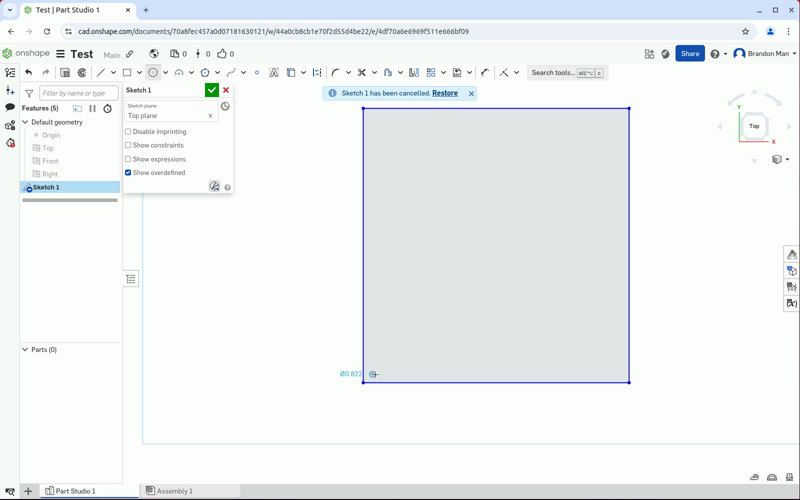
scroll(6)
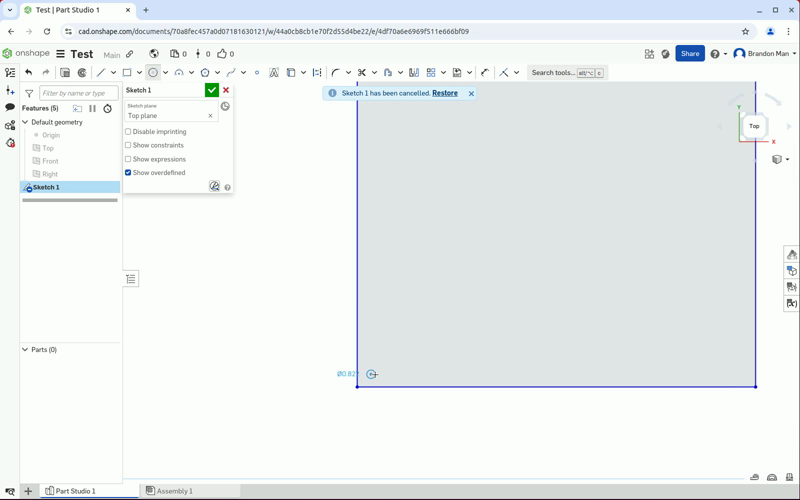
scroll(6)
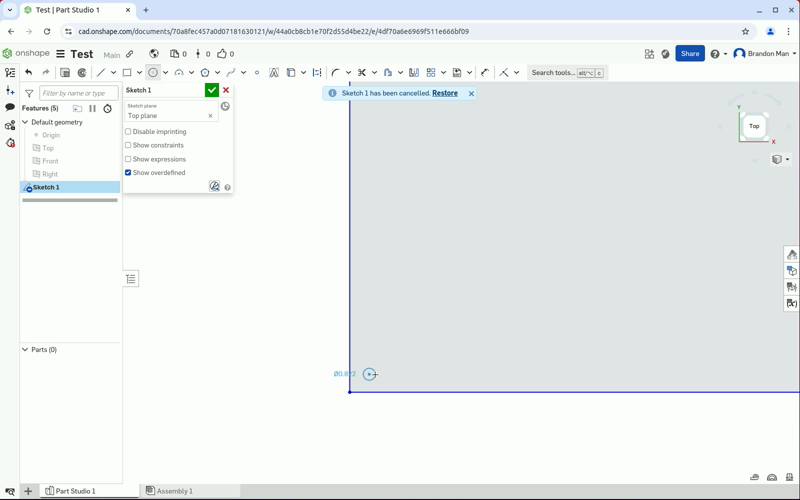
scroll(6)
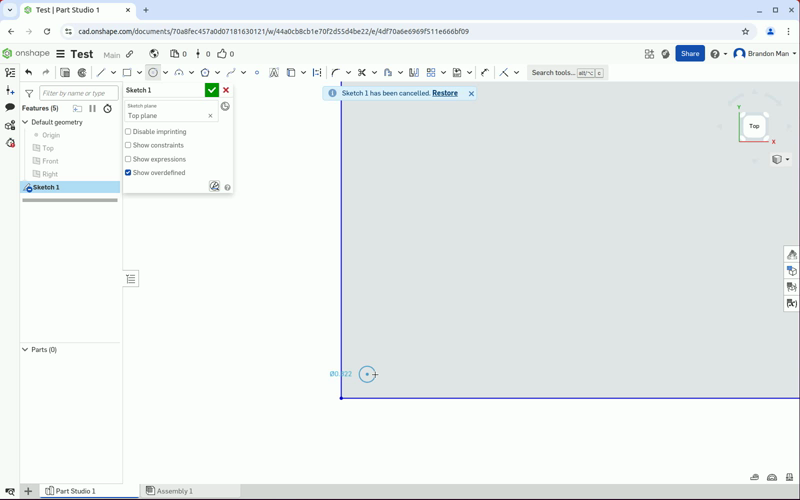
scroll(6)
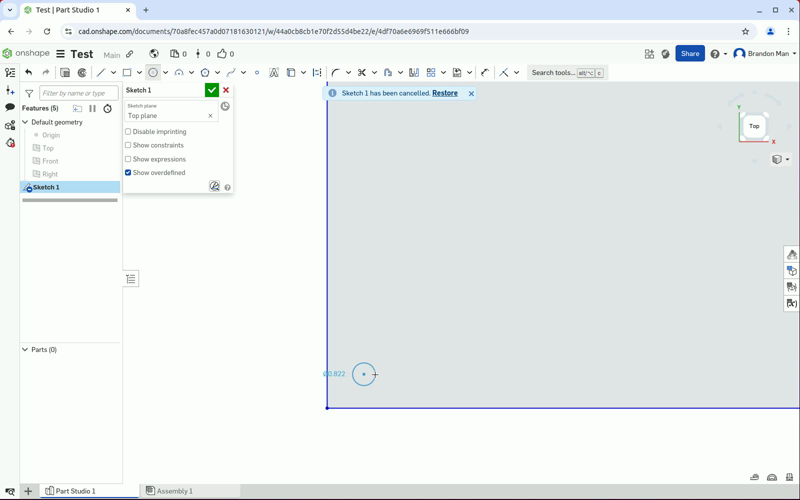
scroll(6)
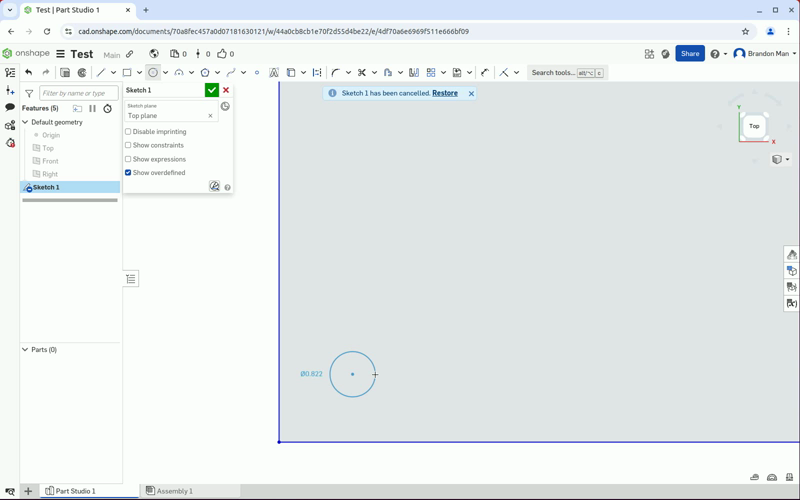
click(375, 374)
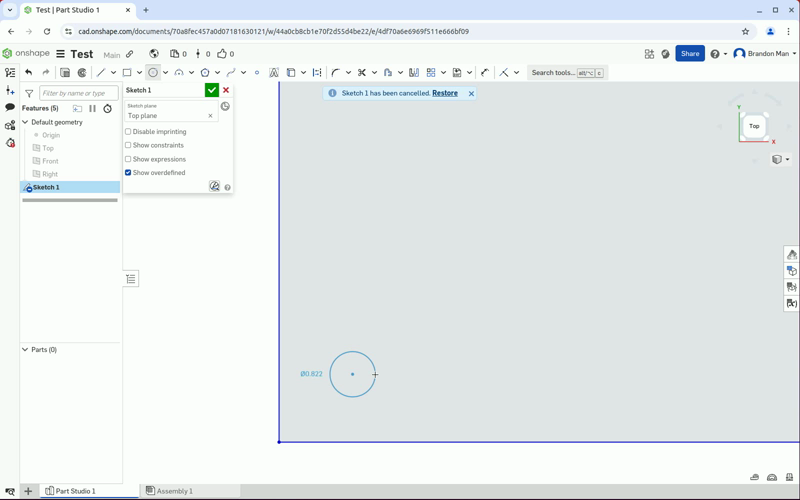
scroll(-6)
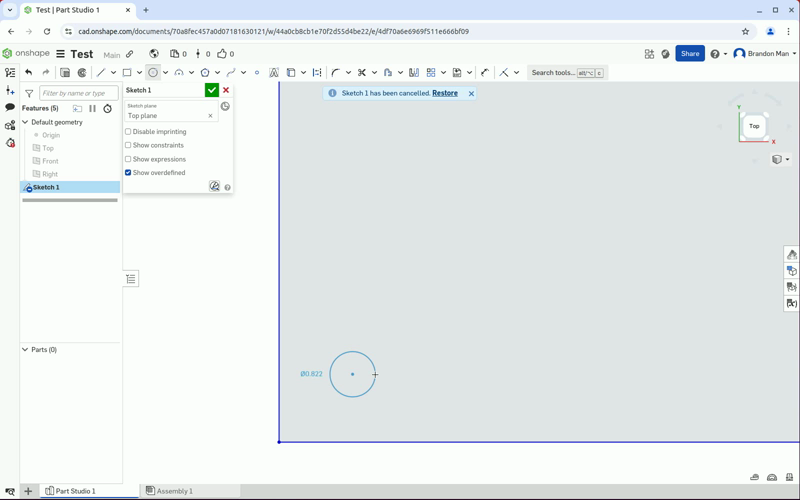
scroll(-6)
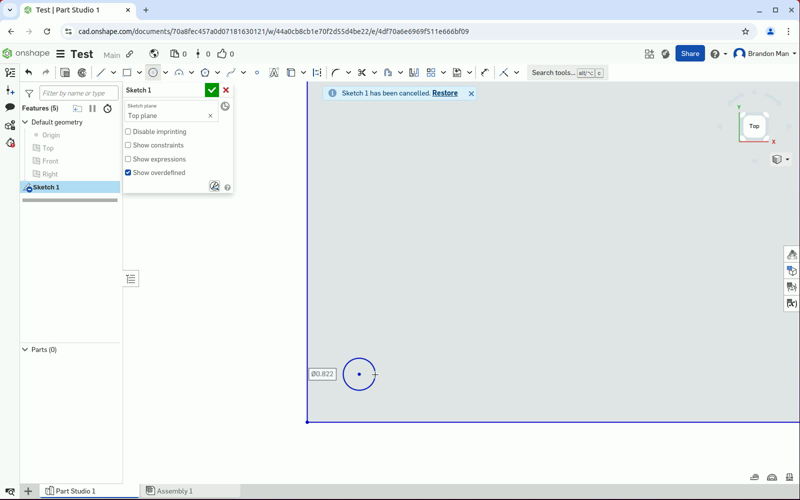
scroll(-6)
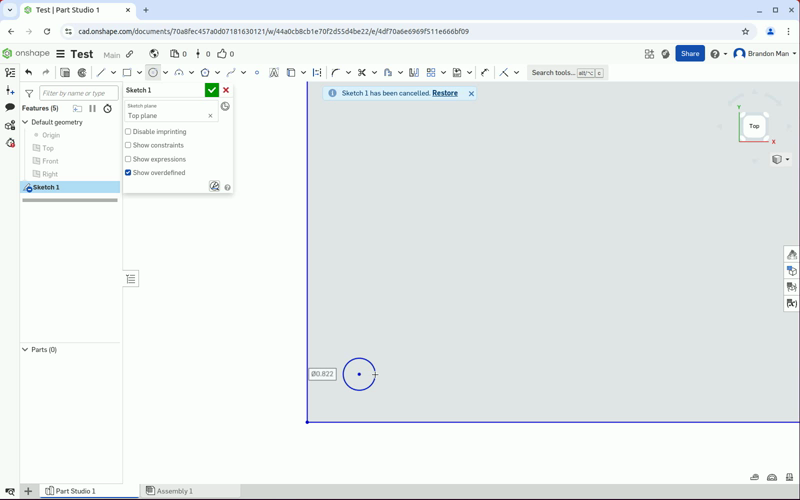
scroll(-6)
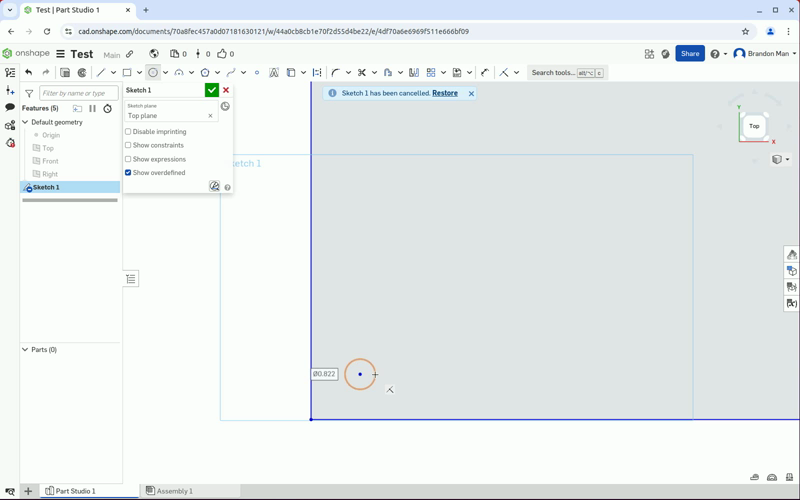
scroll(-6)
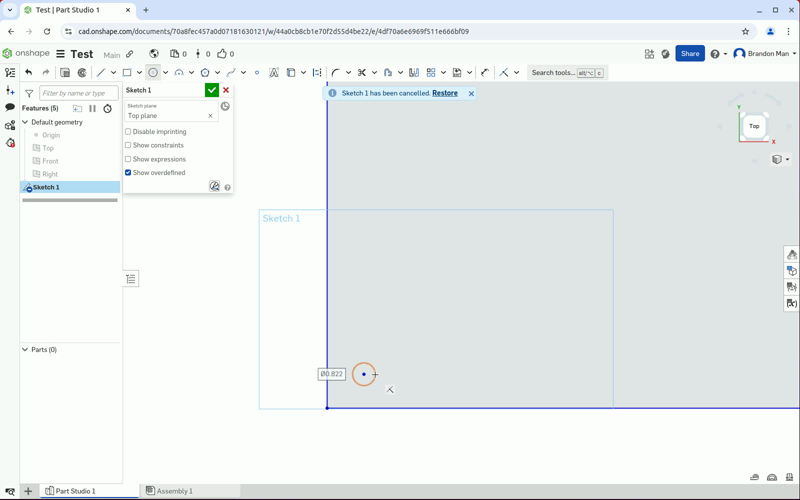
scroll(-6)
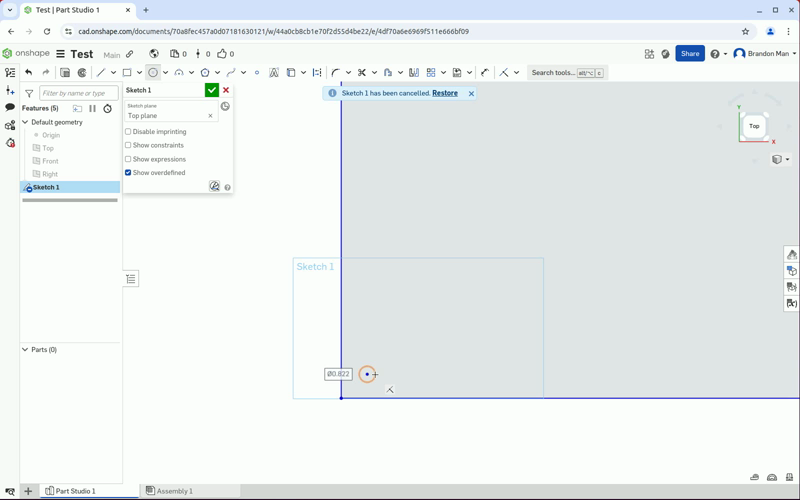
scroll(-6)
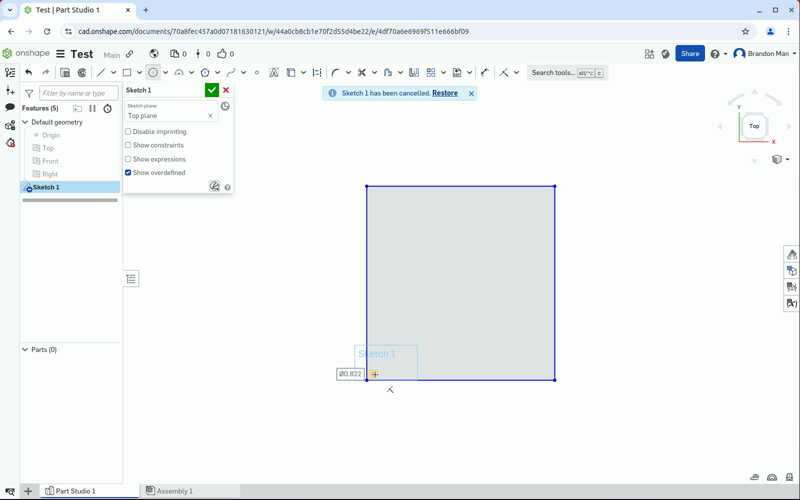
key(esc)
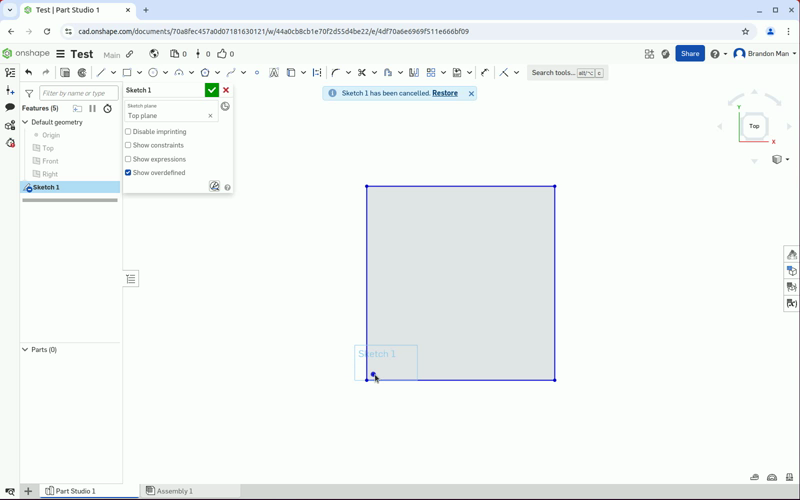
key(c)
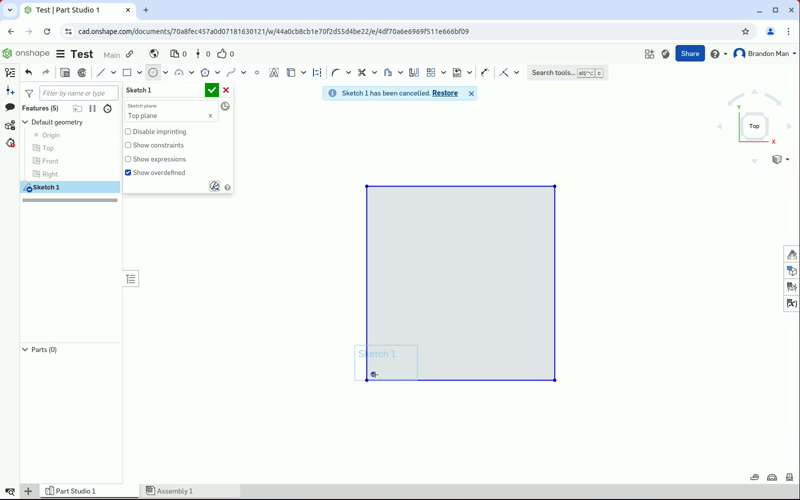
key_down(shift)
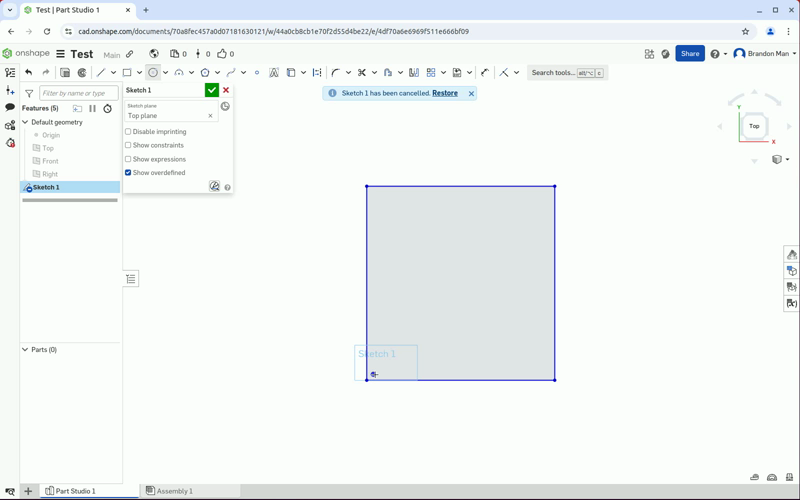
mouse_move(373, 192)
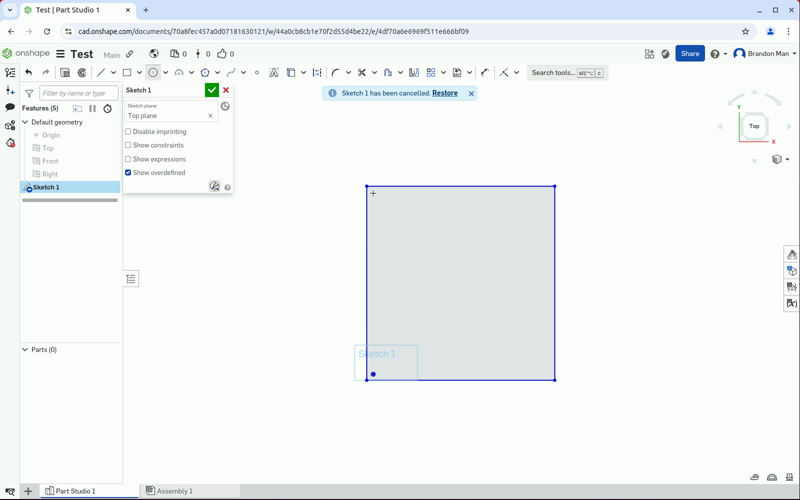
click(373, 192)
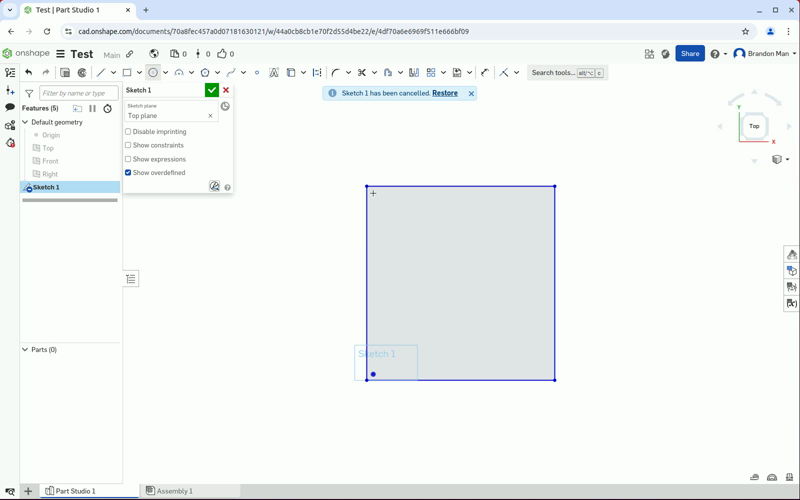
key_up(shift)
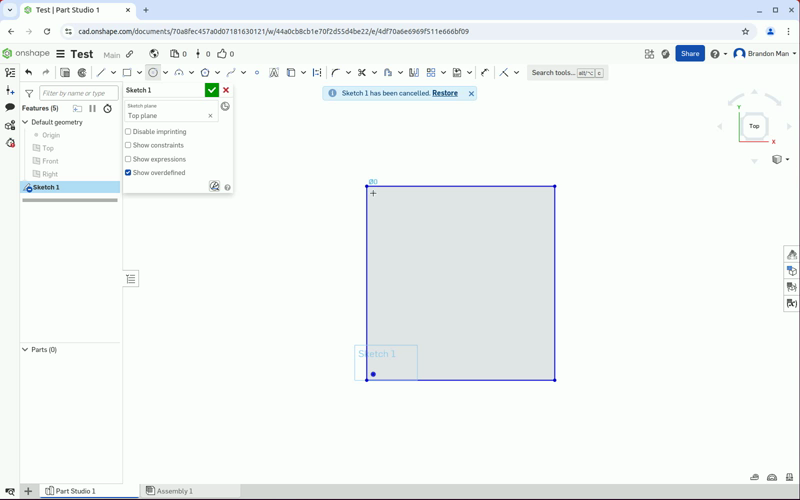
mouse_move(375, 192)
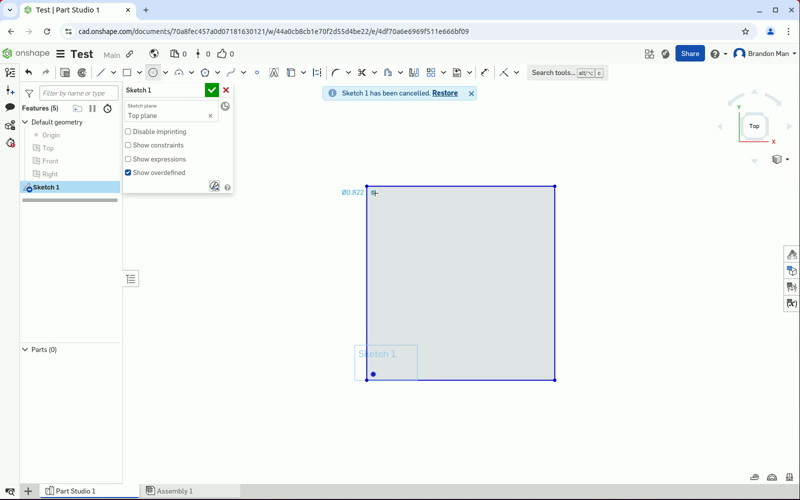
scroll(6)
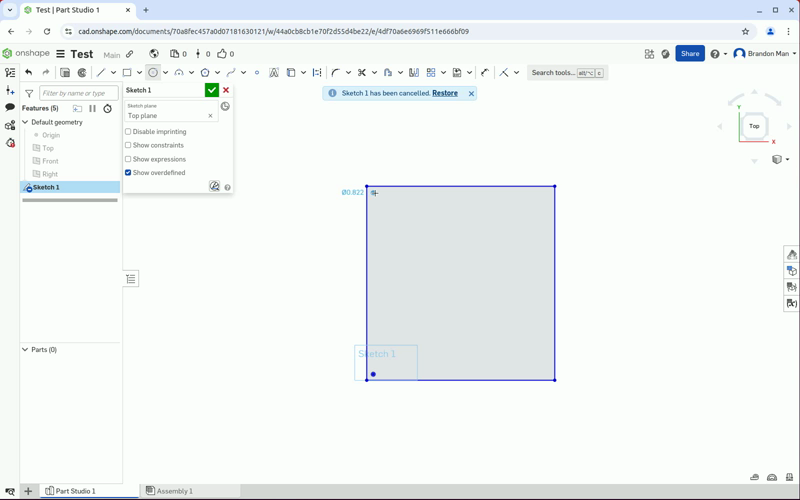
scroll(6)
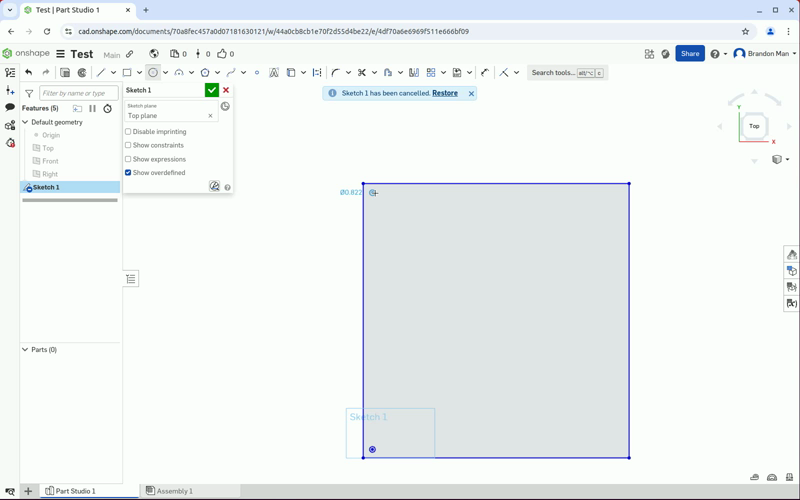
scroll(6)
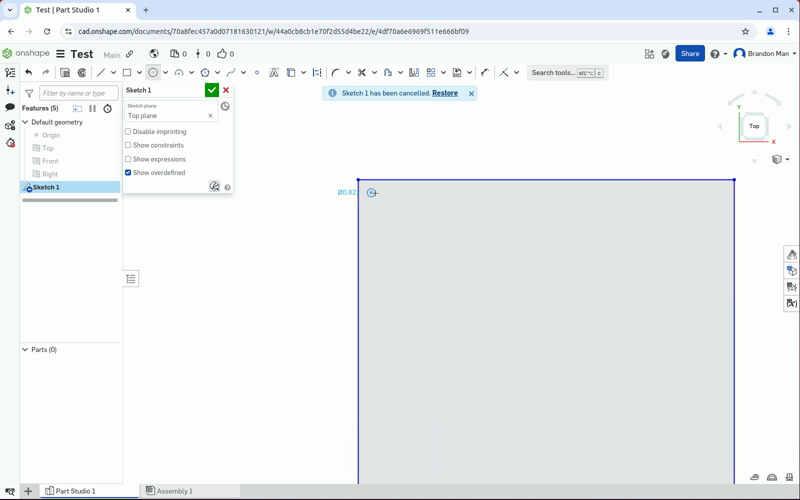
scroll(6)
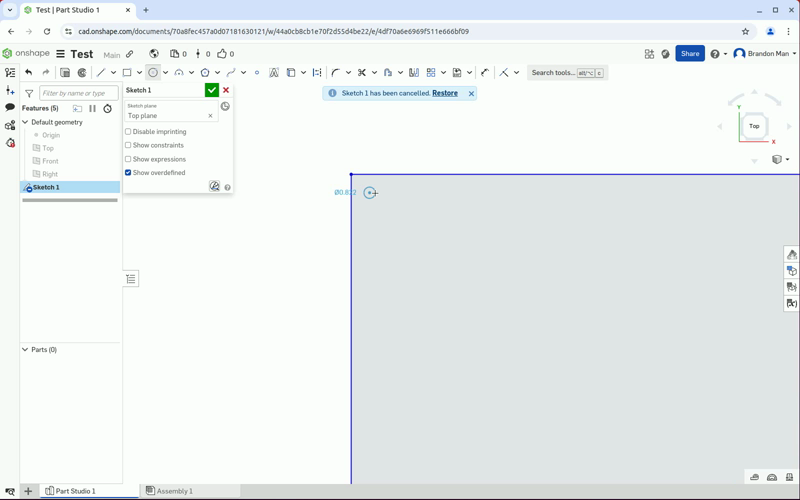
scroll(6)
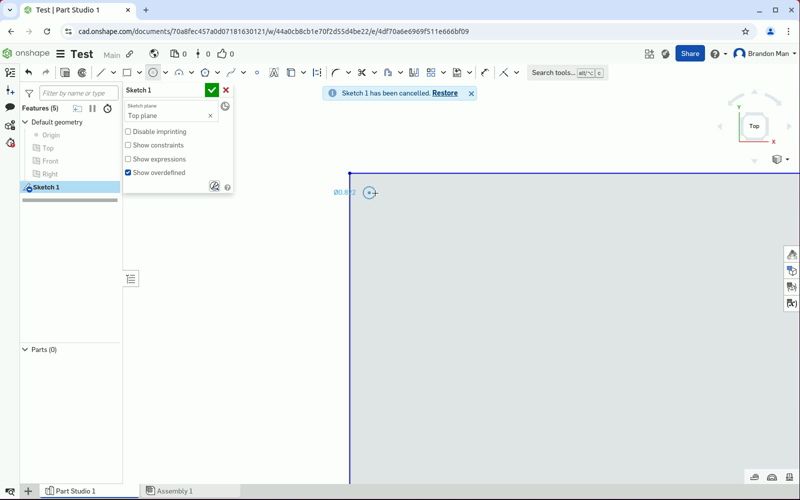
scroll(6)
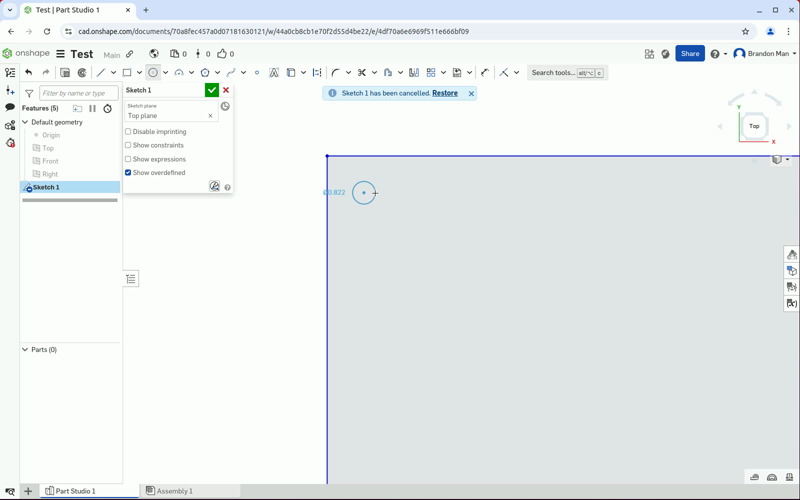
scroll(6)
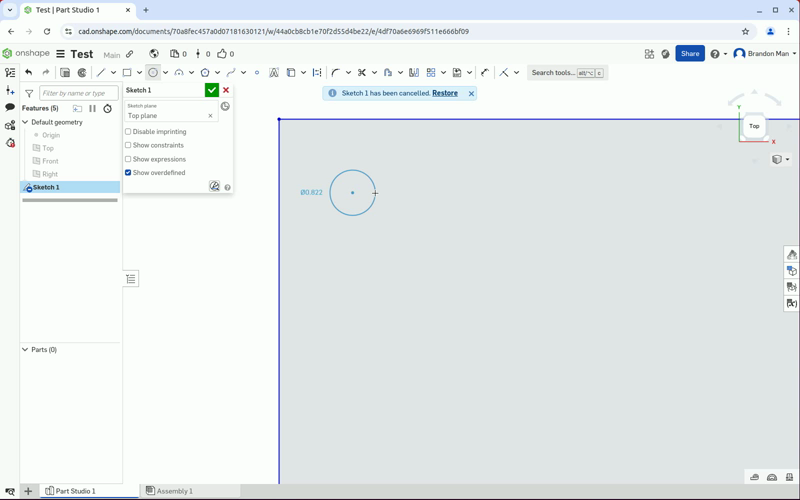
click(375, 192)
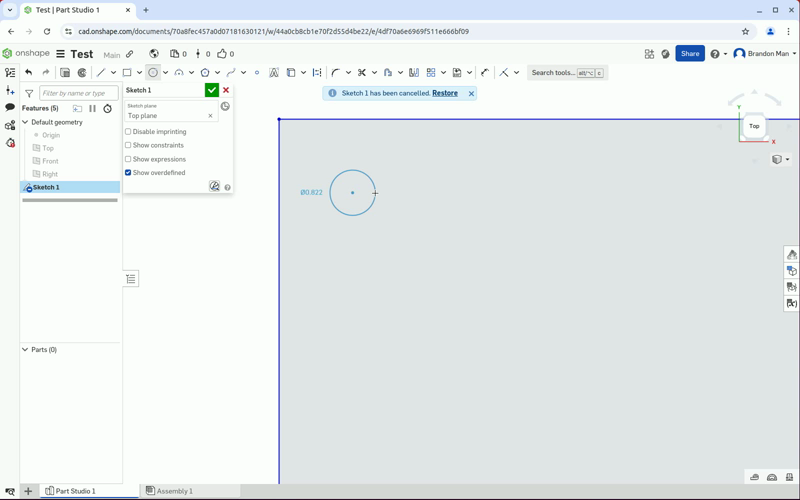
scroll(-6)
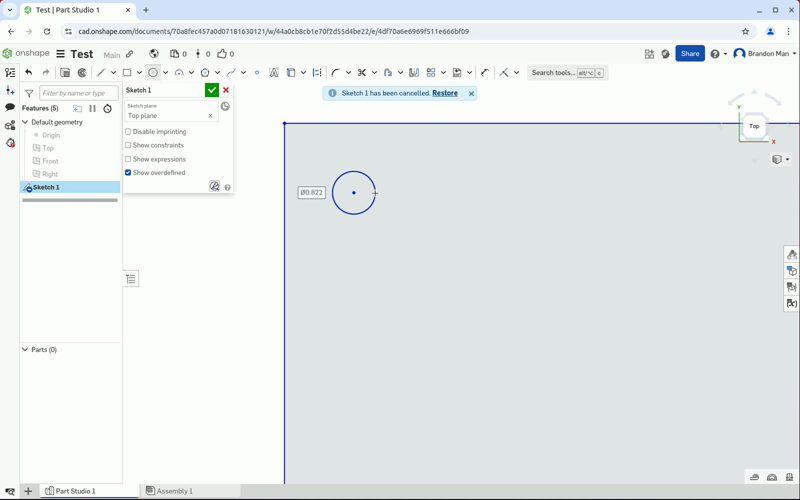
scroll(-6)
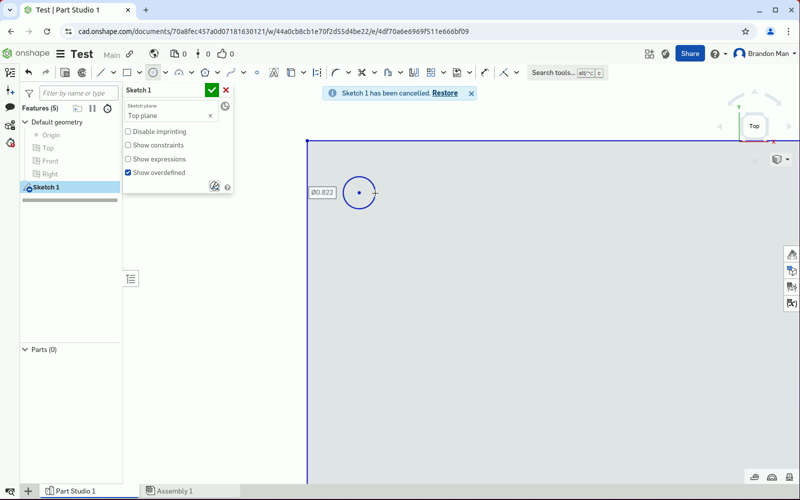
scroll(-6)
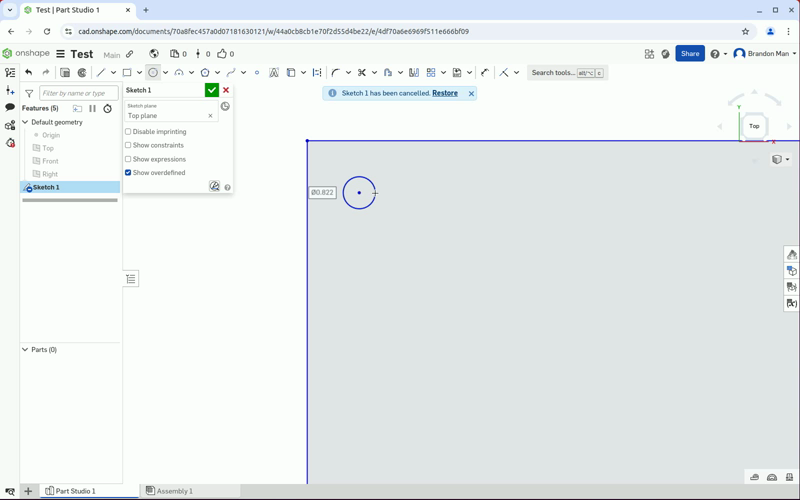
scroll(-6)
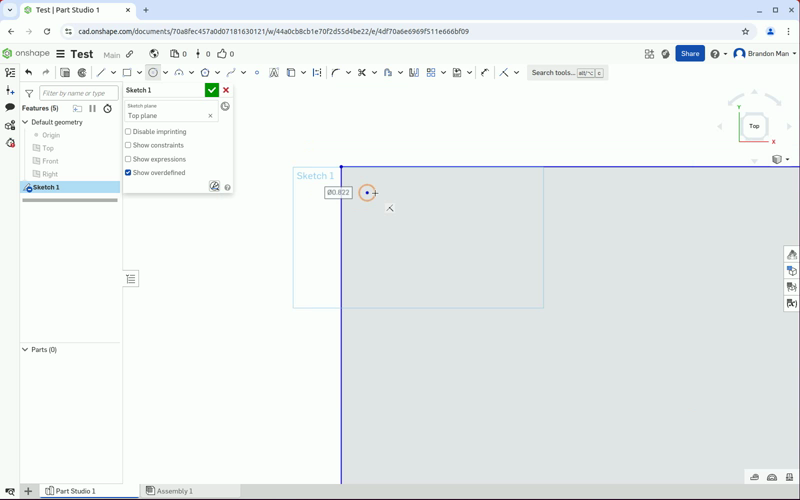
scroll(-6)
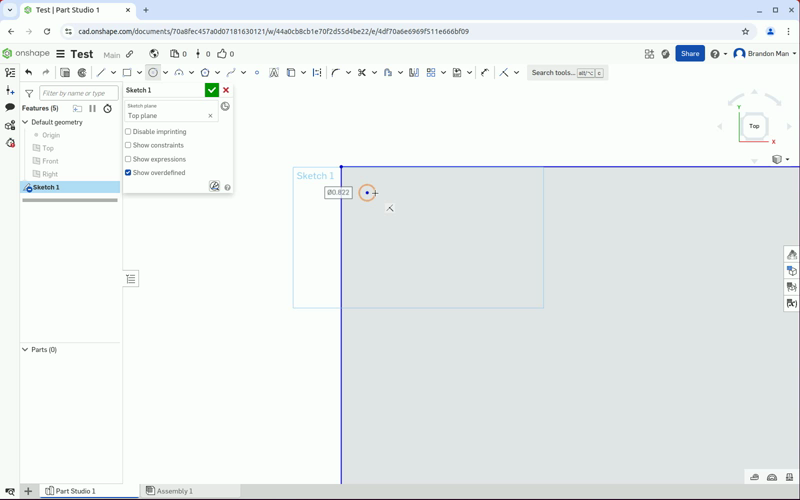
scroll(-6)
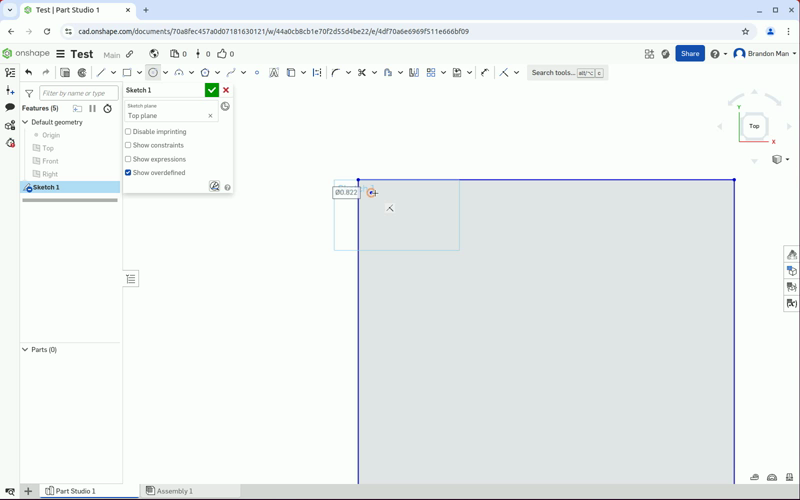
scroll(-6)
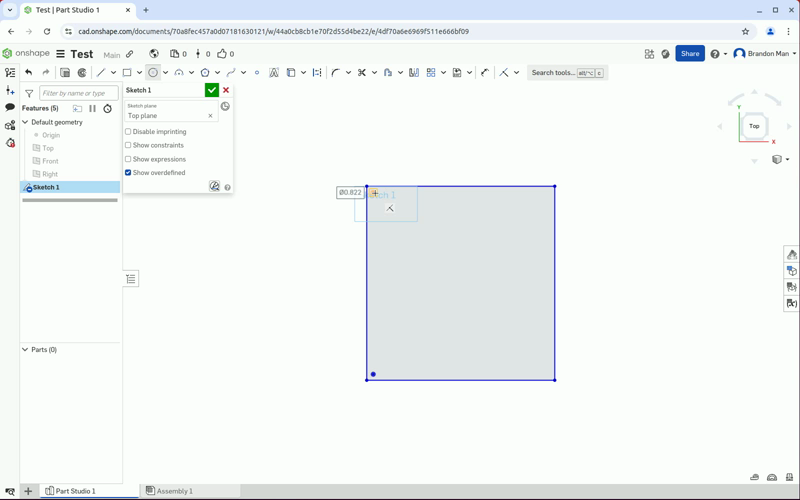
key(esc)
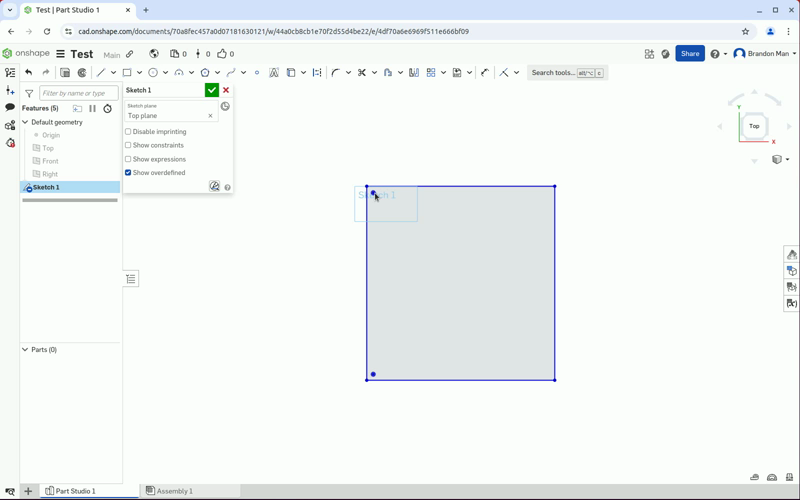
key(c)
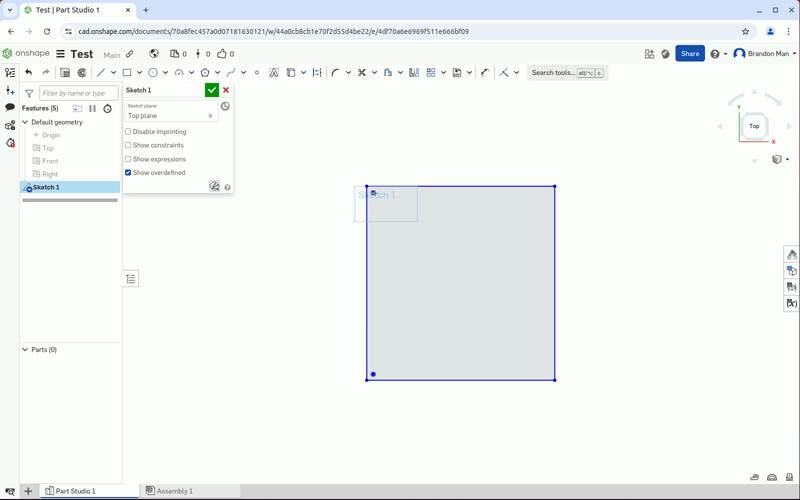
key_down(shift)
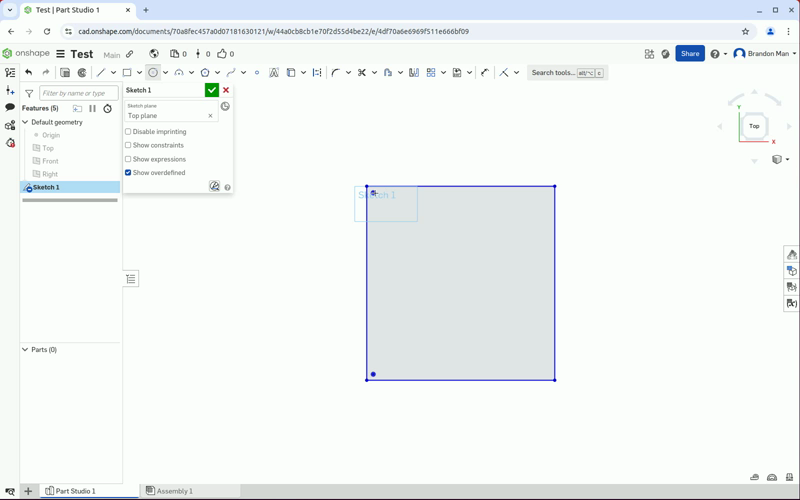
mouse_move(546, 374)
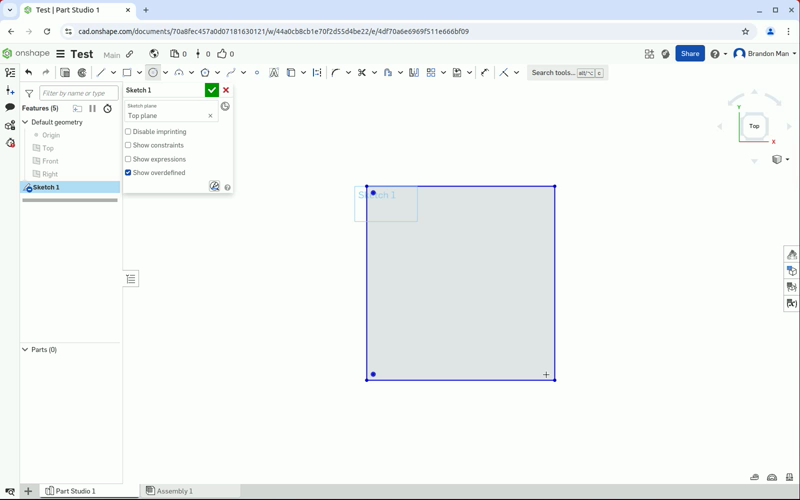
click(546, 374)
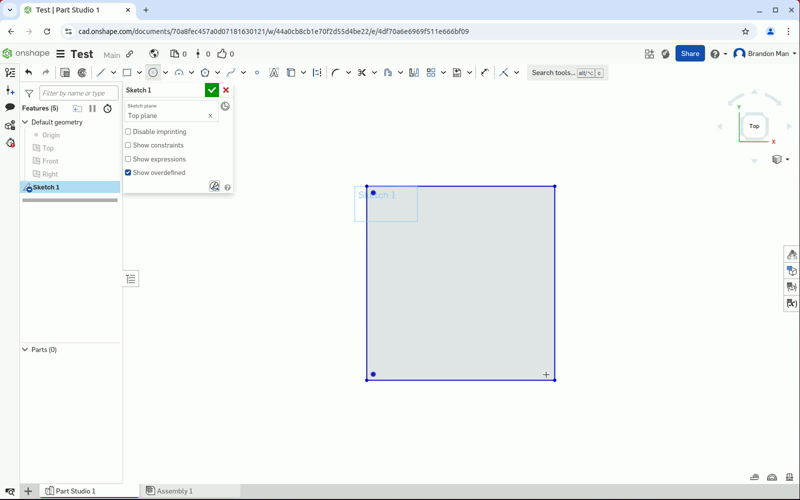
key_up(shift)
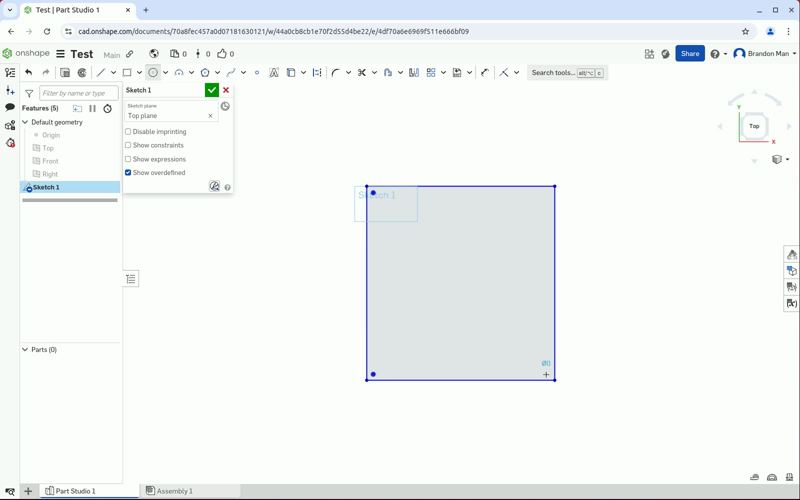
mouse_move(548, 374)
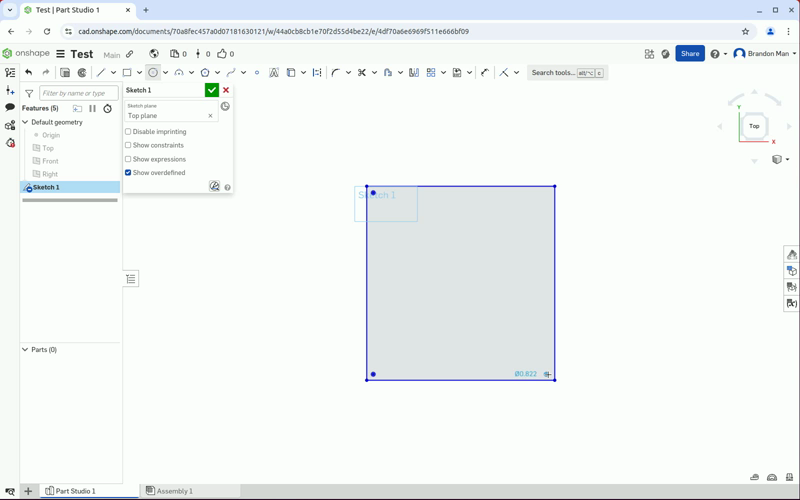
scroll(6)
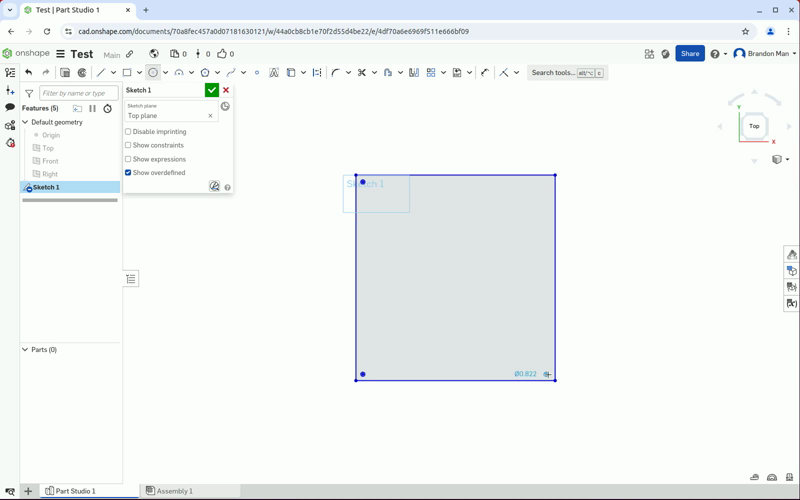
scroll(6)
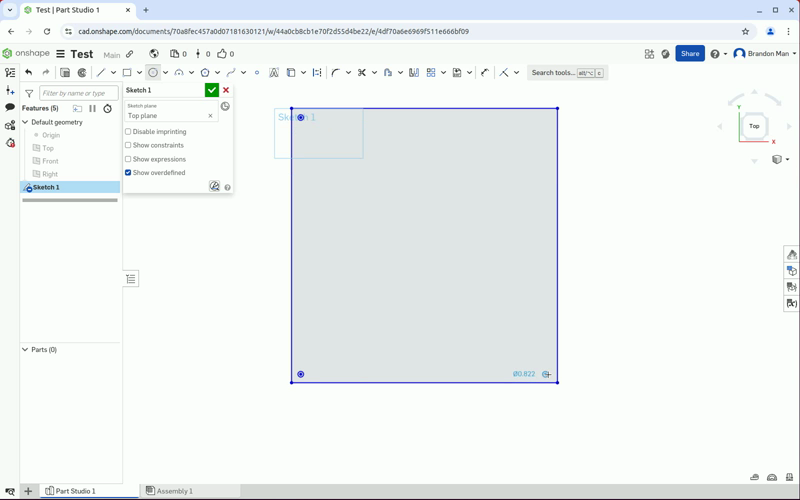
scroll(6)
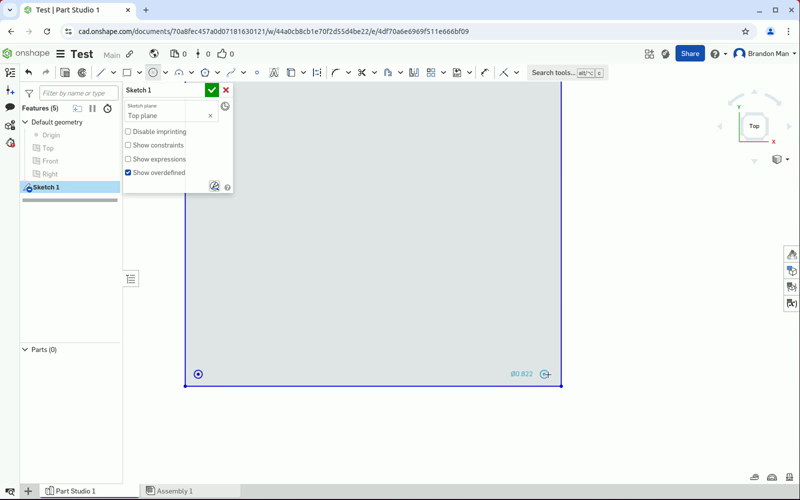
scroll(6)
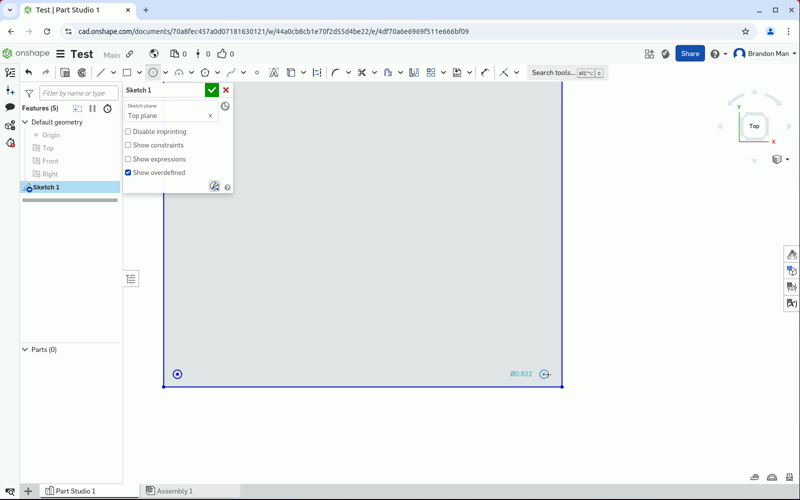
scroll(6)
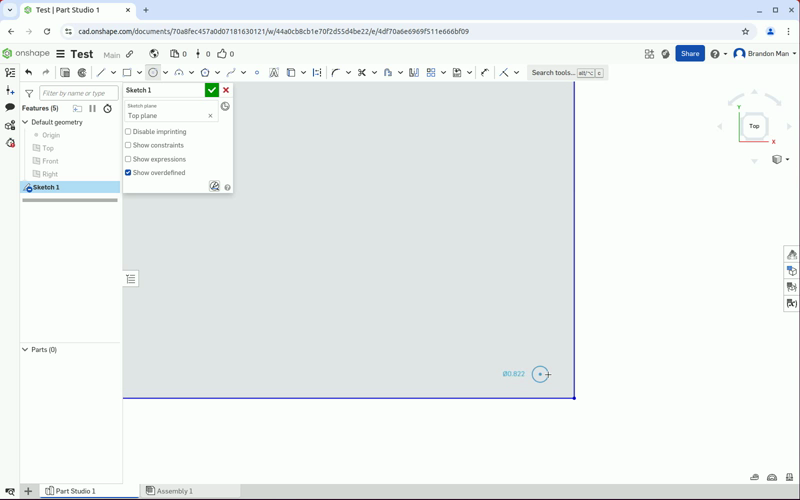
scroll(6)
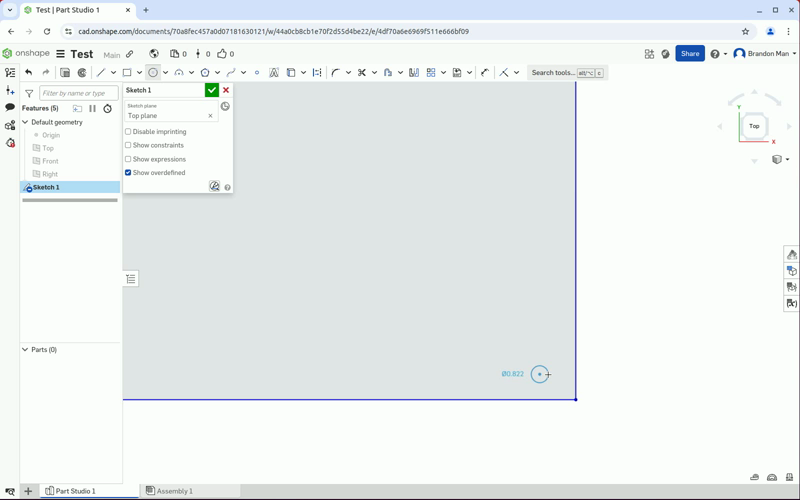
scroll(6)
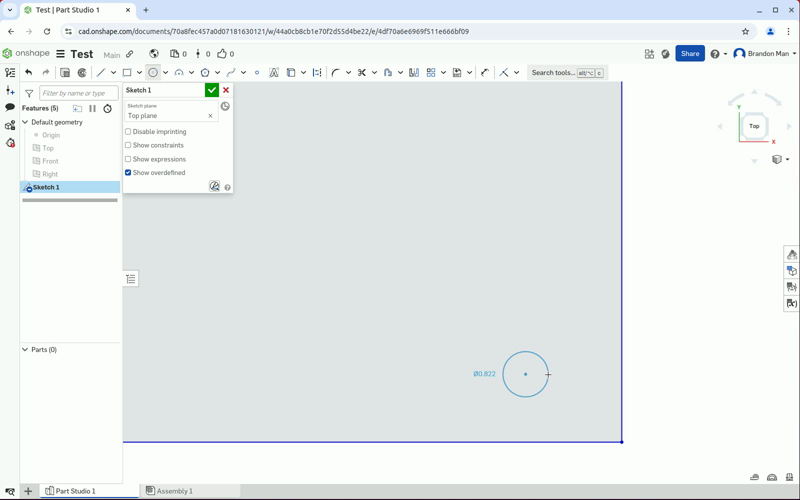
click(548, 374)
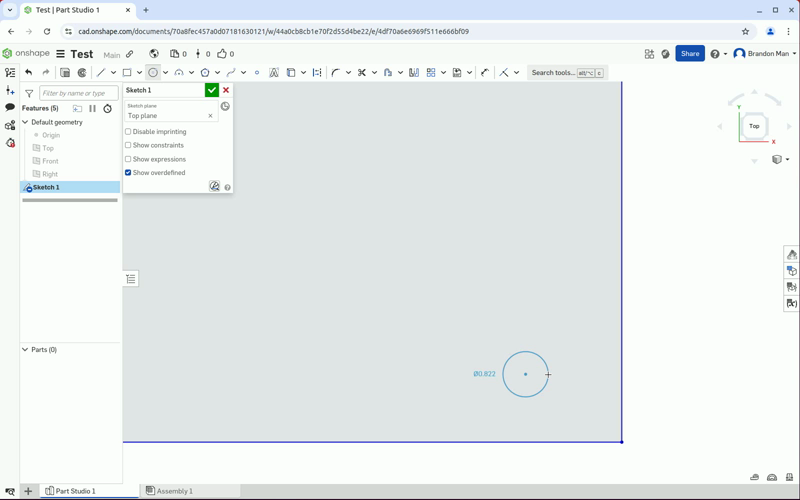
scroll(-6)
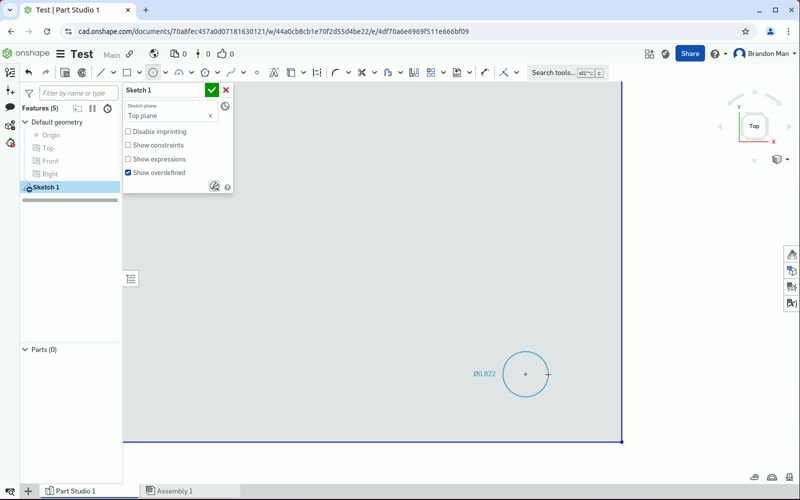
scroll(-6)
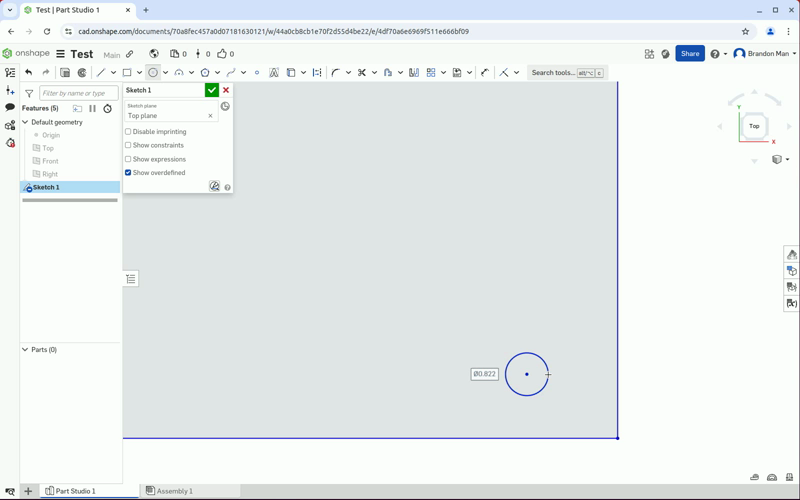
scroll(-6)
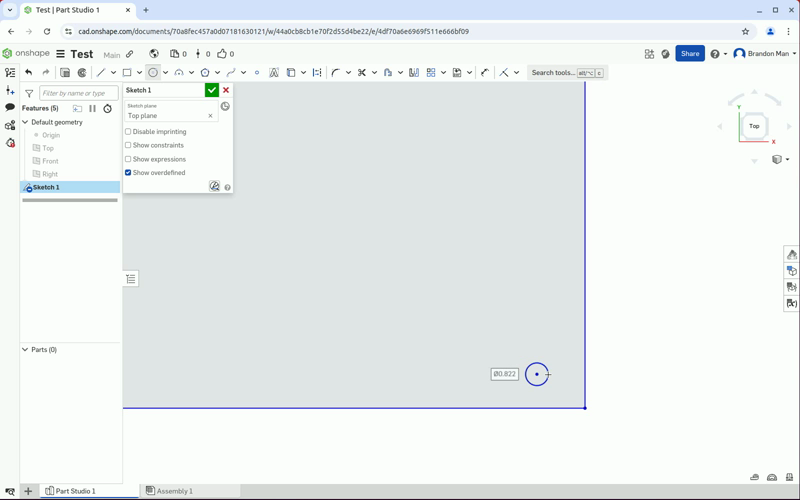
scroll(-6)
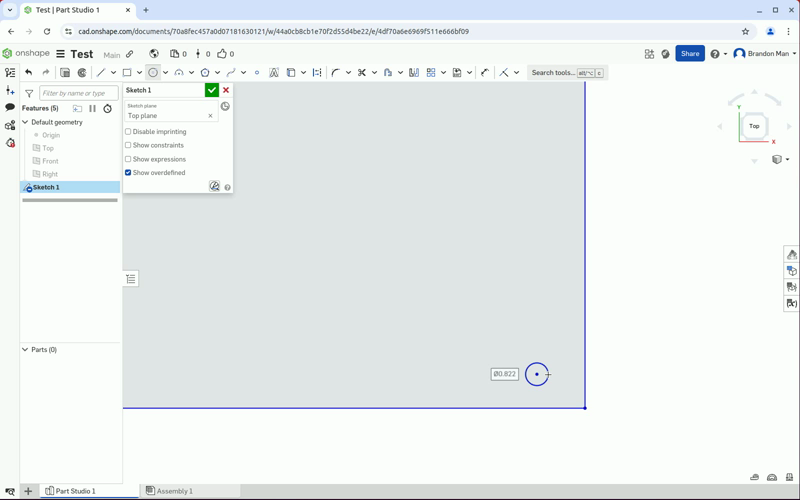
scroll(-6)
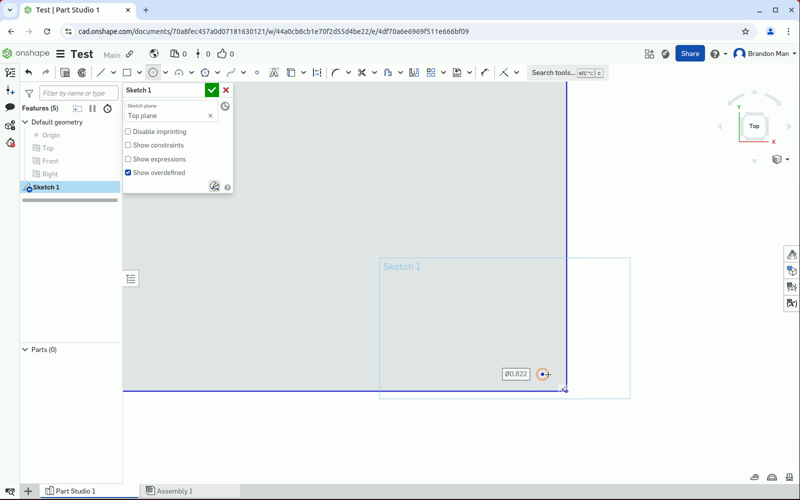
scroll(-6)
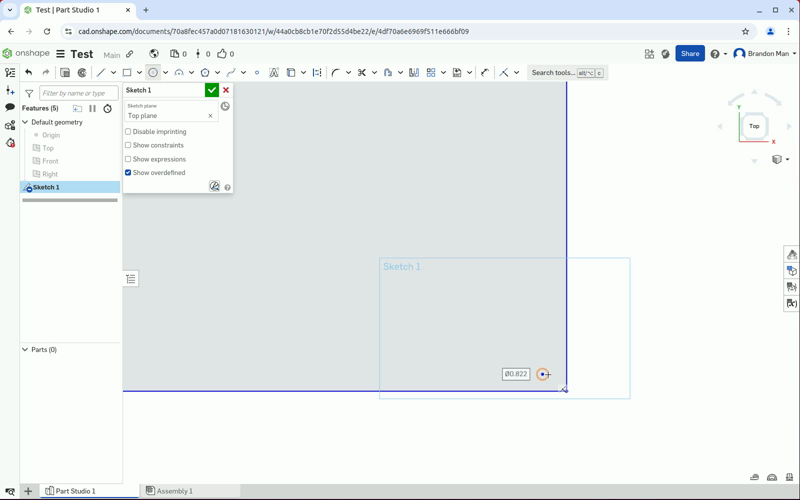
scroll(-6)
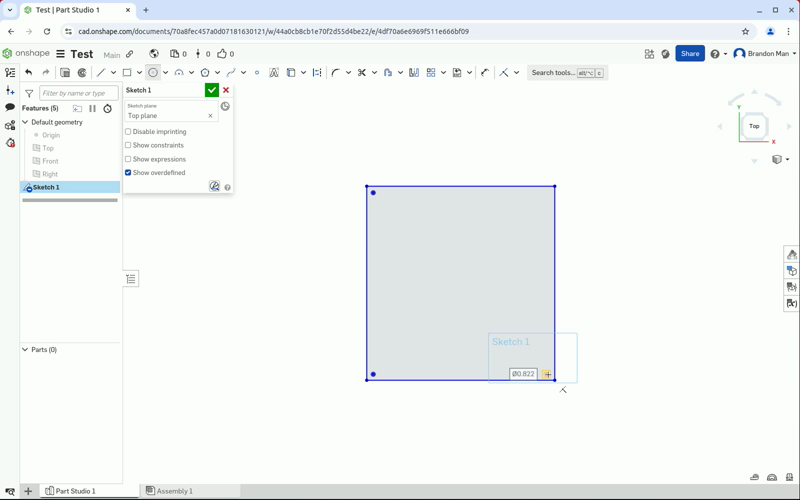
key(esc)
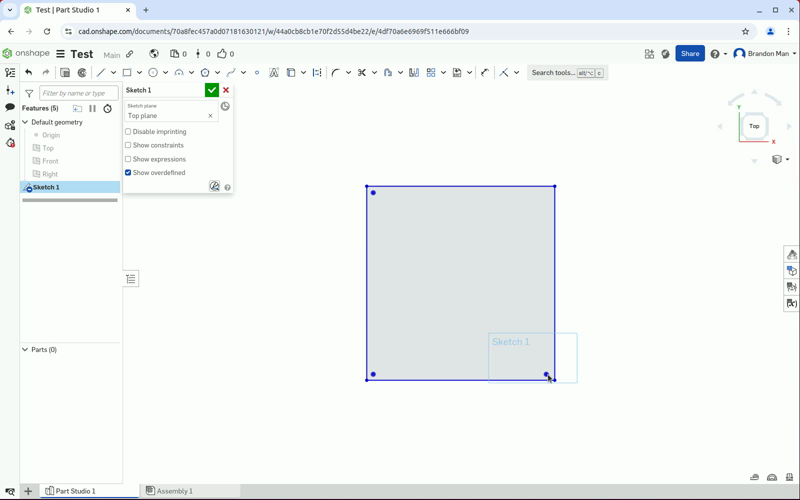
key(c)
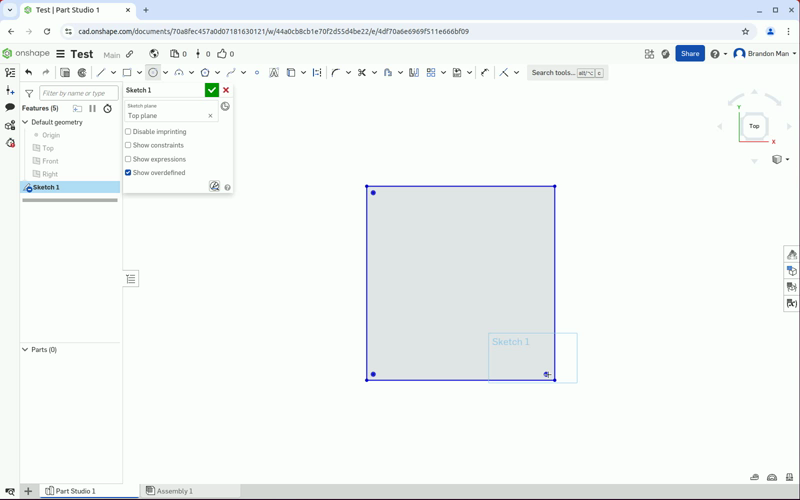
key_down(shift)
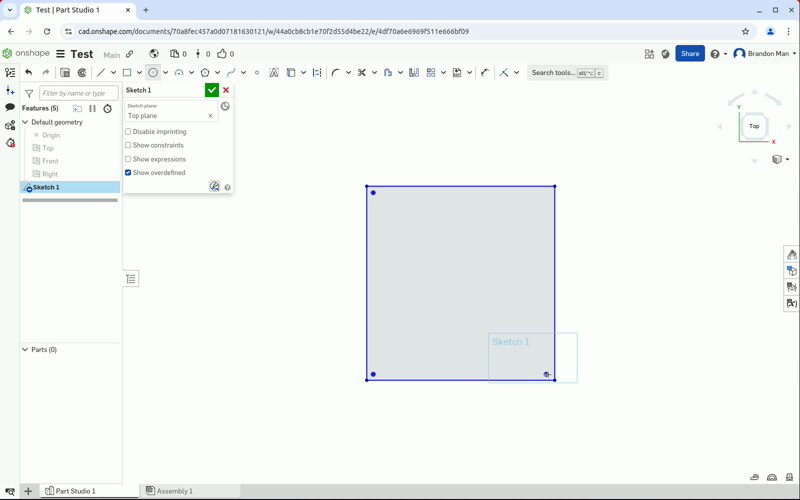
mouse_move(546, 192)
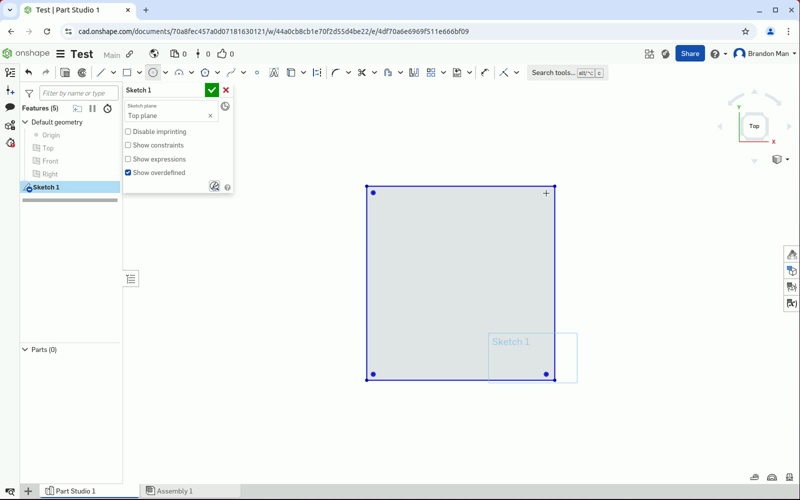
click(546, 192)
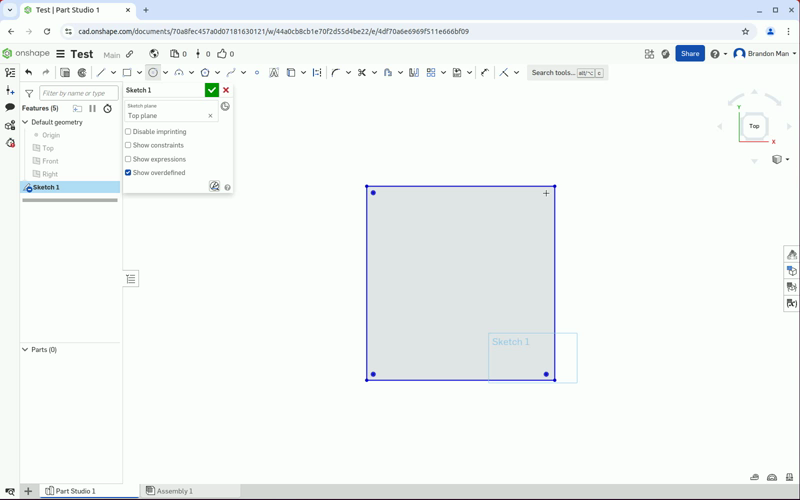
key_up(shift)
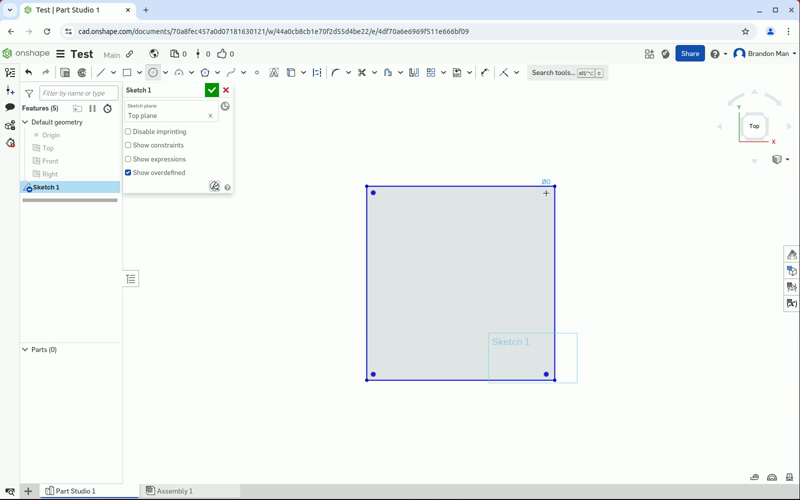
mouse_move(548, 192)
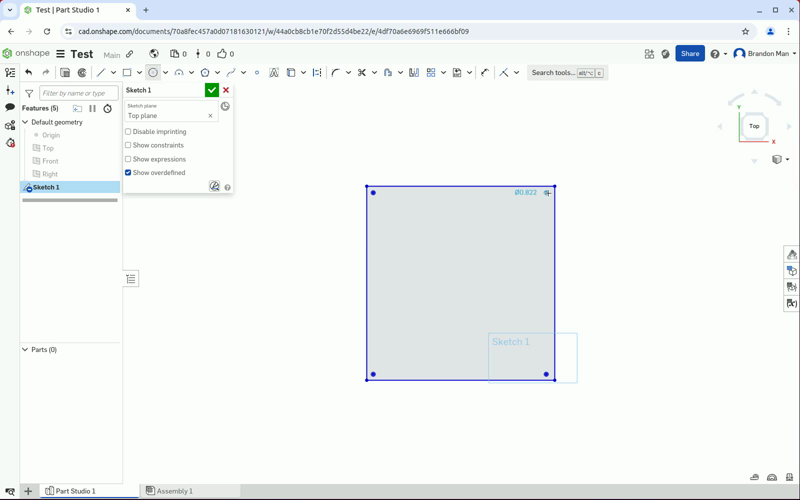
scroll(6)
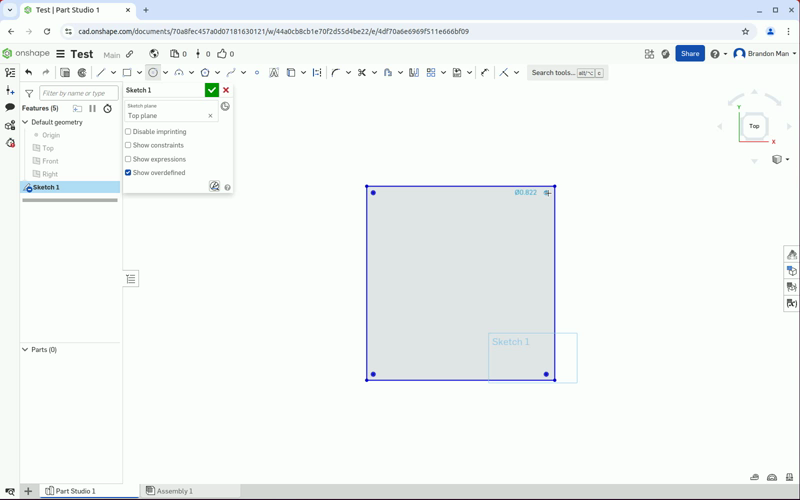
scroll(6)
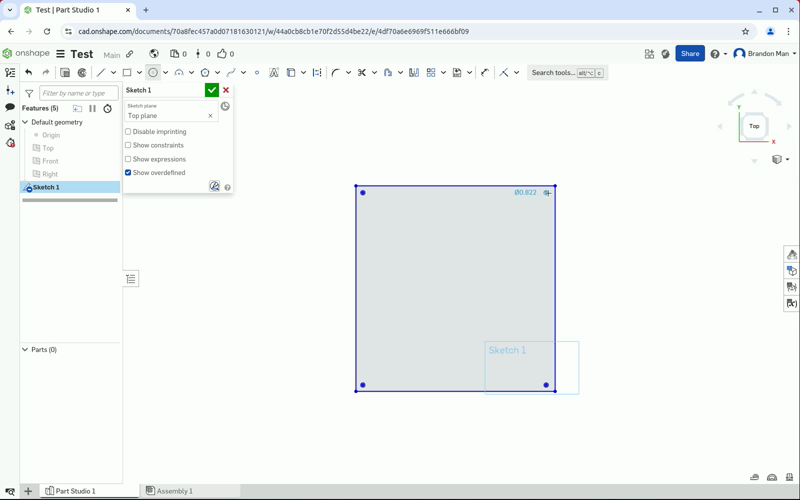
scroll(6)
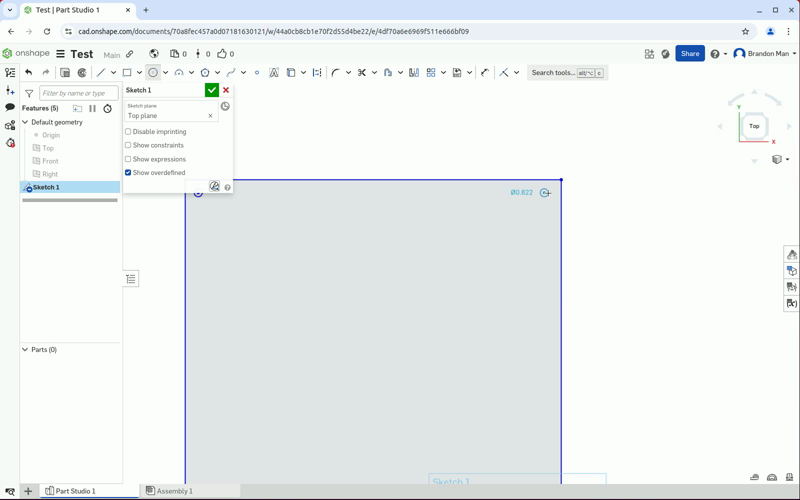
scroll(6)
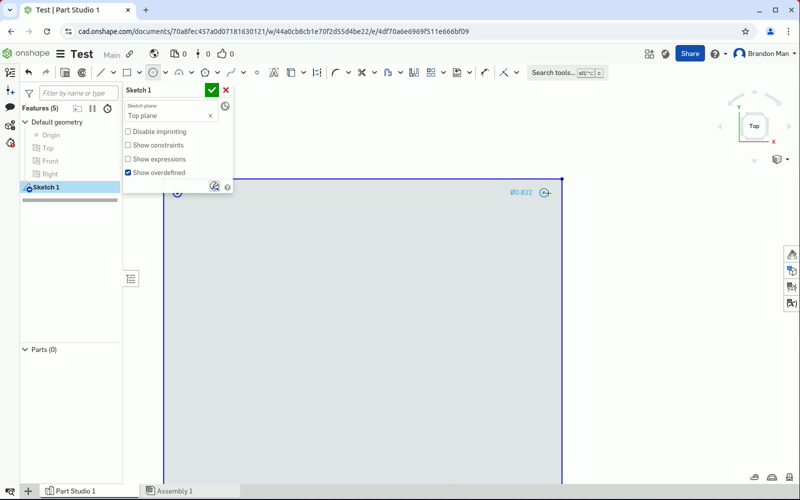
scroll(6)
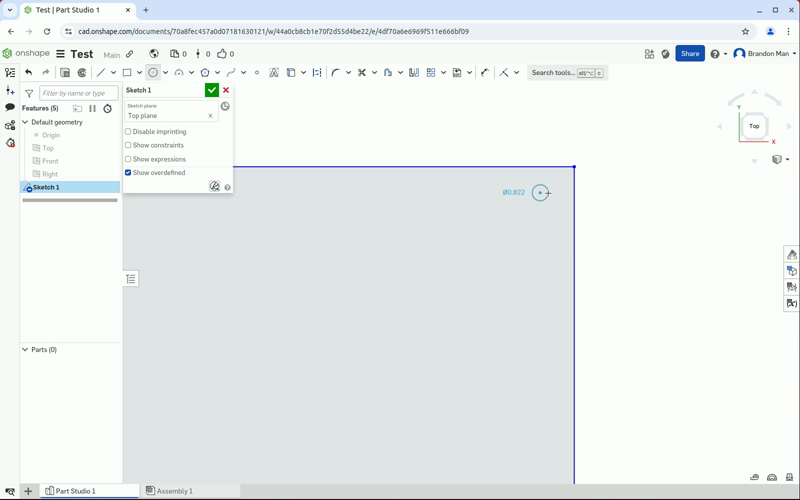
scroll(6)
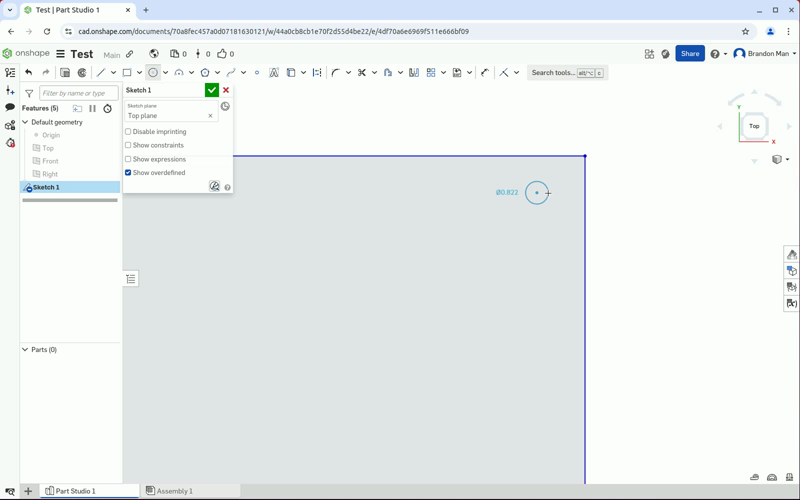
scroll(6)
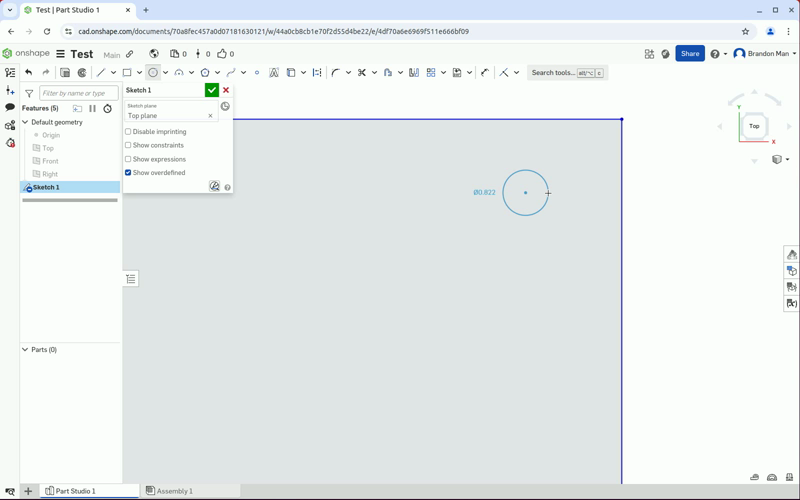
click(548, 192)
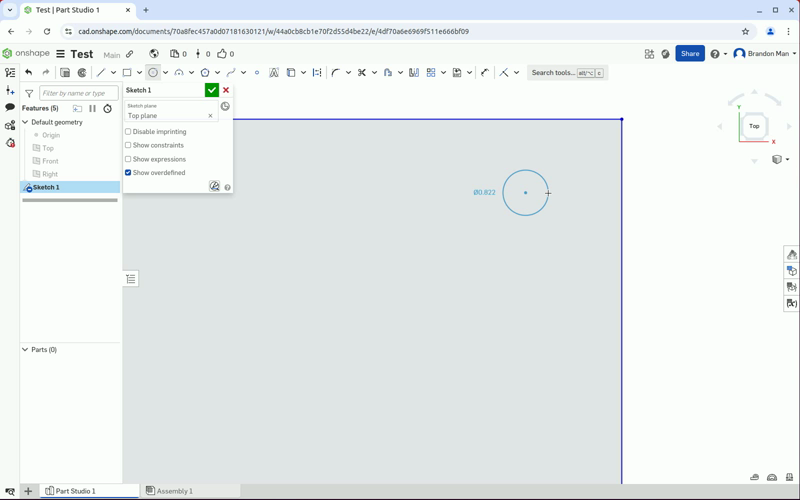
scroll(-6)
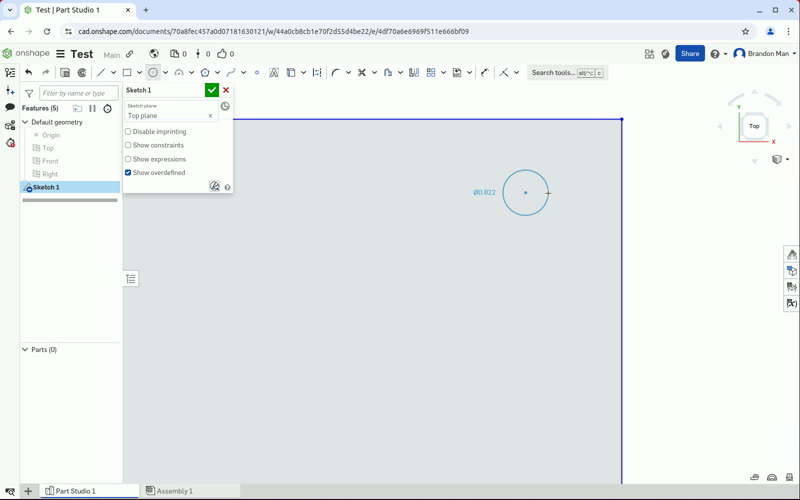
scroll(-6)
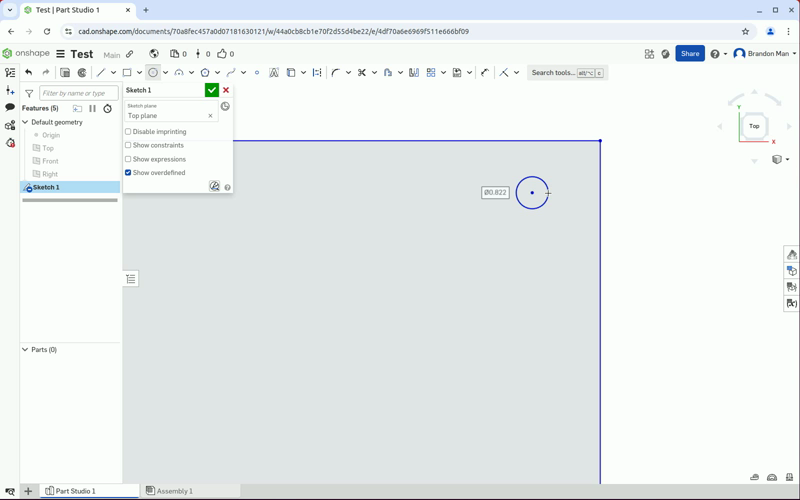
scroll(-6)
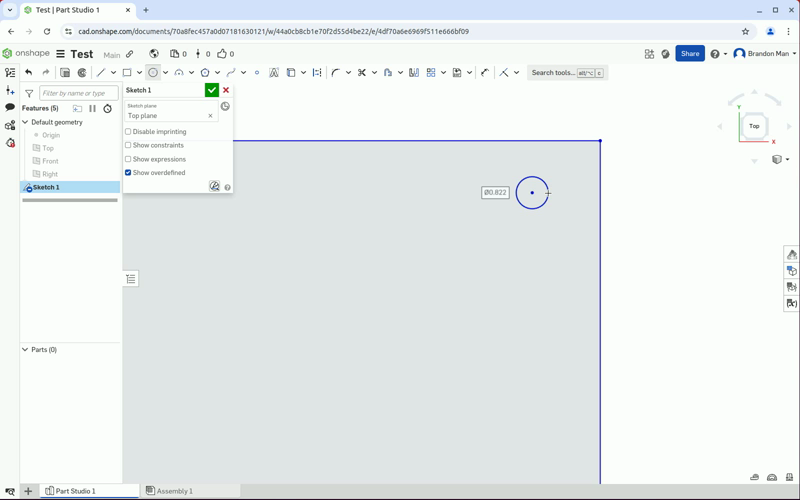
scroll(-6)
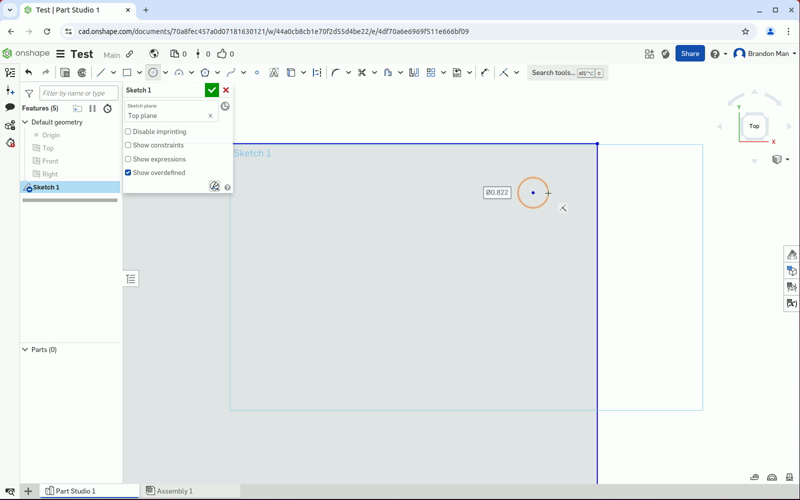
scroll(-6)
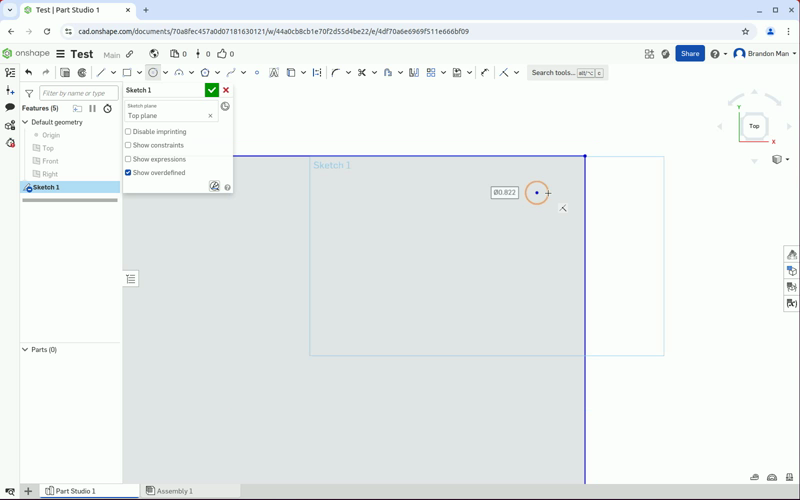
scroll(-6)
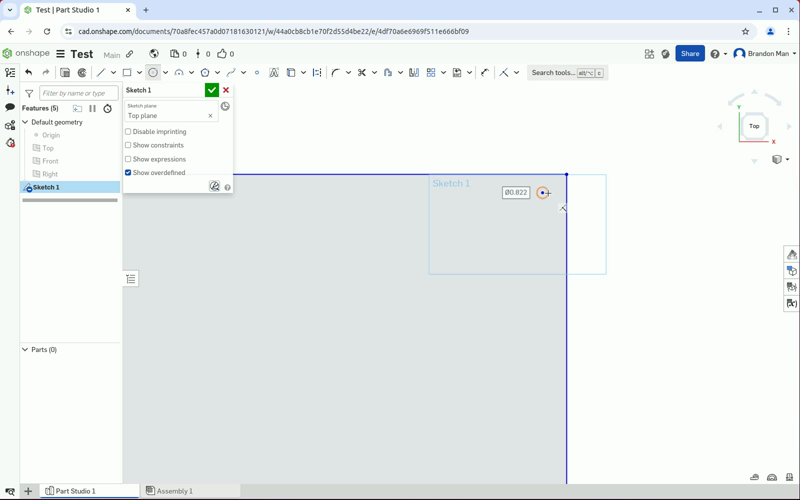
scroll(-6)
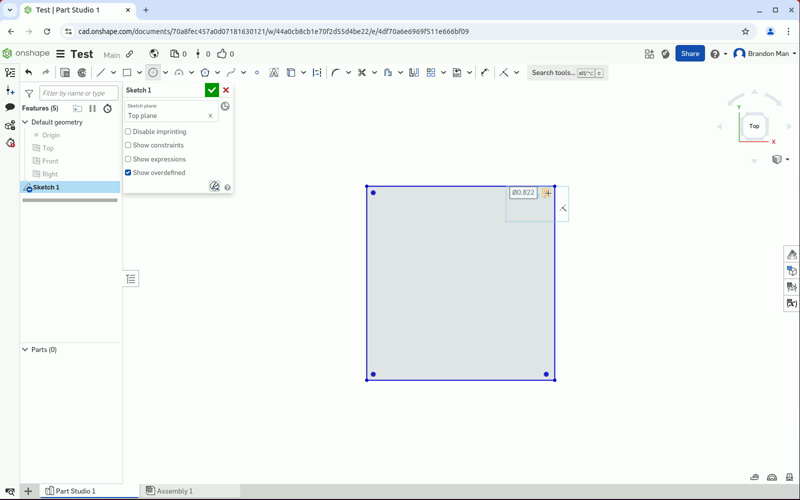
key(esc)
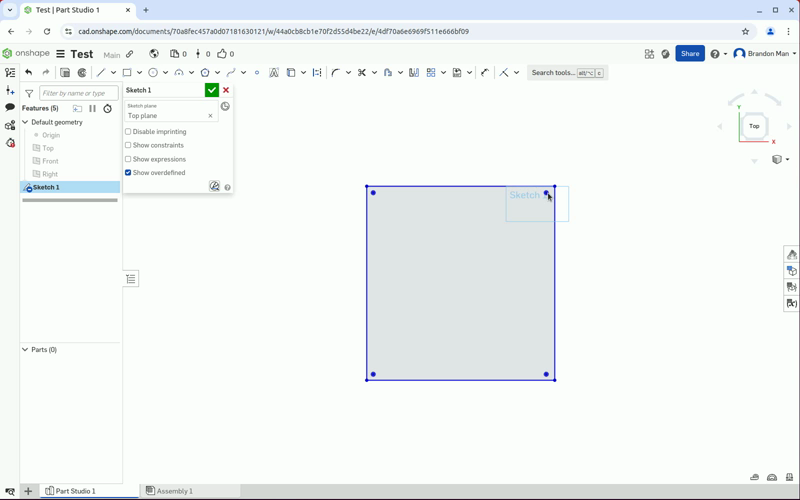
mouse_move(407, 269)
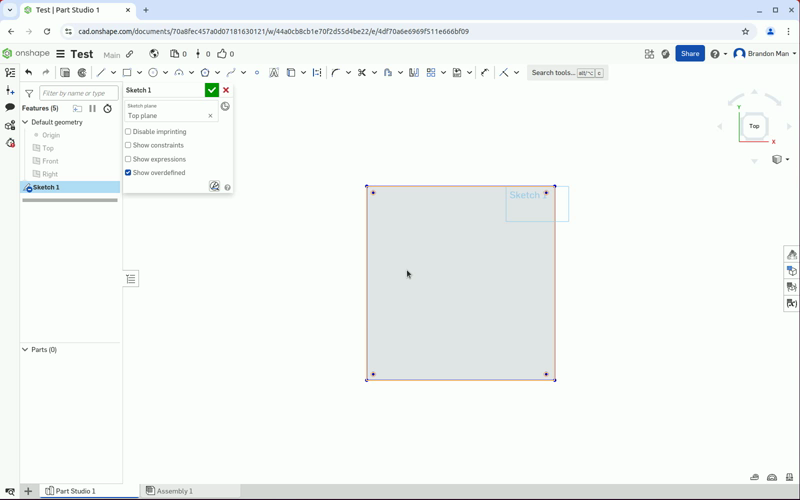
click(407, 269)
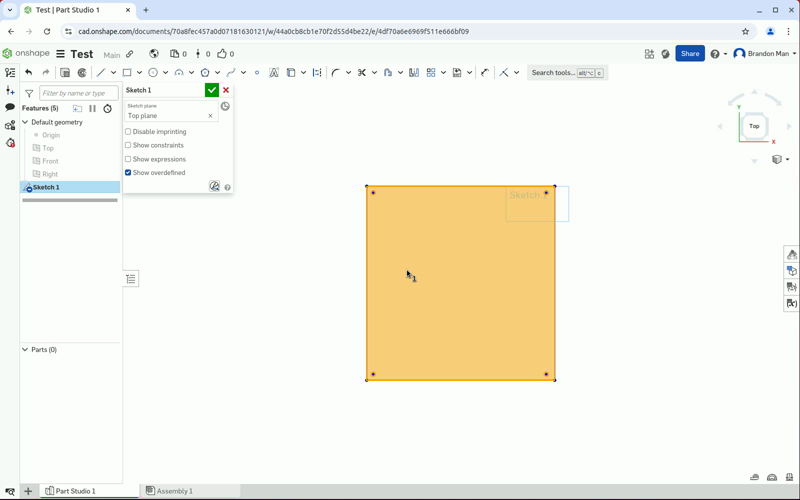
mouse_move(73, 352)
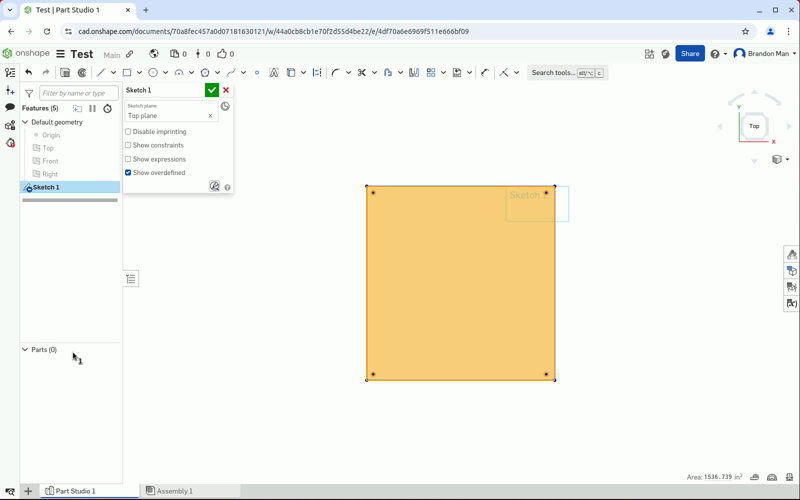
key(shift+y)
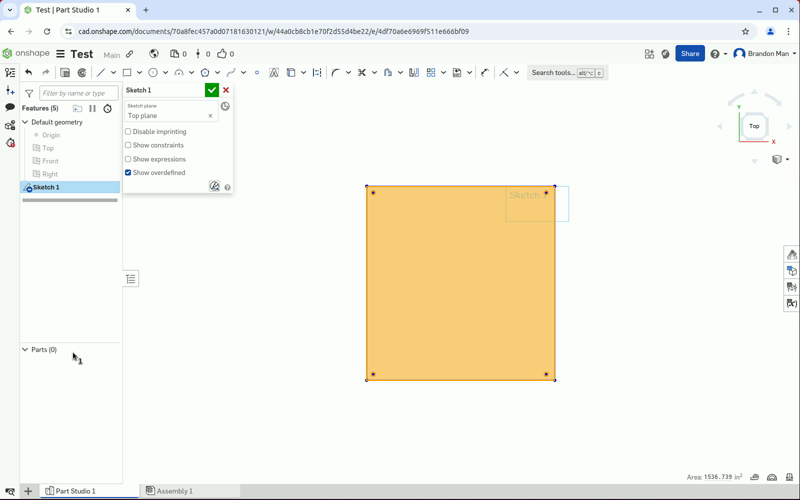
key(shift+e)
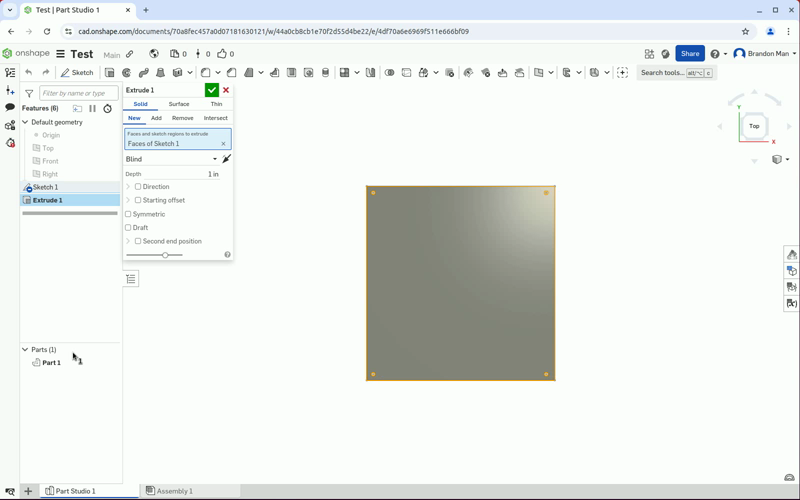
mouse_move(143, 106)
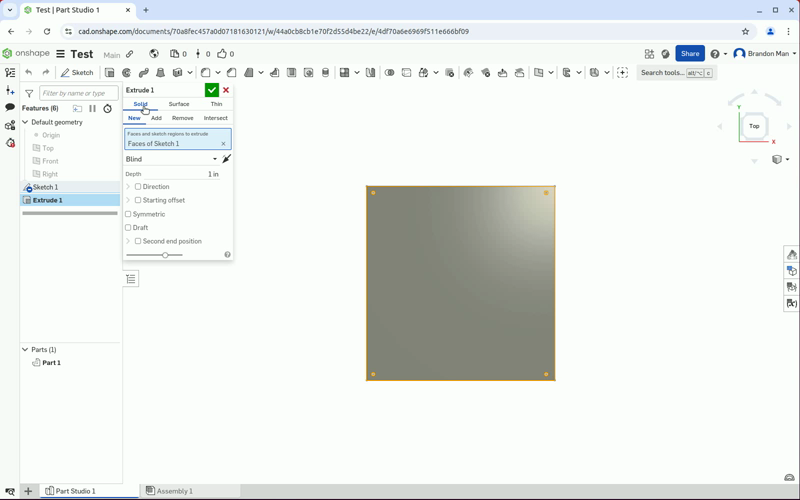
click(143, 106)
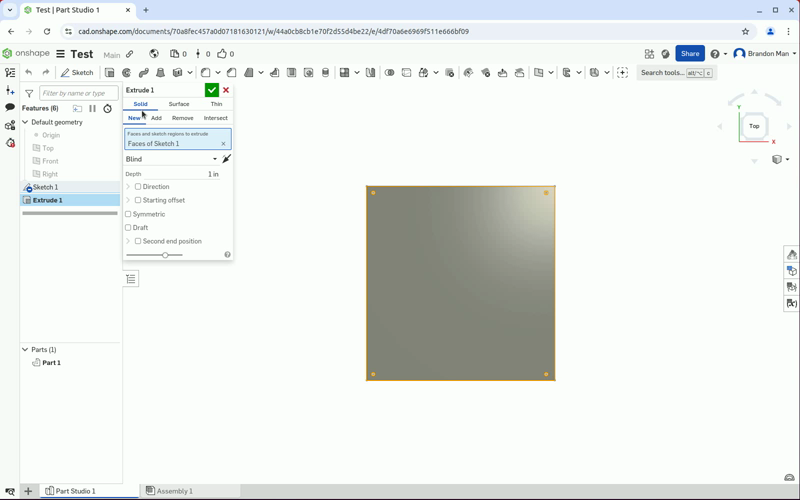
mouse_move(137, 120)
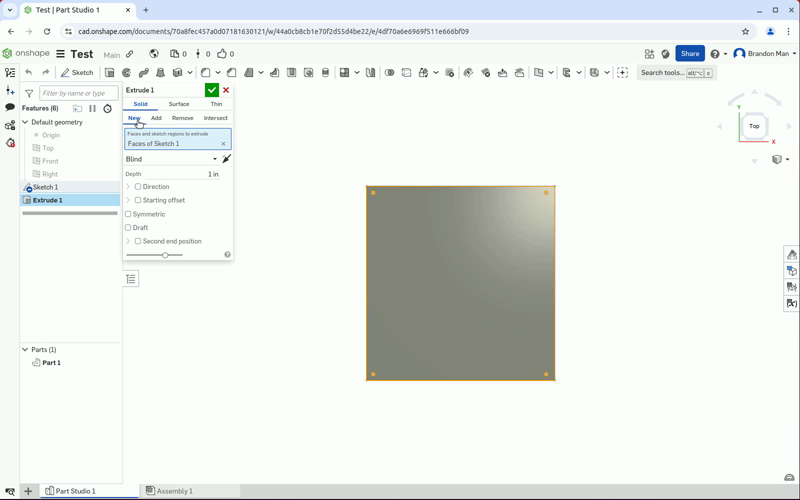
click(137, 120)
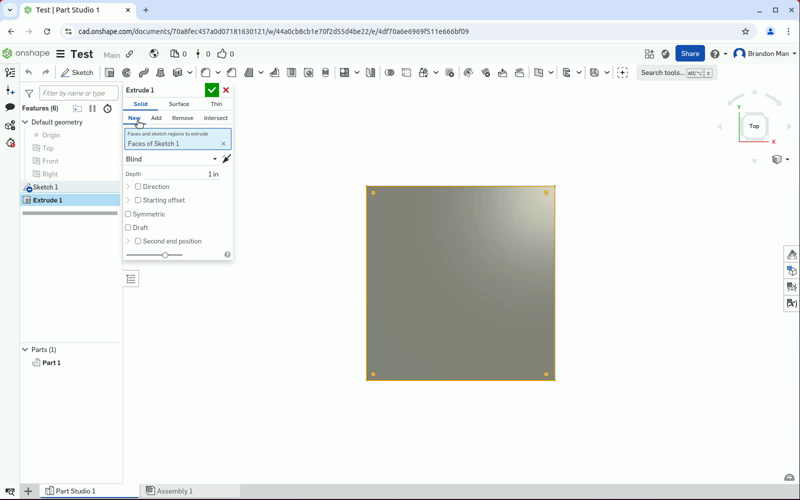
key(tab, 4)
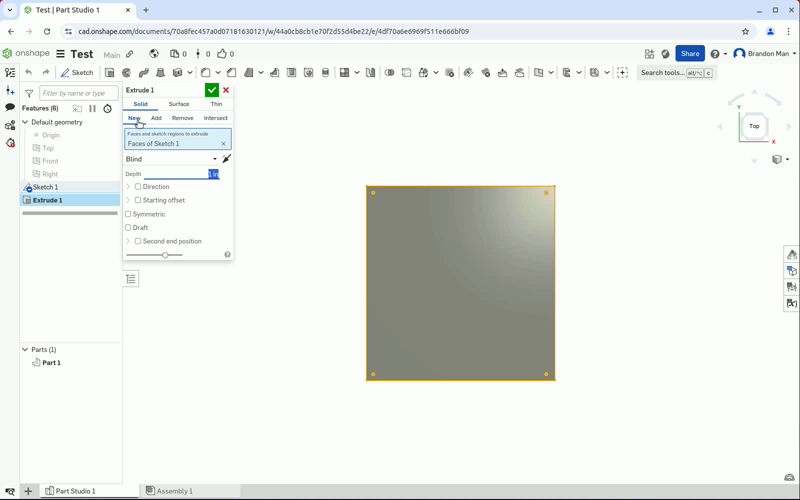
text(0.722)
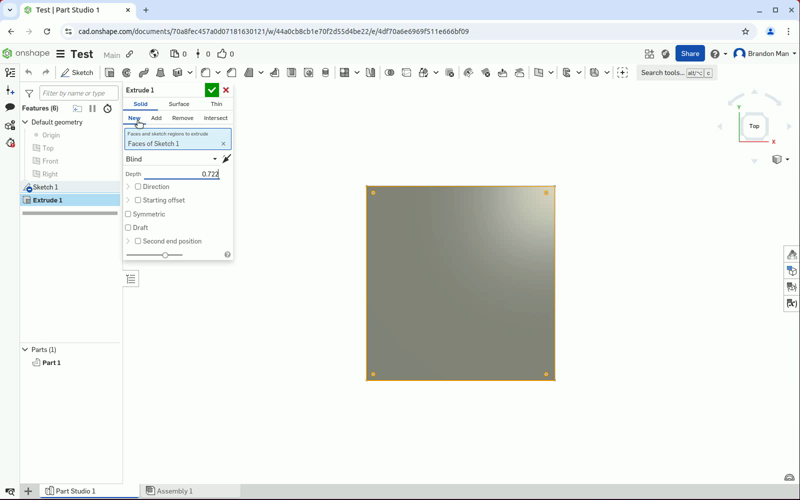
key(enter)
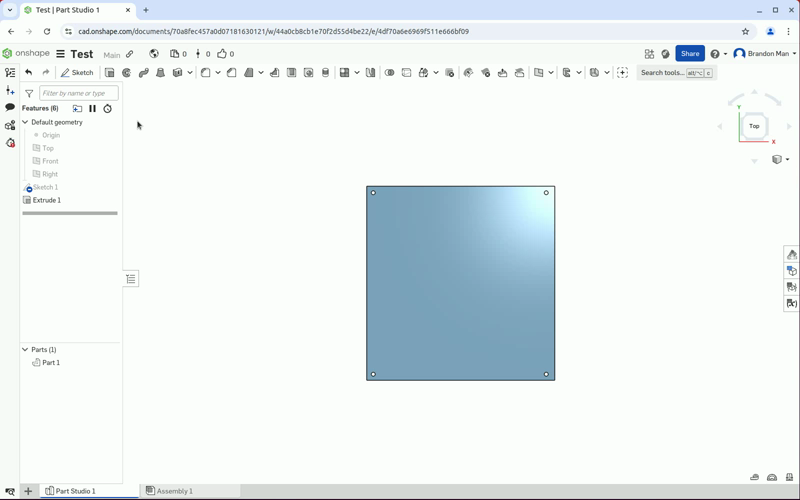
key(shift+h)
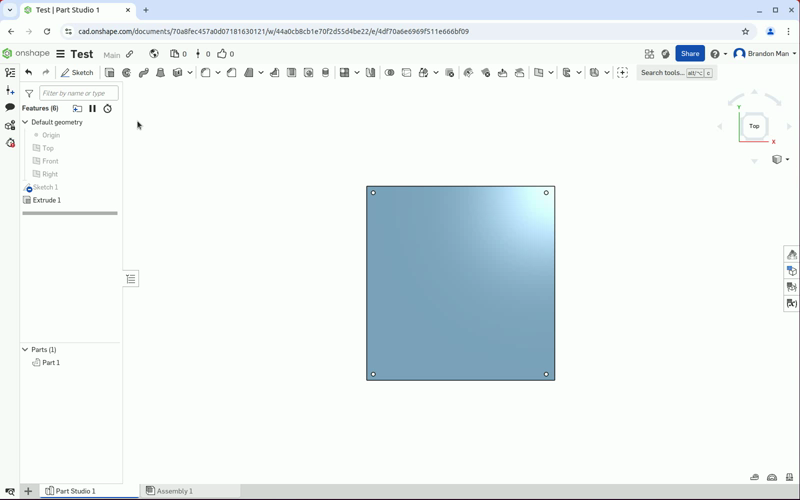
key(shift+h)
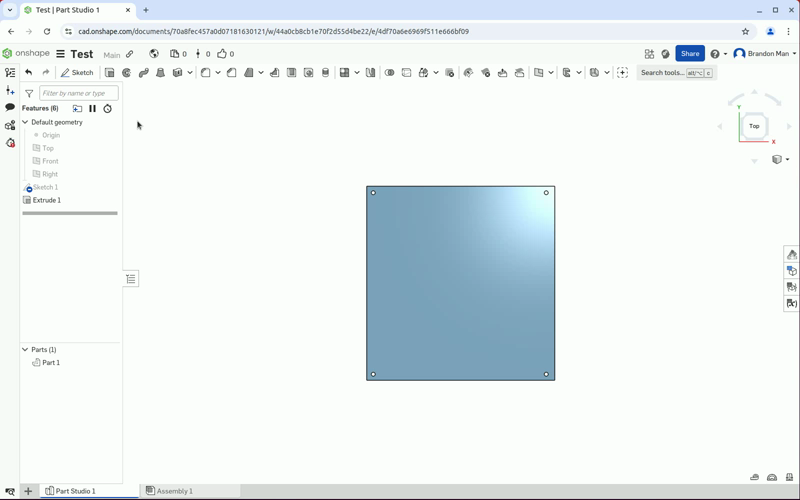
mouse_move(73, 189)
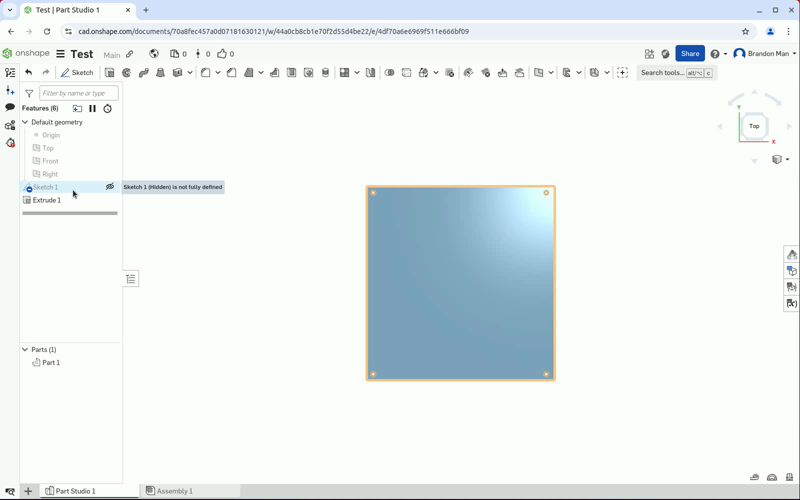
click(73, 189)
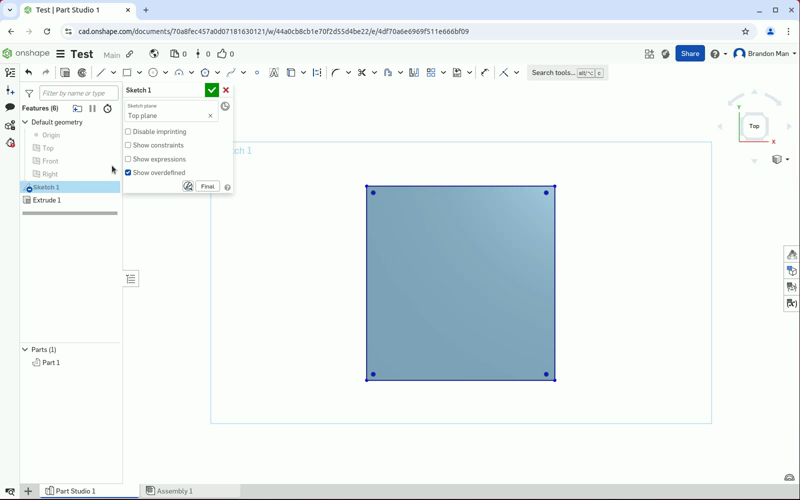
mouse_move(229, 92)
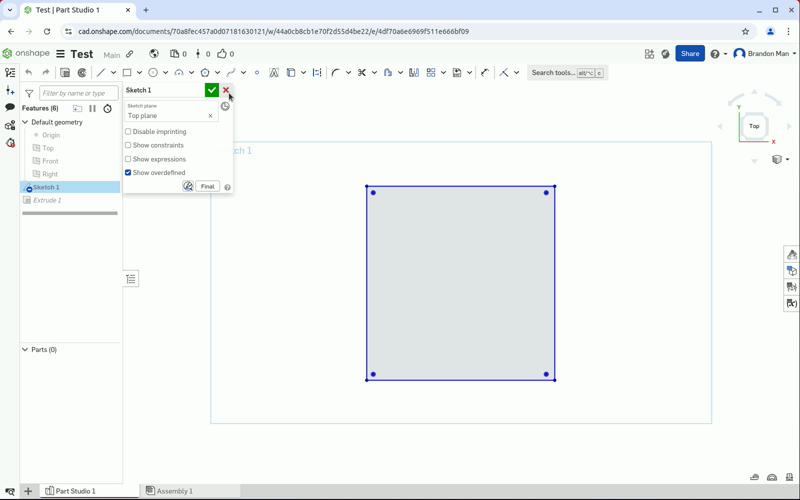
click(229, 92)
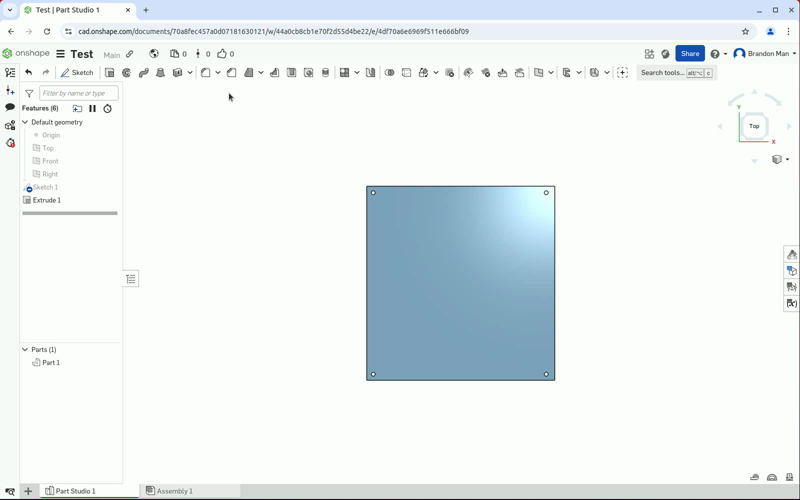
mouse_move(541, 75)
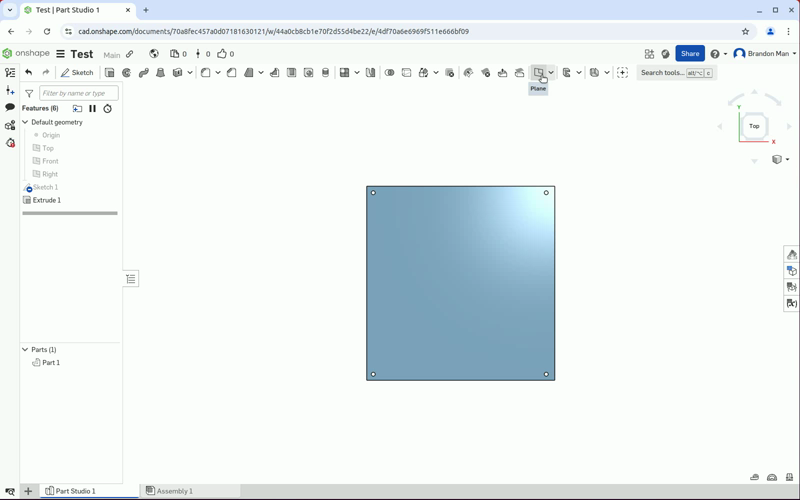
click(541, 75)
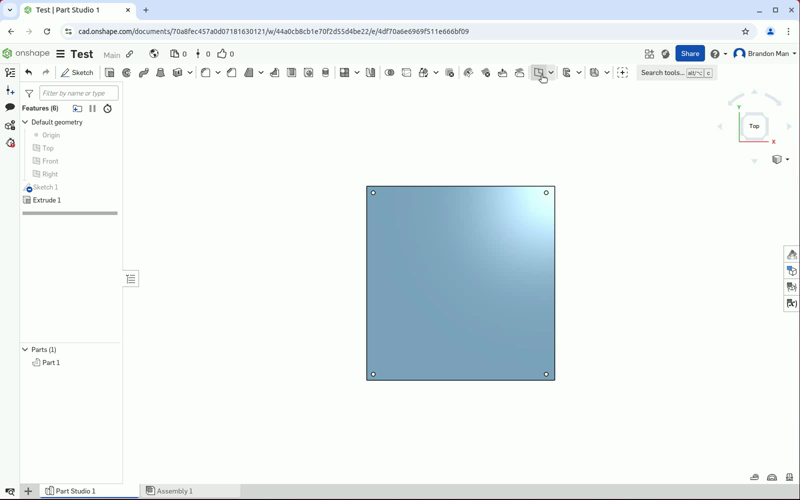
mouse_move(73, 150)
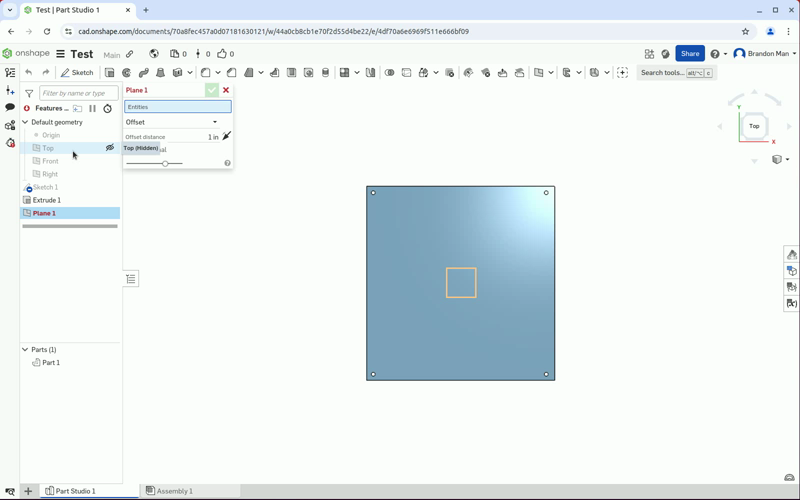
click(73, 150)
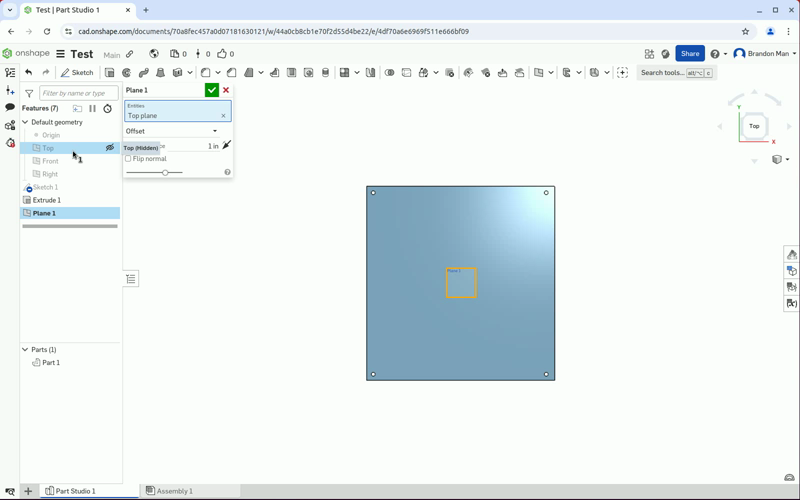
key(tab, 2)
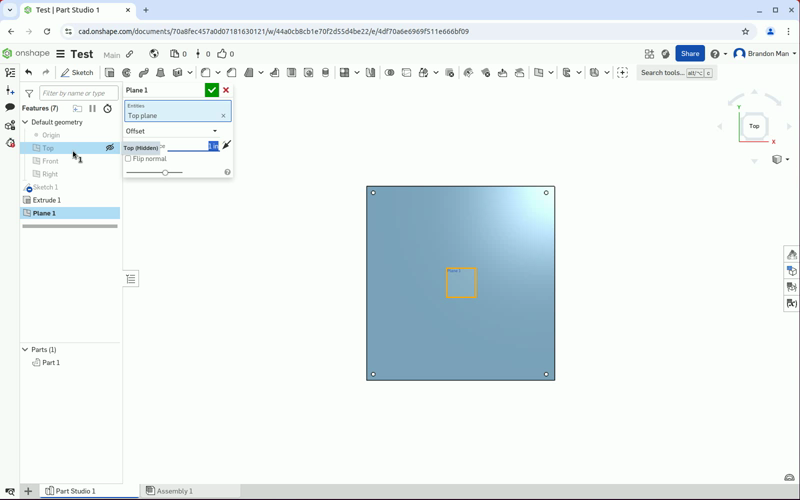
text(0.709)
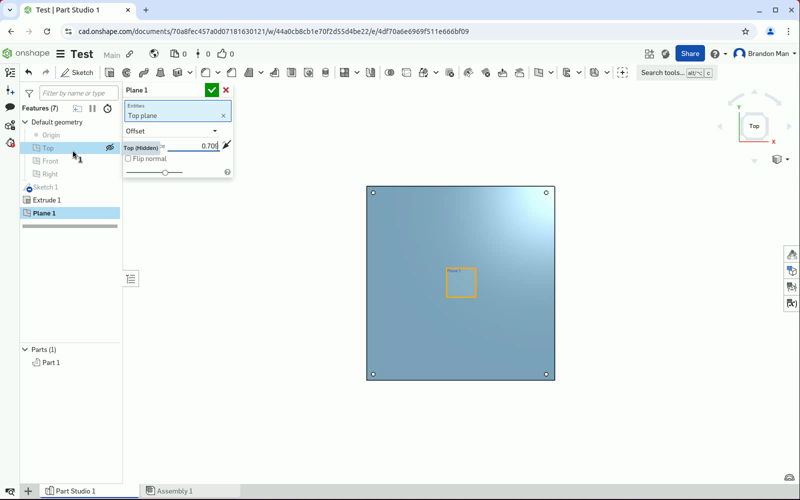
key(enter, 2)
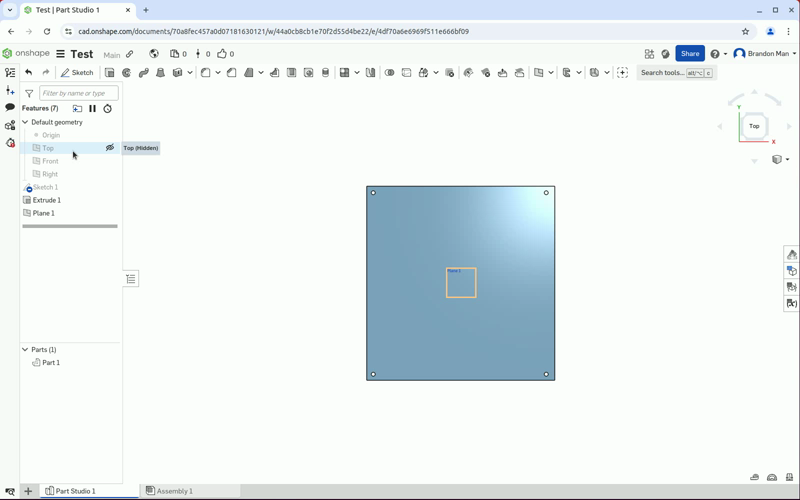
key(shift+s)
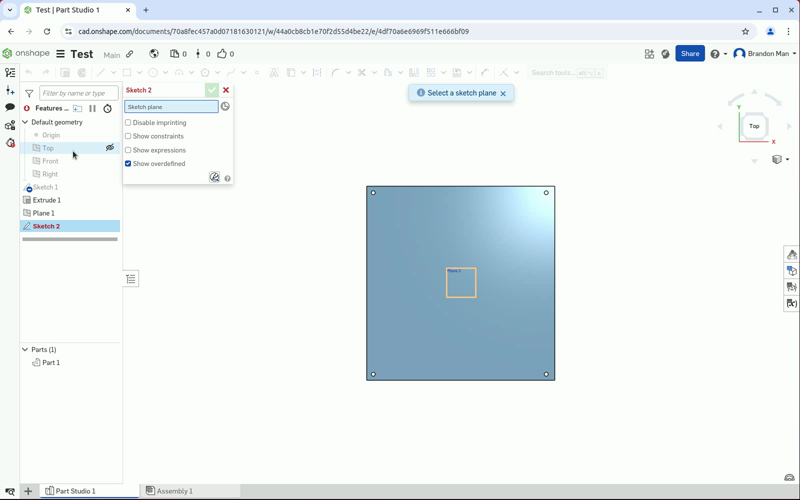
mouse_move(73, 215)
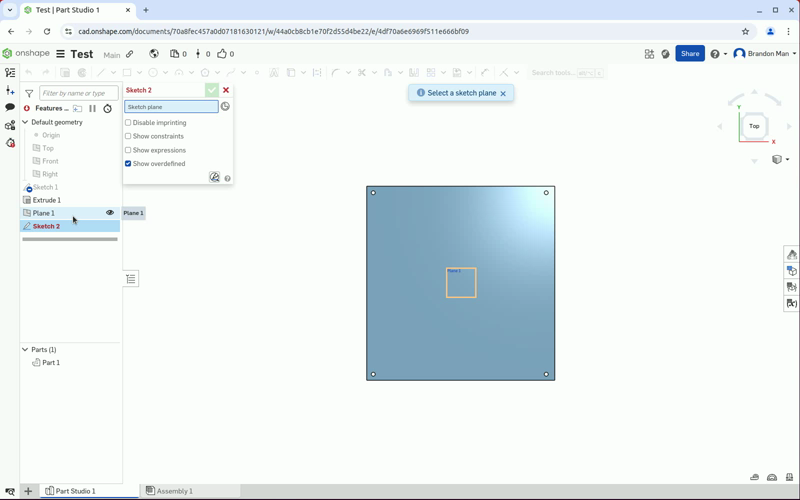
click(73, 215)
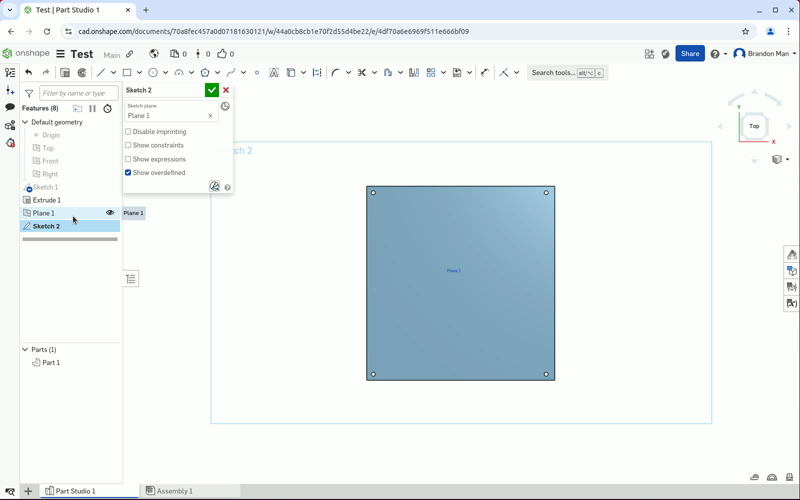
mouse_move(73, 352)
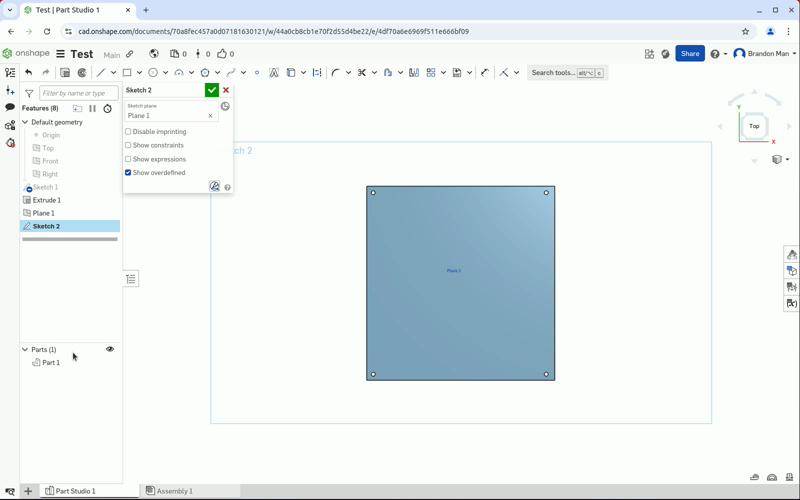
key(y)
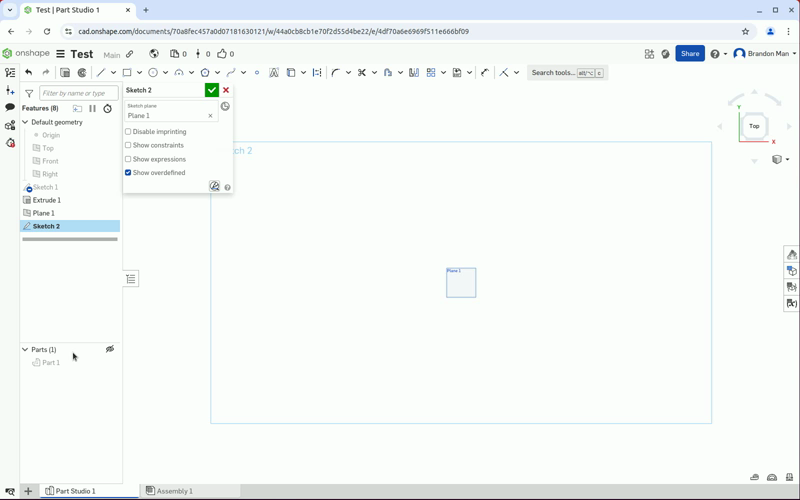
key(l)
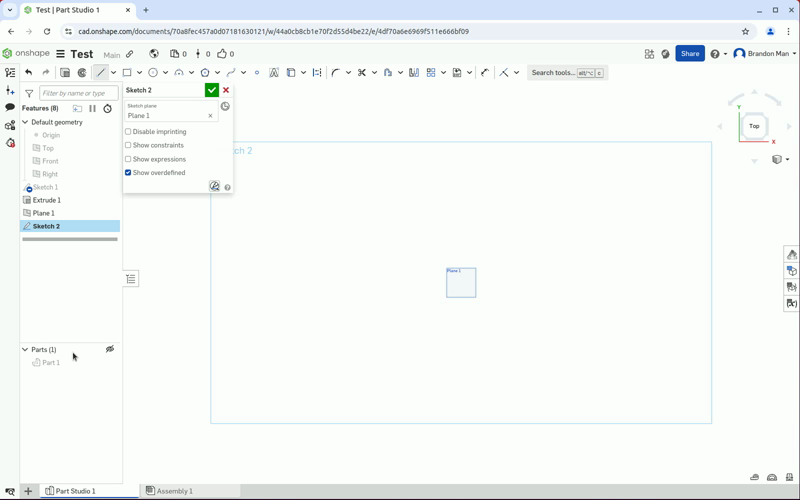
key_down(shift)
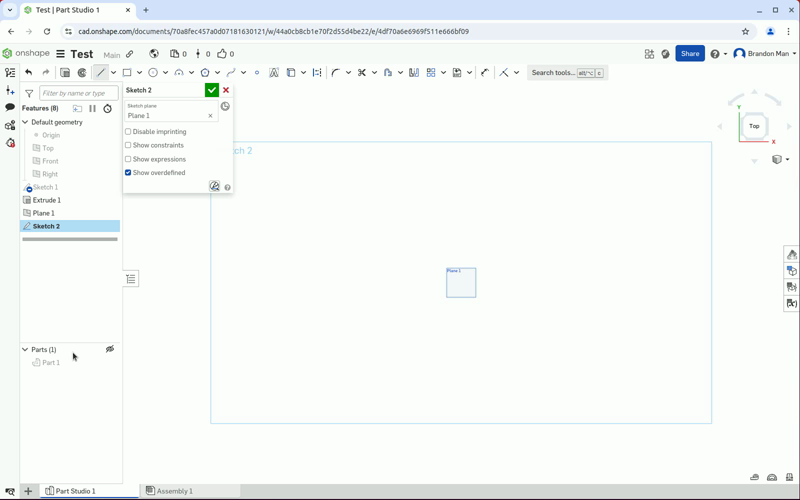
mouse_move(382, 395)
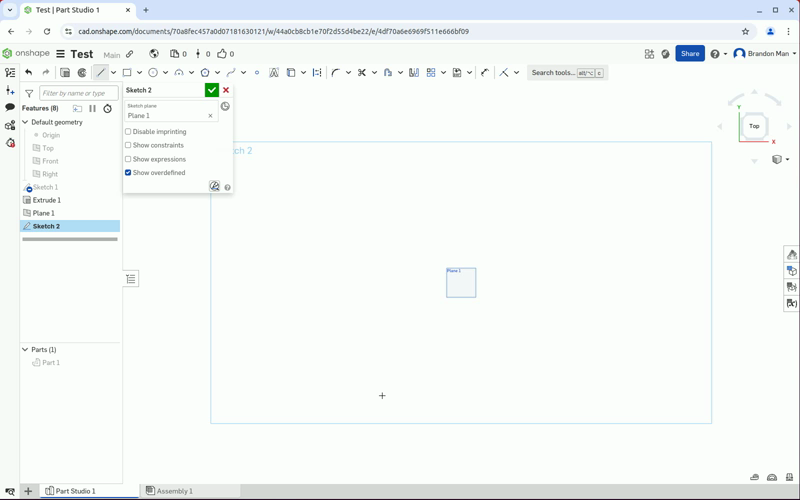
click(382, 395)
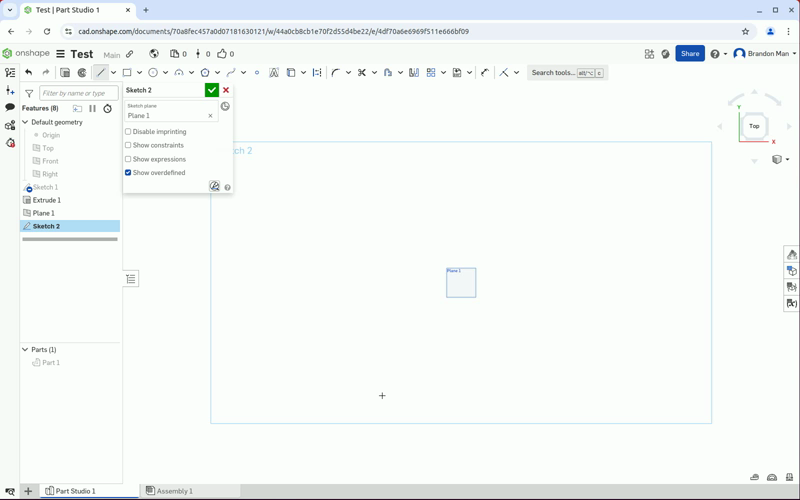
key_up(shift)
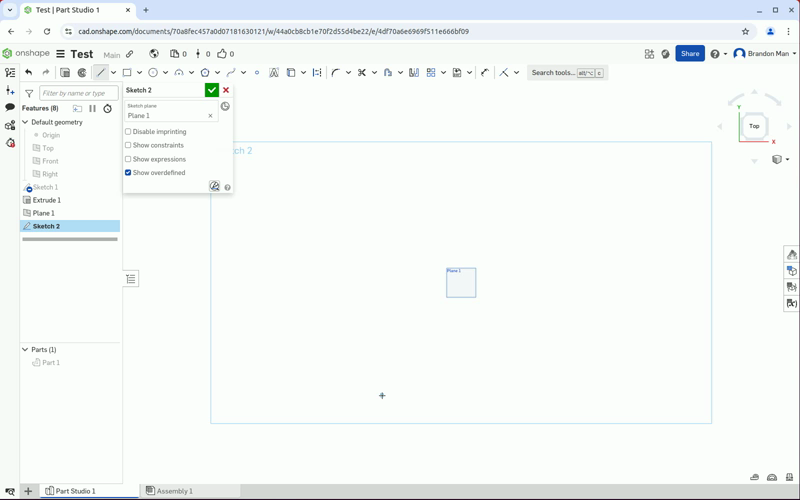
key_down(shift)
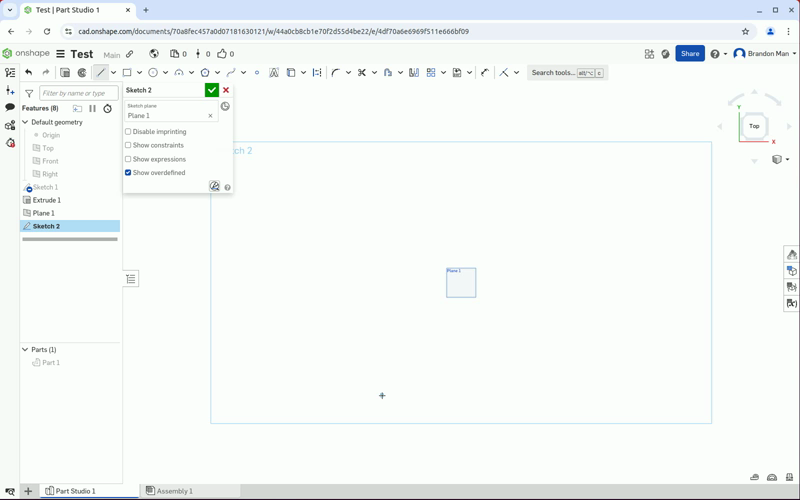
mouse_move(412, 395)
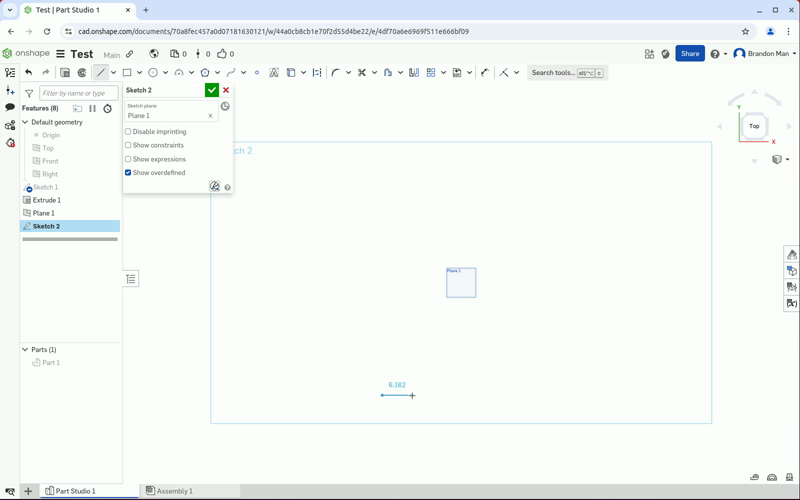
mouse_move(405, 395)
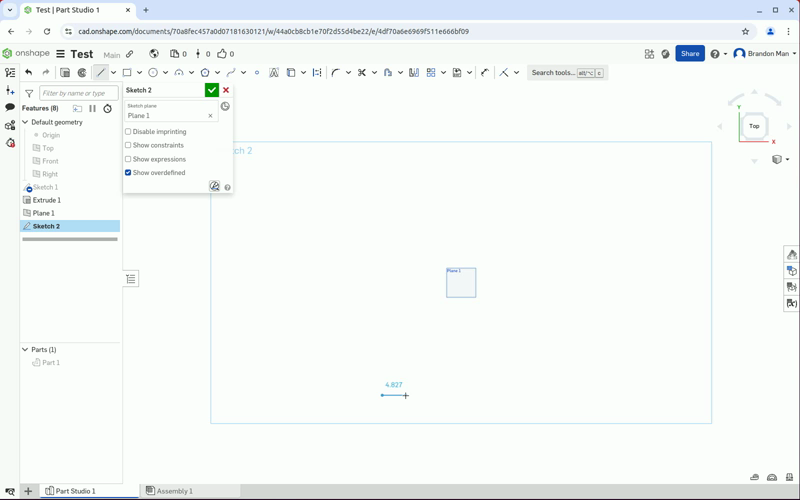
click(405, 395)
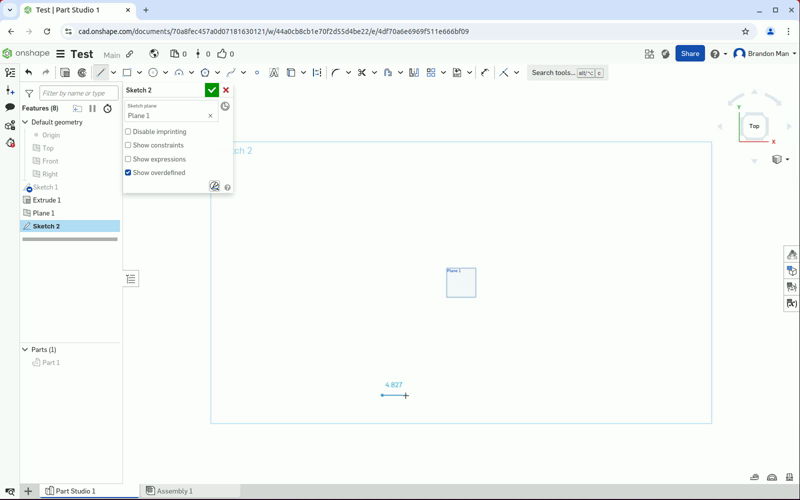
key_up(shift)
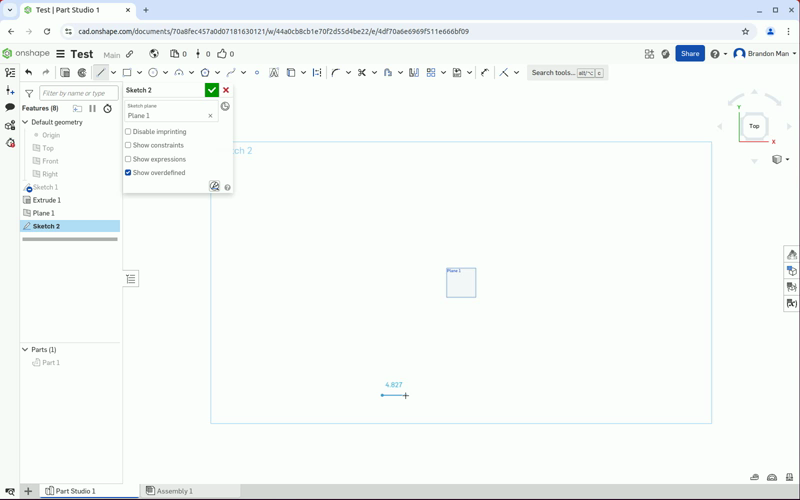
key_down(shift)
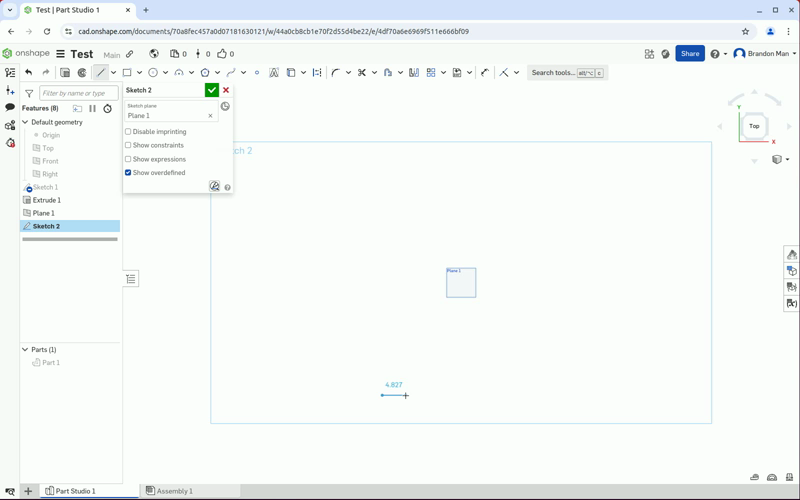
mouse_move(435, 395)
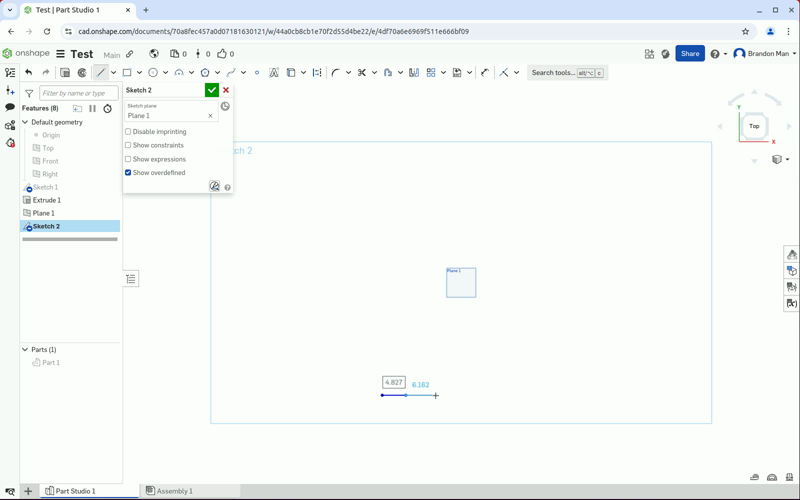
mouse_move(405, 380)
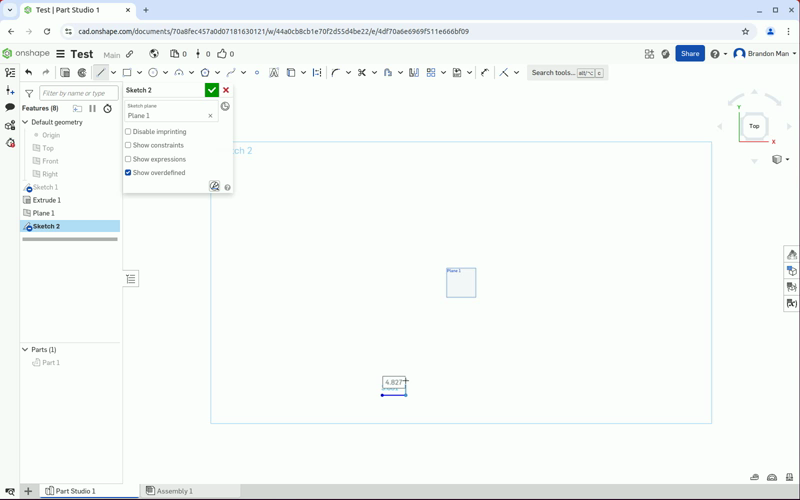
click(405, 380)
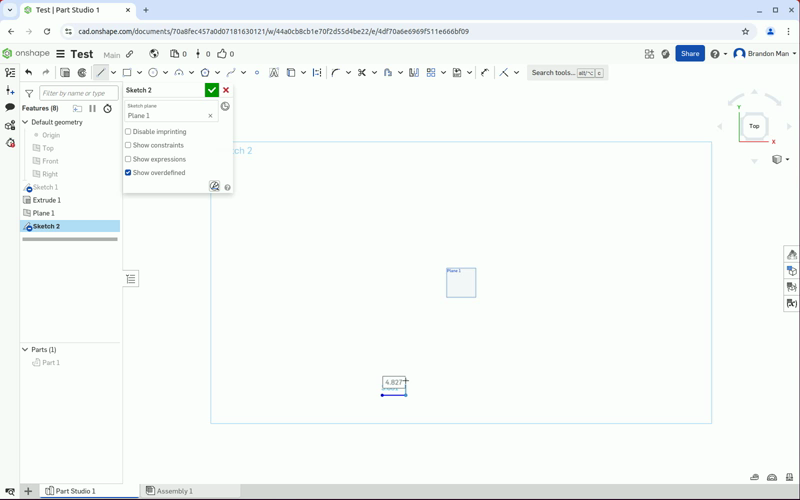
key_up(shift)
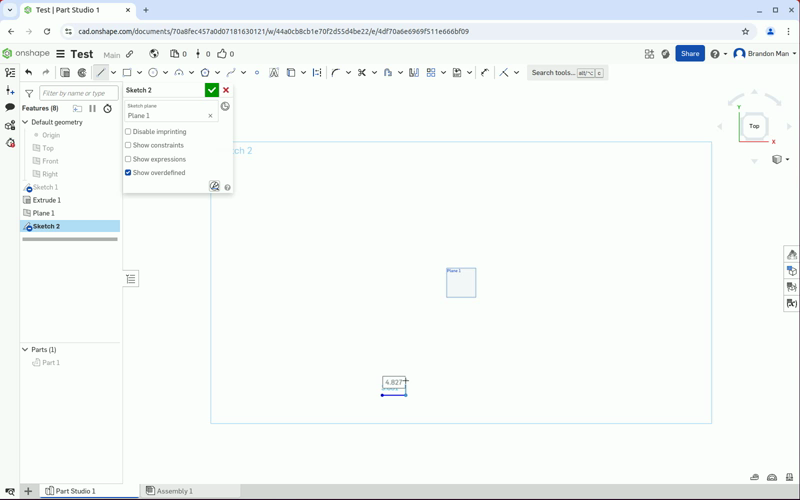
key_down(shift)
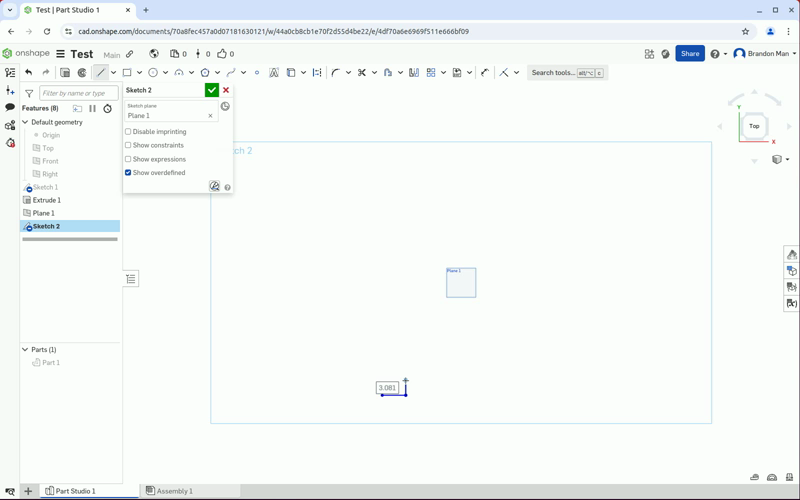
mouse_move(435, 380)
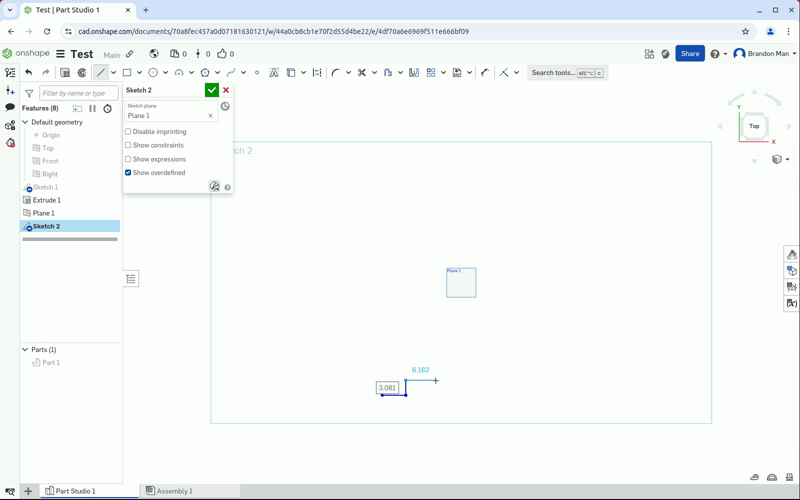
mouse_move(382, 380)
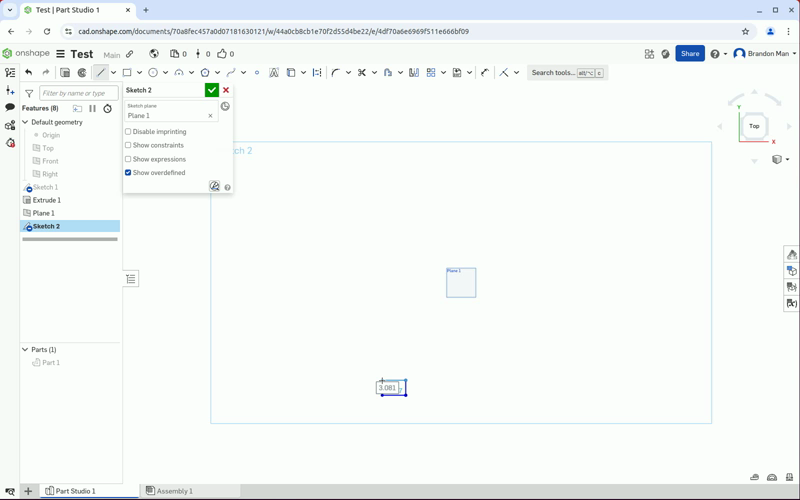
click(382, 380)
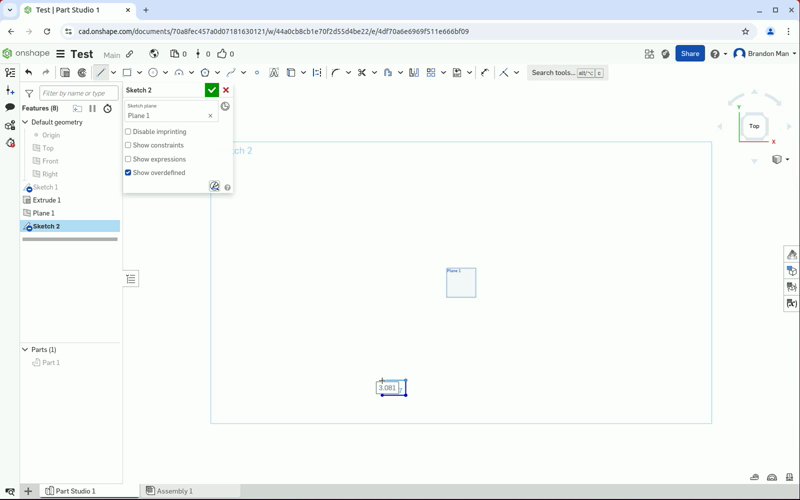
key_up(shift)
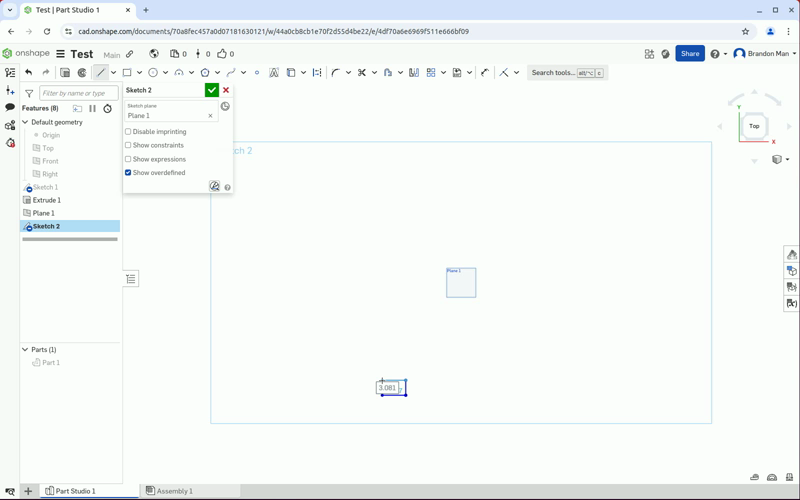
mouse_move(412, 380)
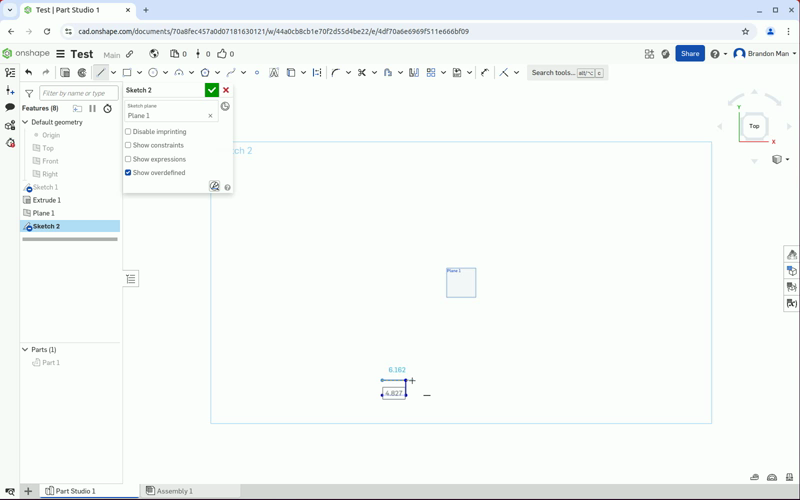
key_down(shift)
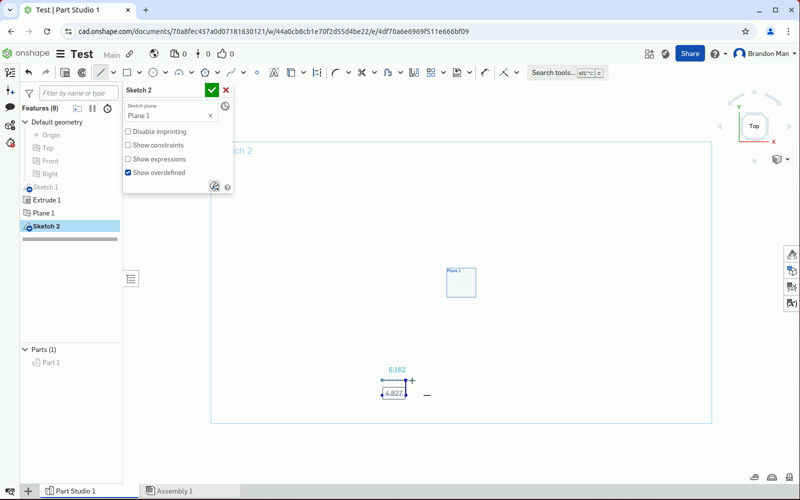
mouse_move(382, 395)
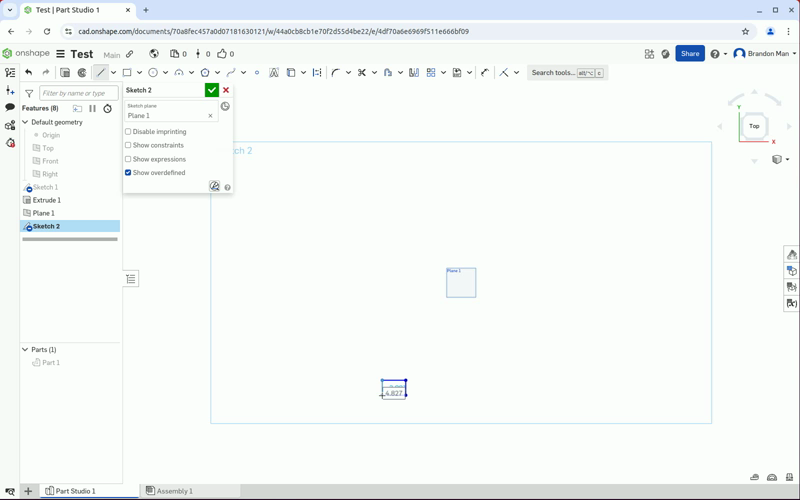
key_up(shift)
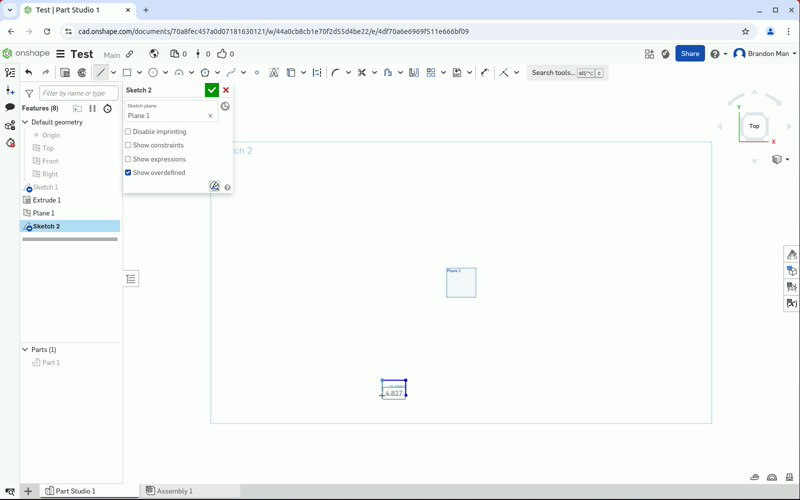
click(382, 395)
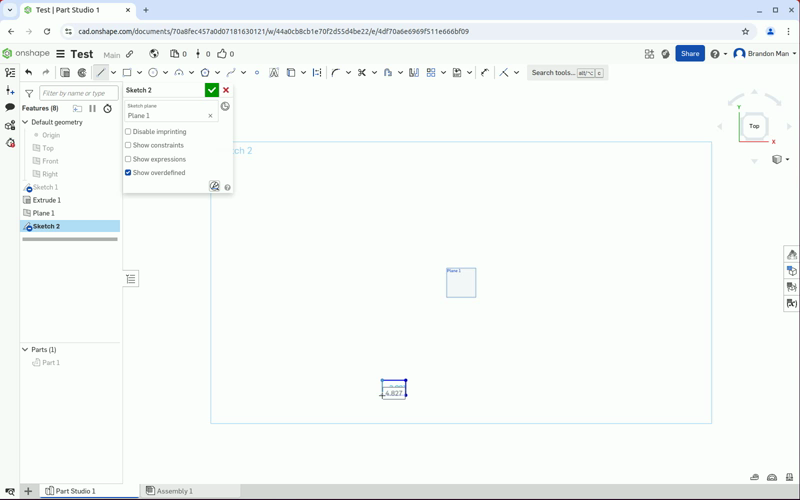
key(esc)
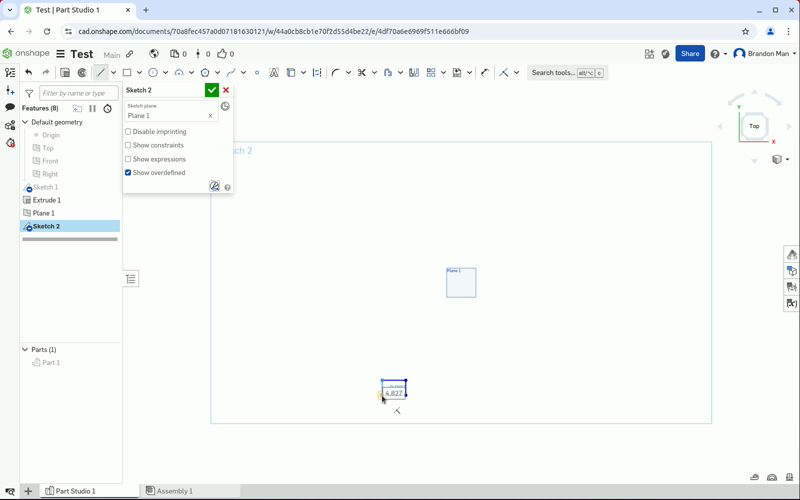
mouse_move(393, 381)
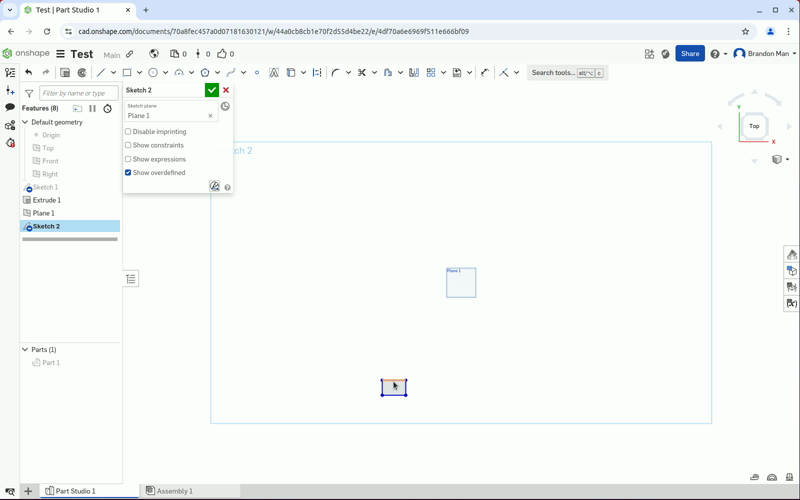
scroll(6)
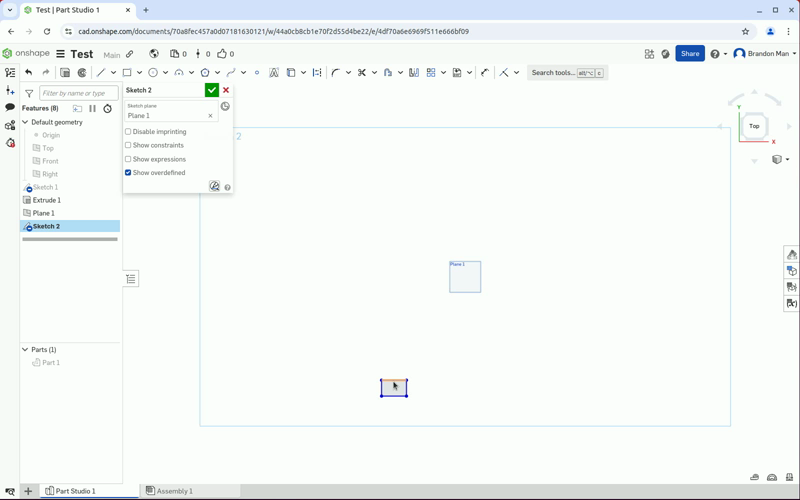
scroll(6)
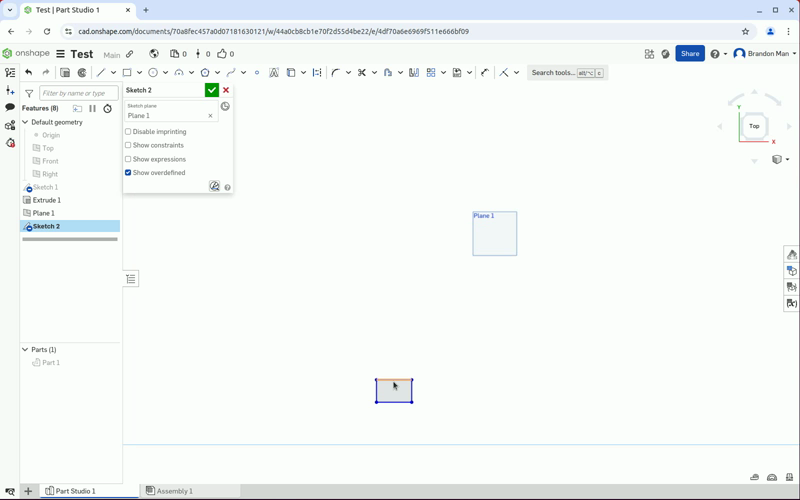
scroll(6)
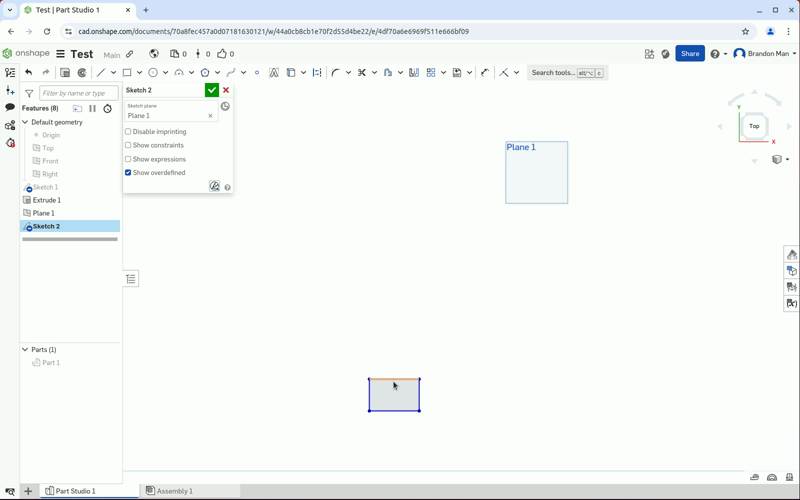
scroll(6)
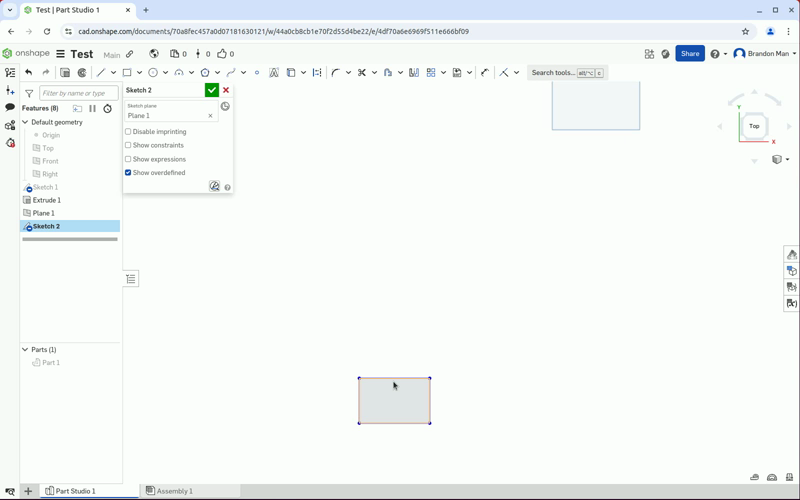
scroll(6)
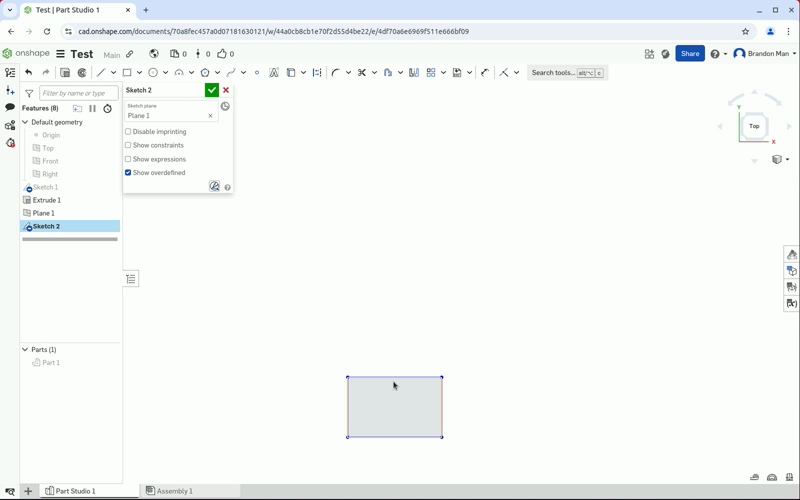
scroll(6)
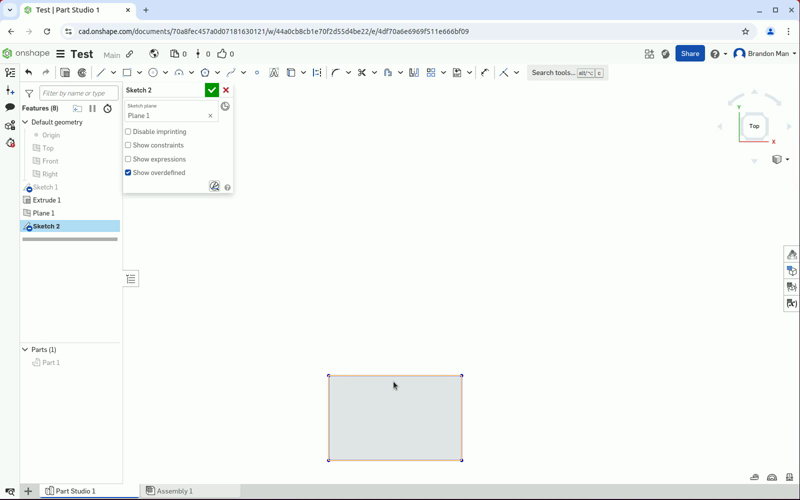
scroll(6)
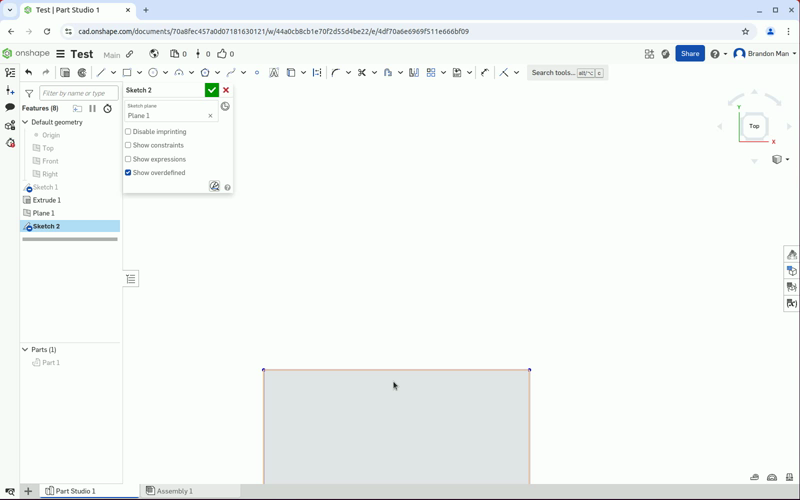
click(393, 381)
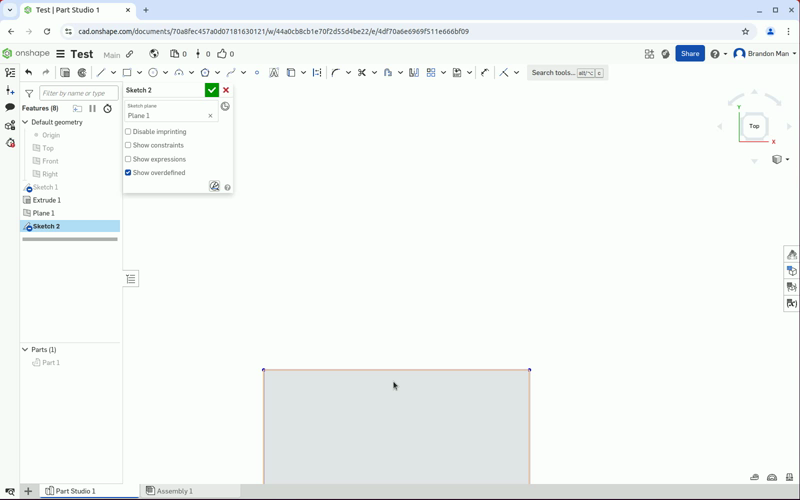
scroll(-6)
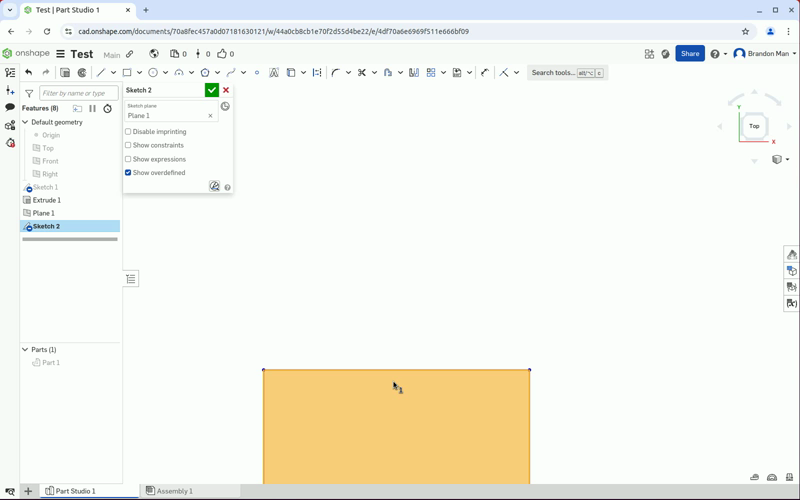
scroll(-6)
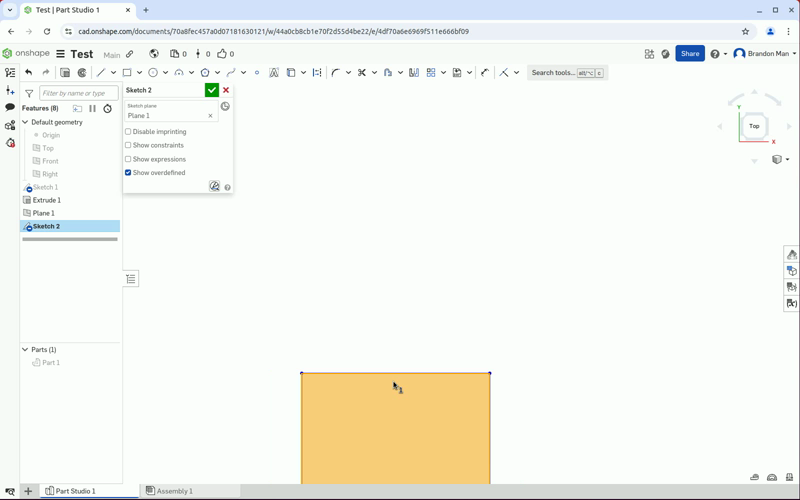
scroll(-6)
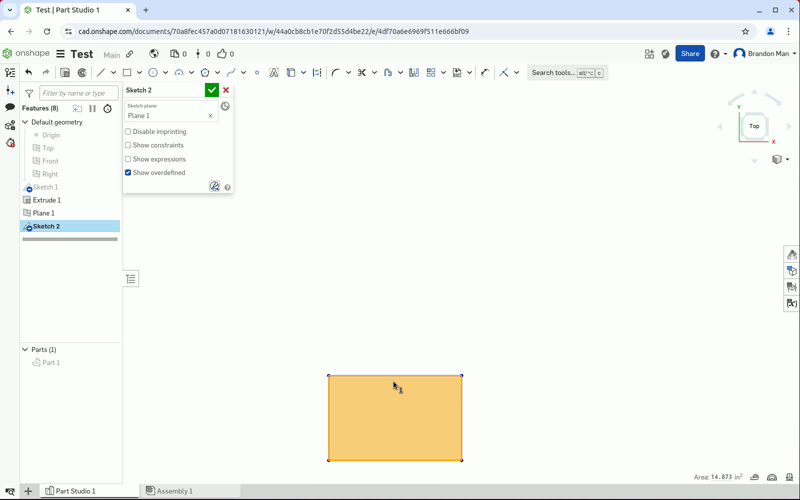
scroll(-6)
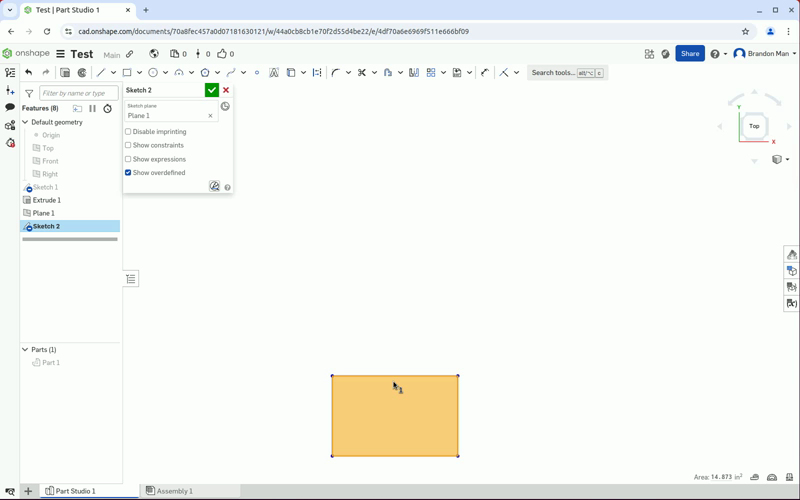
scroll(-6)
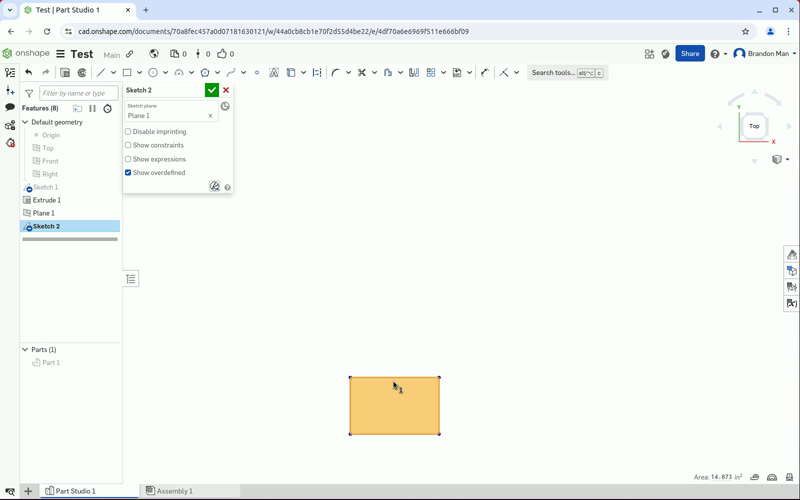
scroll(-6)
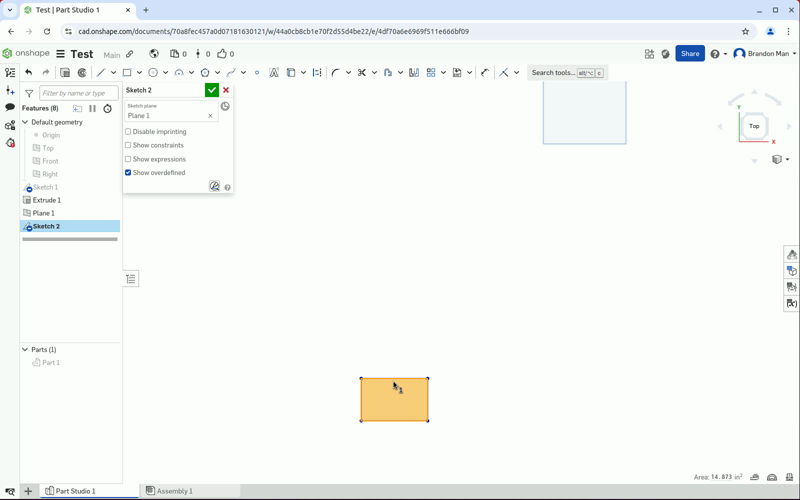
scroll(-6)
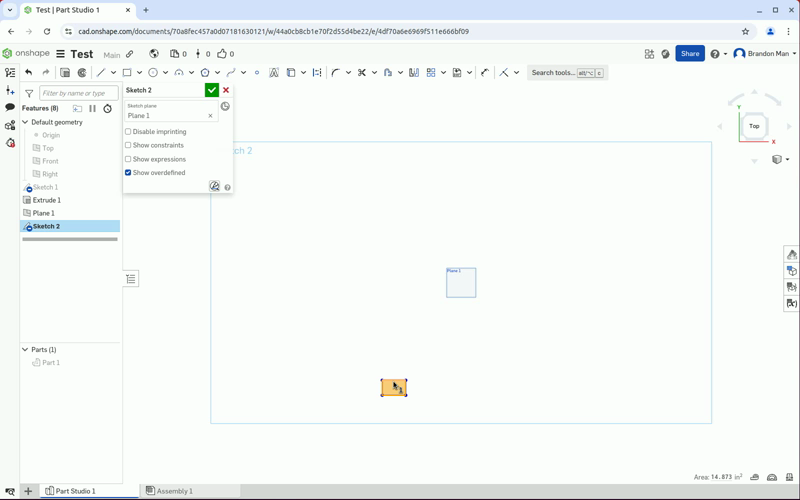
mouse_move(73, 352)
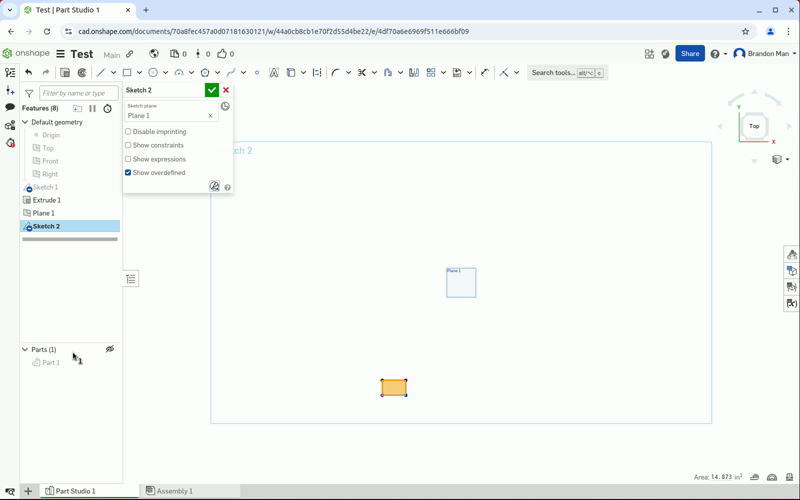
key(shift+y)
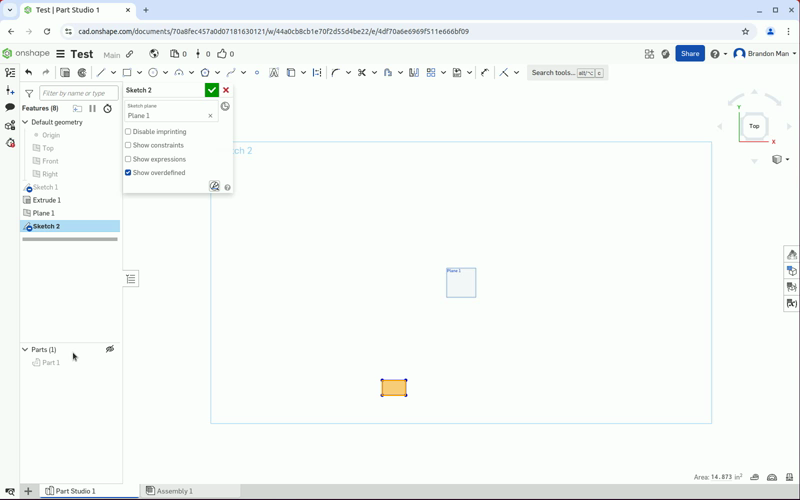
key(shift+e)
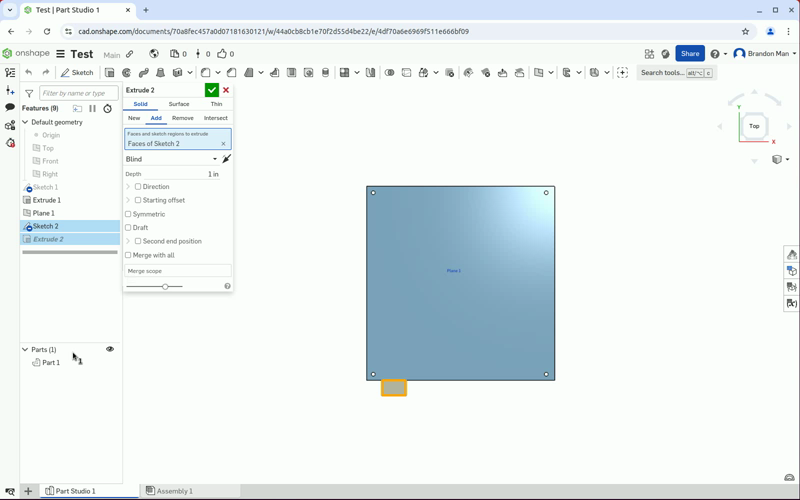
mouse_move(143, 106)
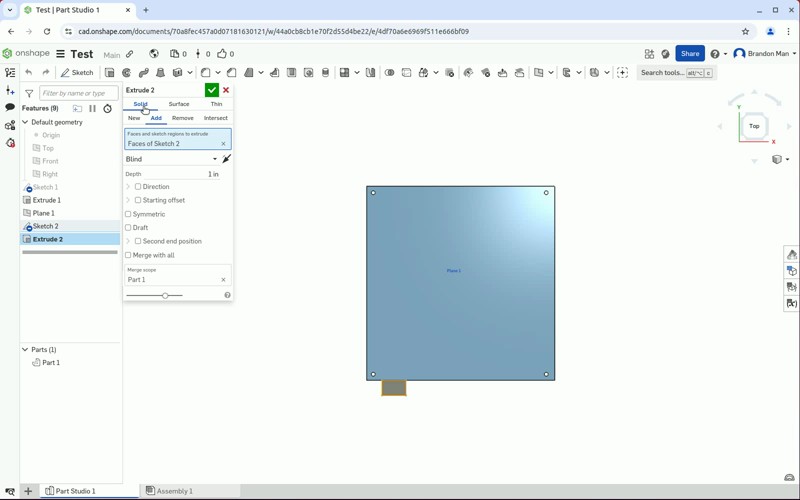
click(143, 106)
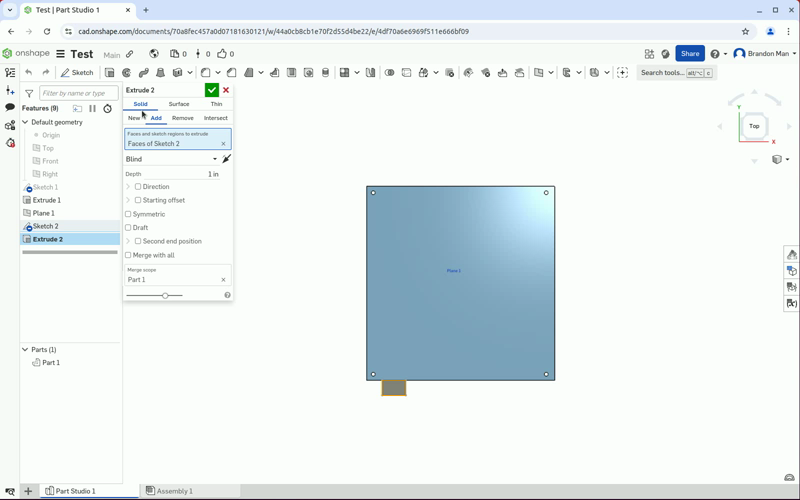
mouse_move(137, 120)
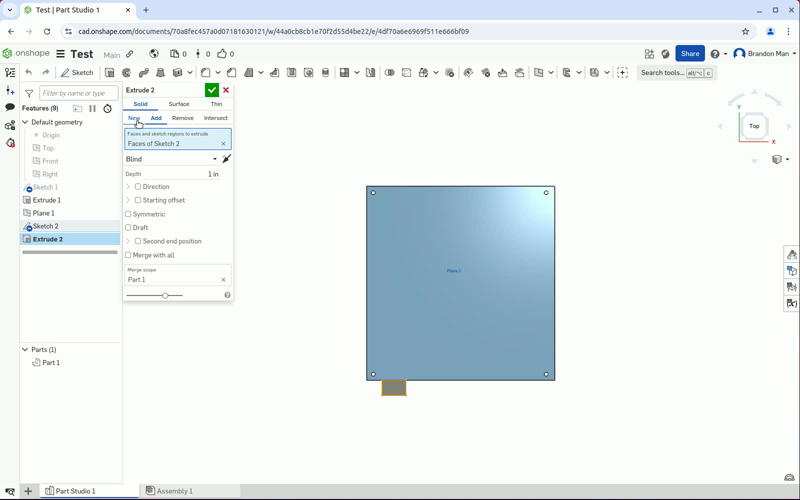
click(137, 120)
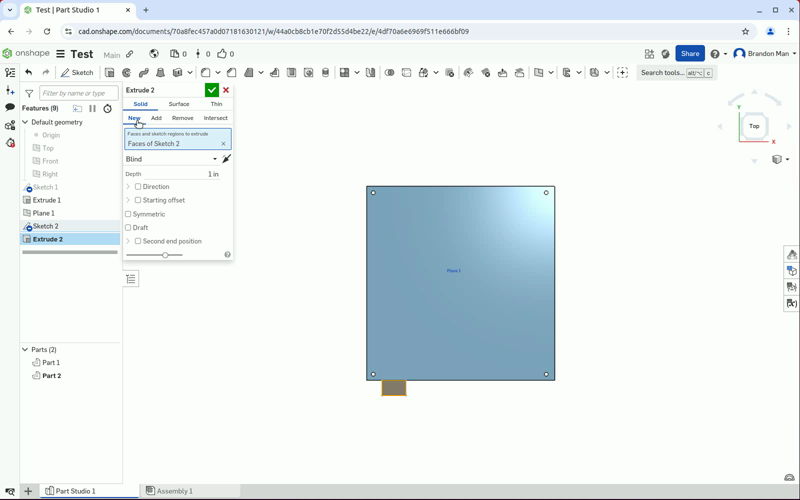
key(tab, 4)
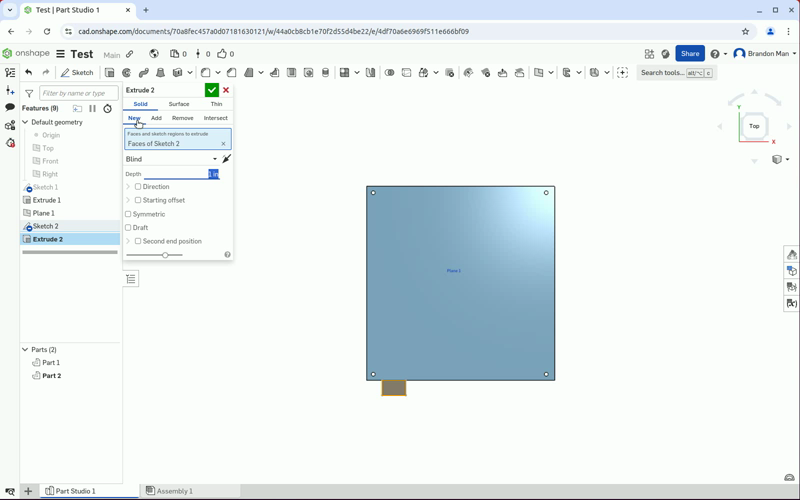
text(4.574)
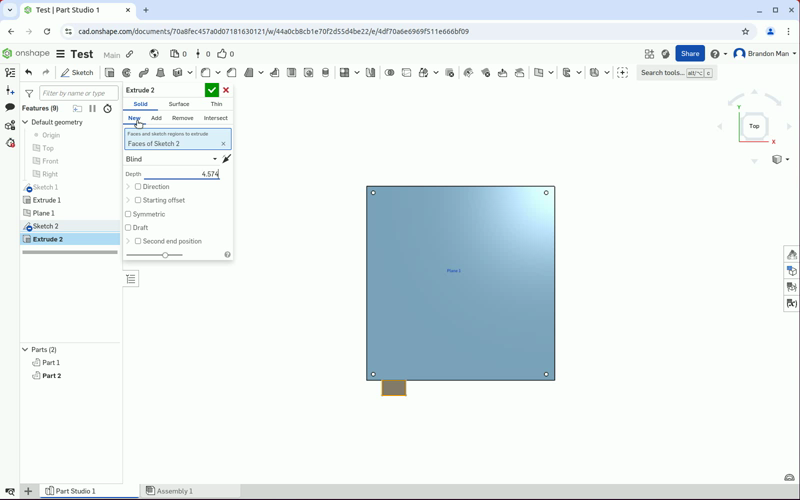
key(enter)
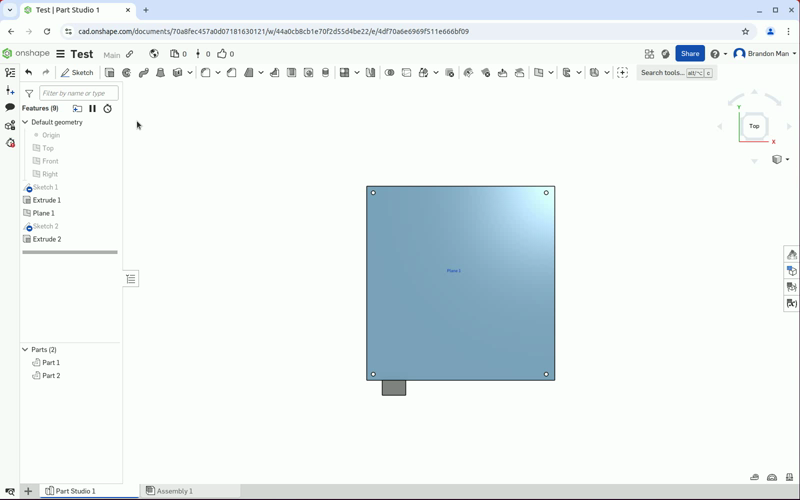
key(shift+h)
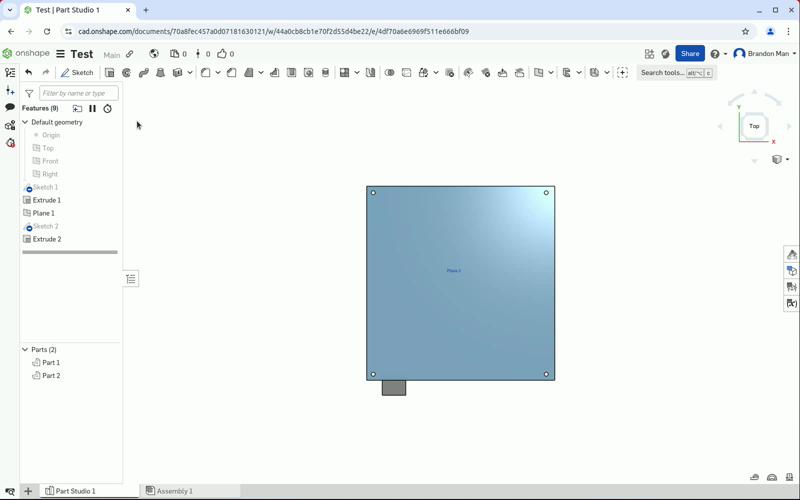
key(shift+h)
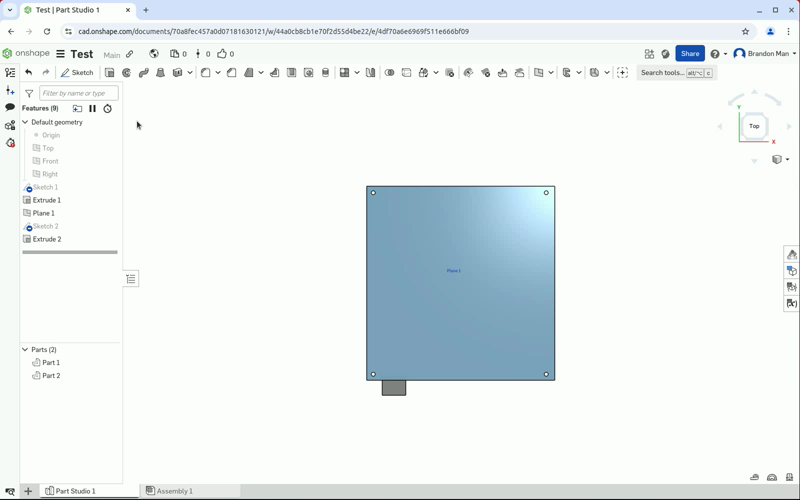
mouse_move(73, 189)
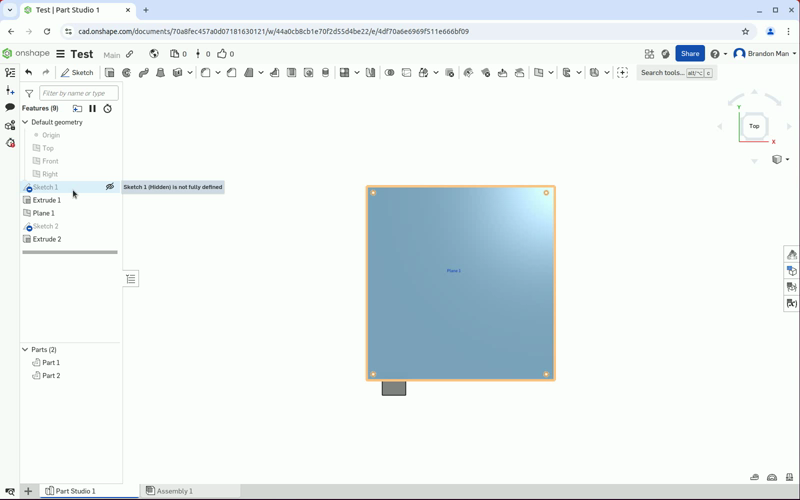
click(73, 189)
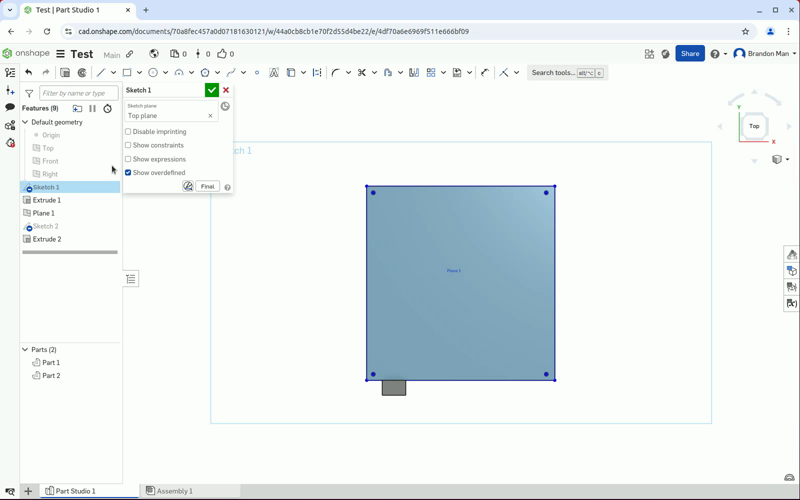
mouse_move(229, 92)
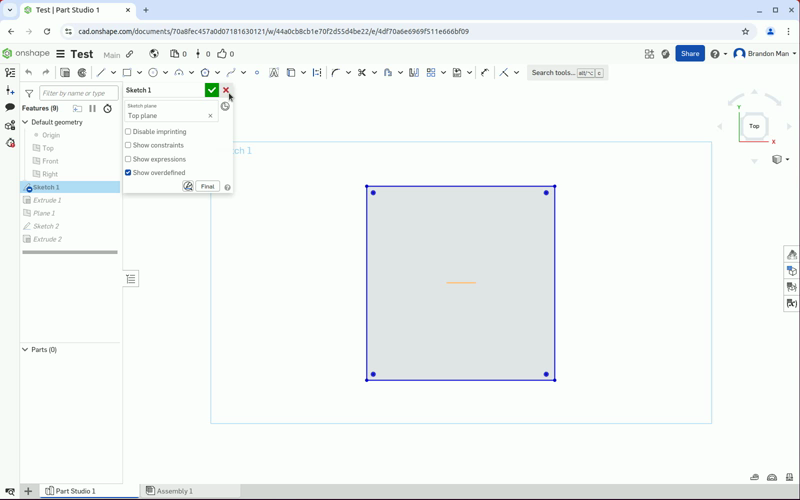
click(229, 92)
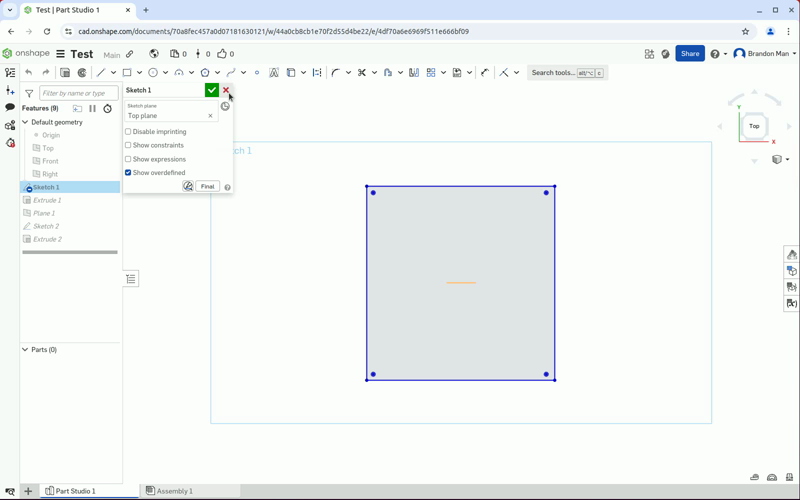
key(shift+s)
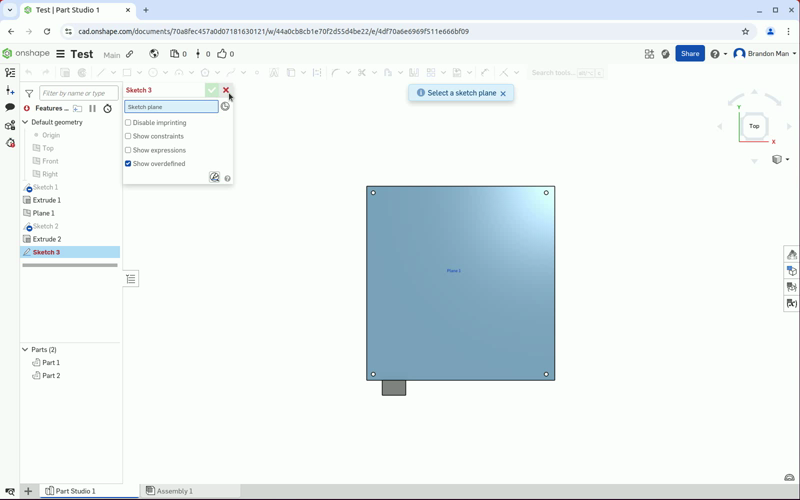
mouse_move(73, 215)
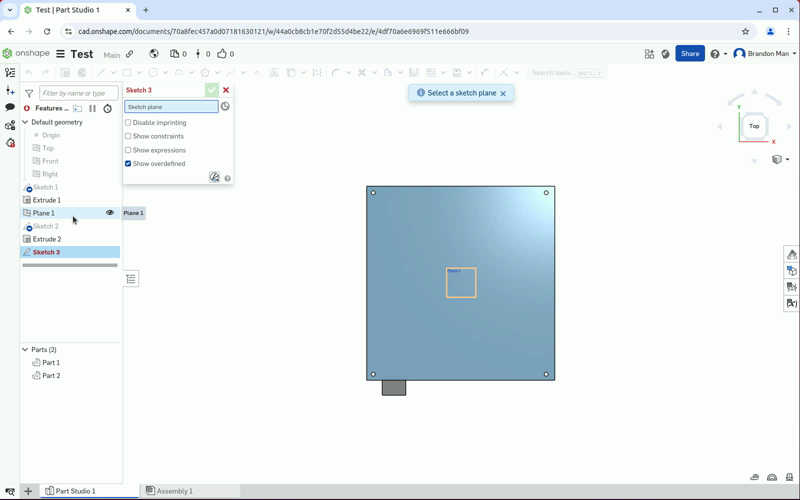
click(73, 215)
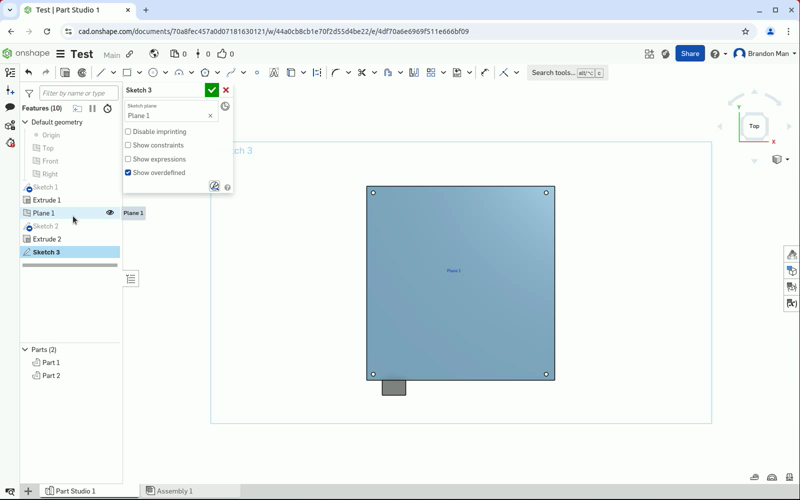
mouse_move(73, 352)
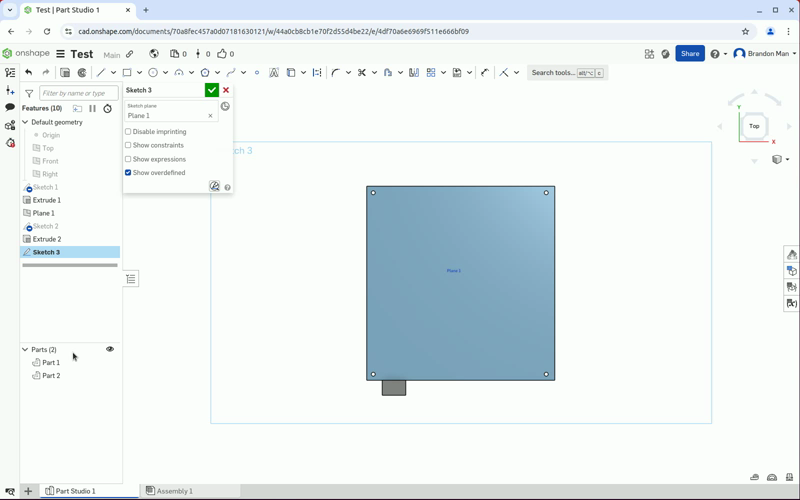
key(y)
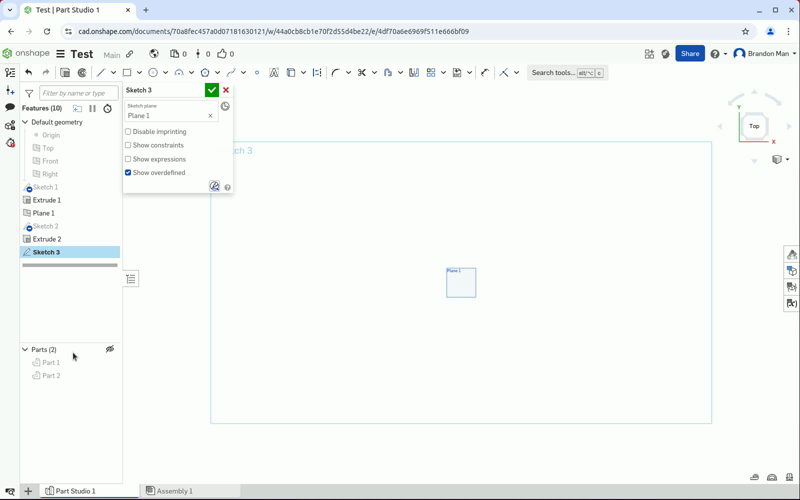
key(l)
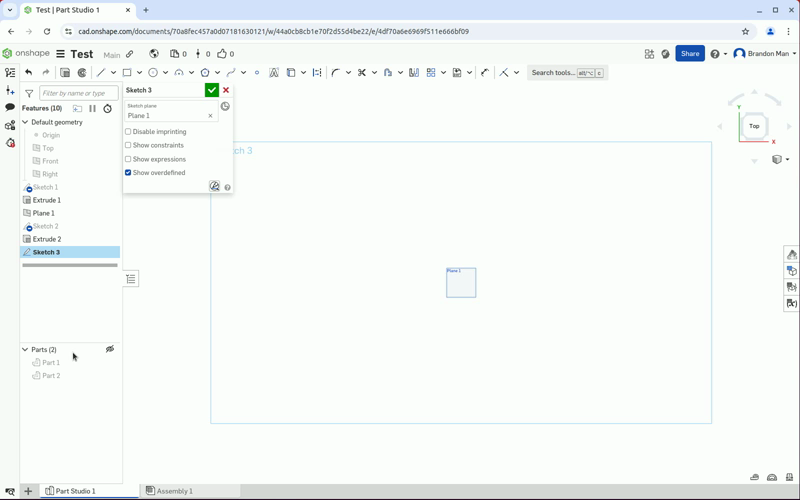
key_down(shift)
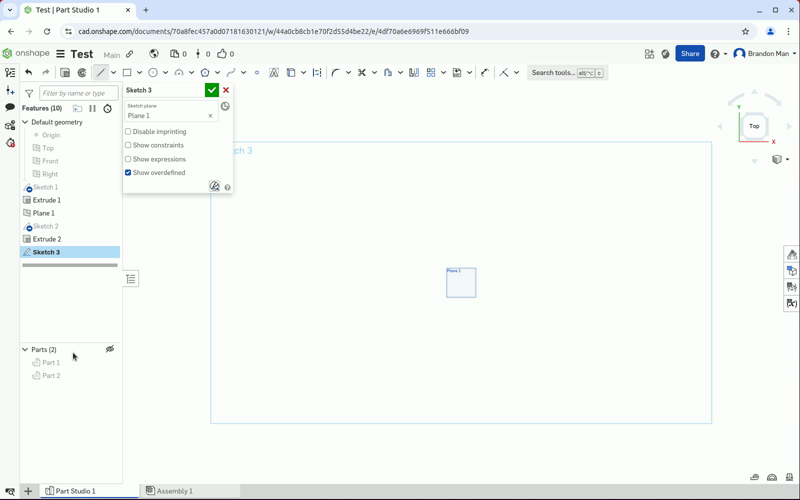
mouse_move(382, 380)
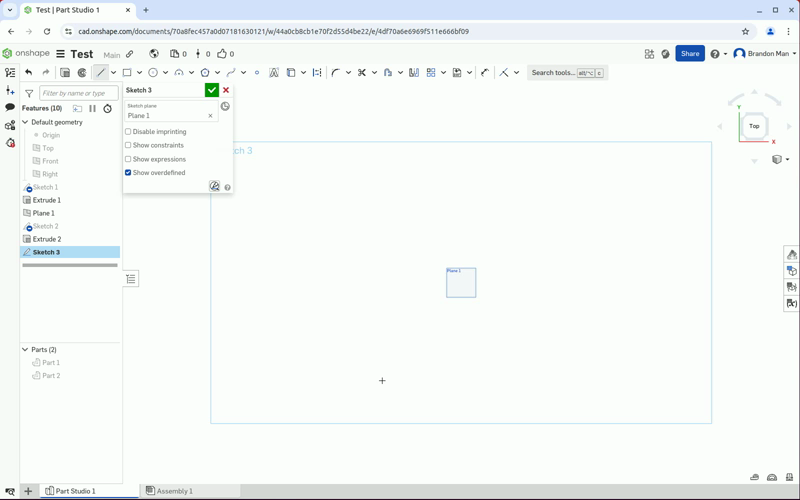
click(382, 380)
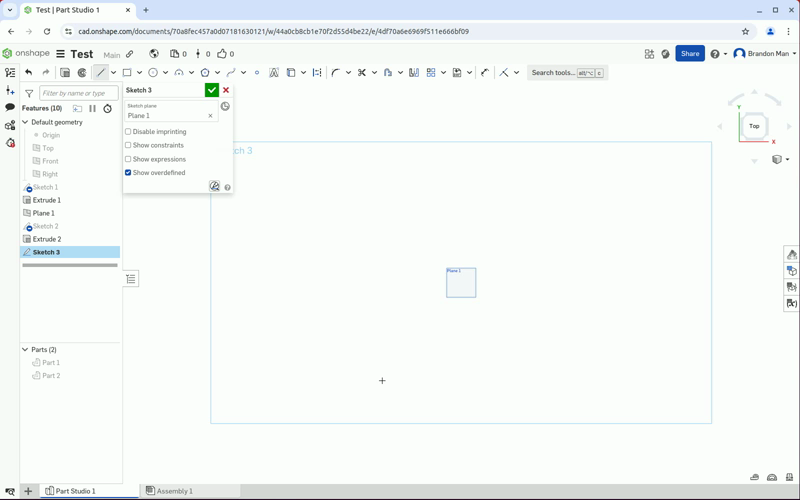
key_up(shift)
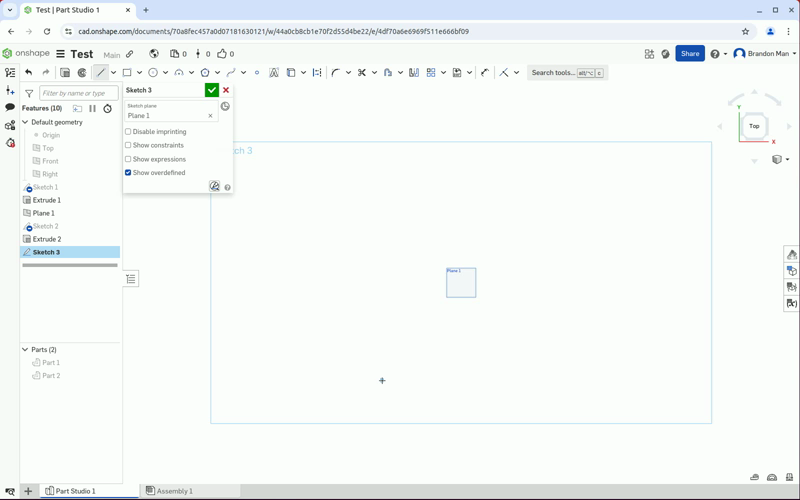
key_down(shift)
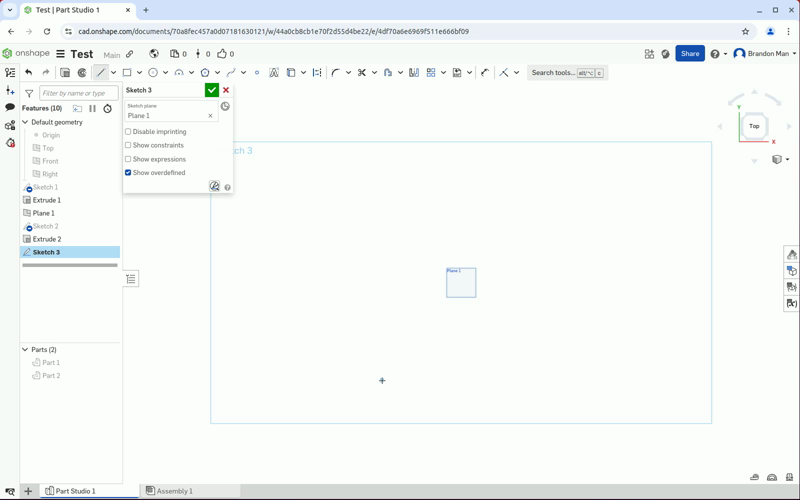
mouse_move(412, 380)
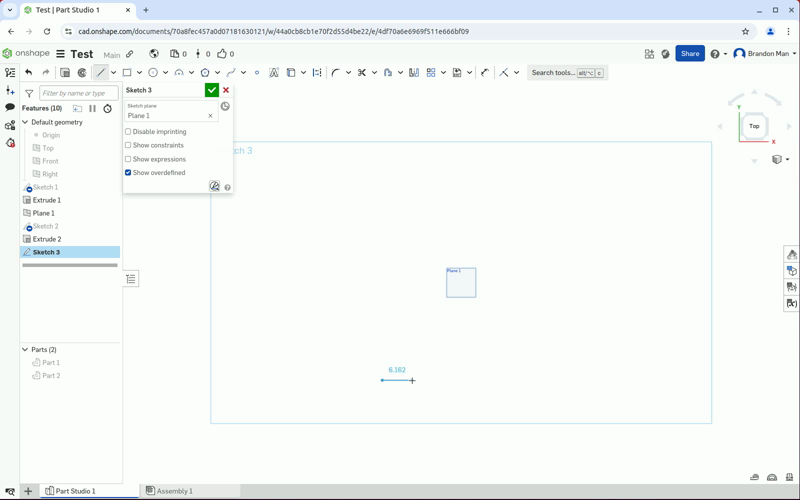
mouse_move(405, 380)
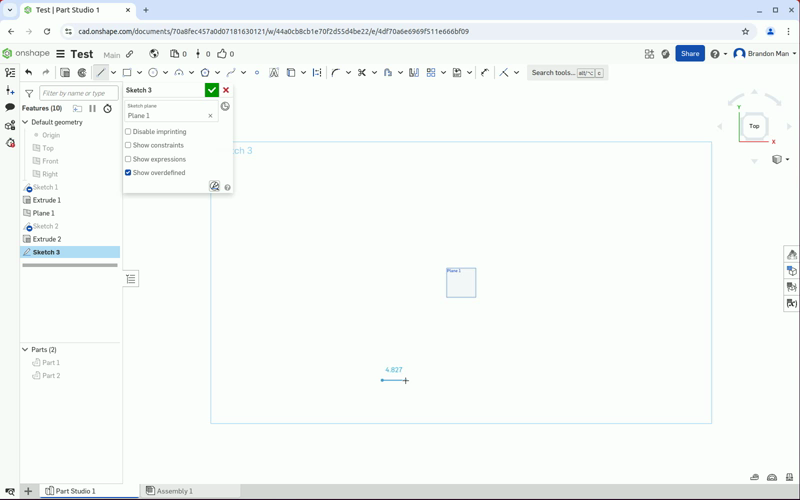
click(405, 380)
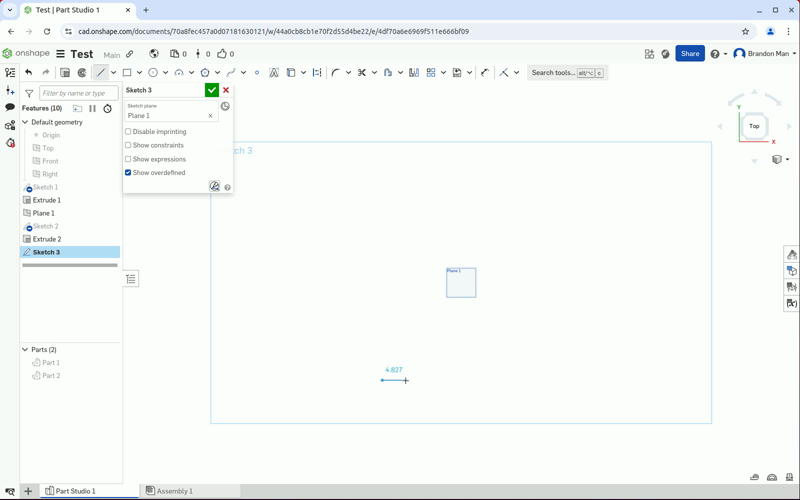
key_up(shift)
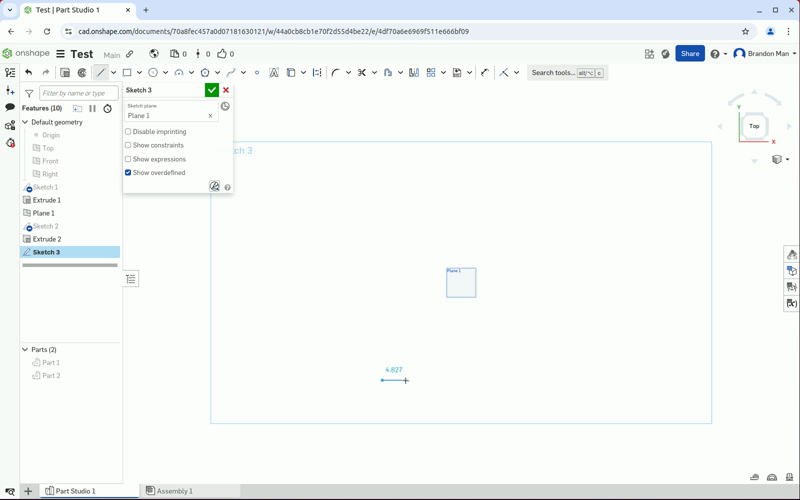
key_down(shift)
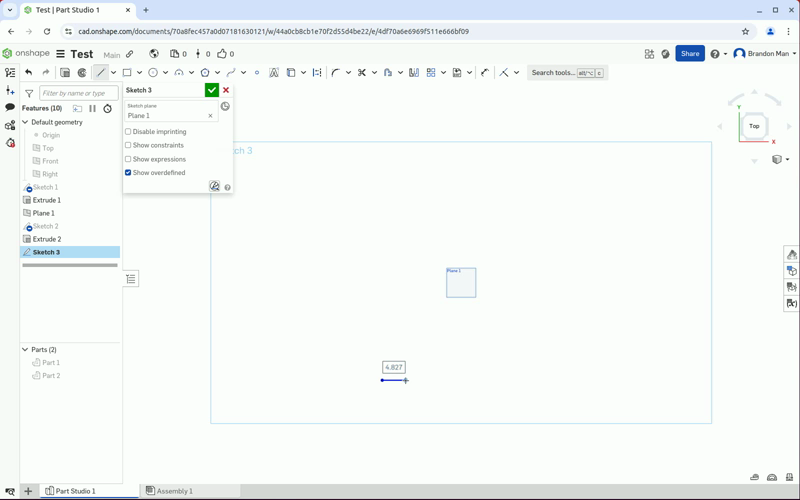
mouse_move(435, 380)
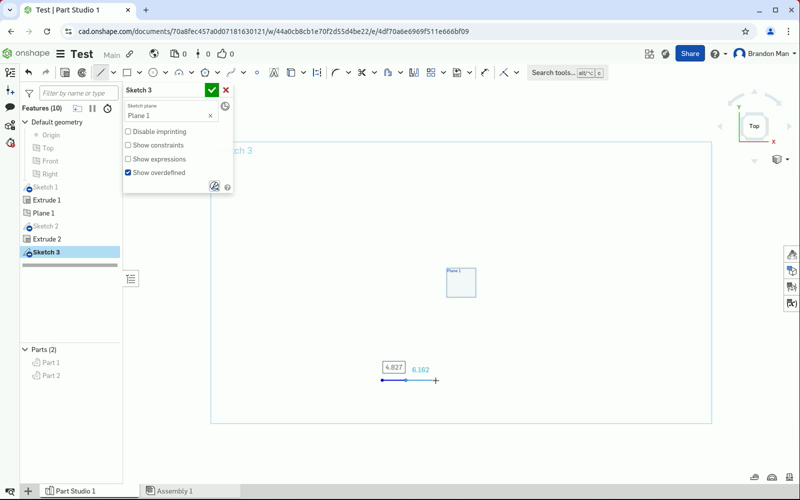
mouse_move(405, 364)
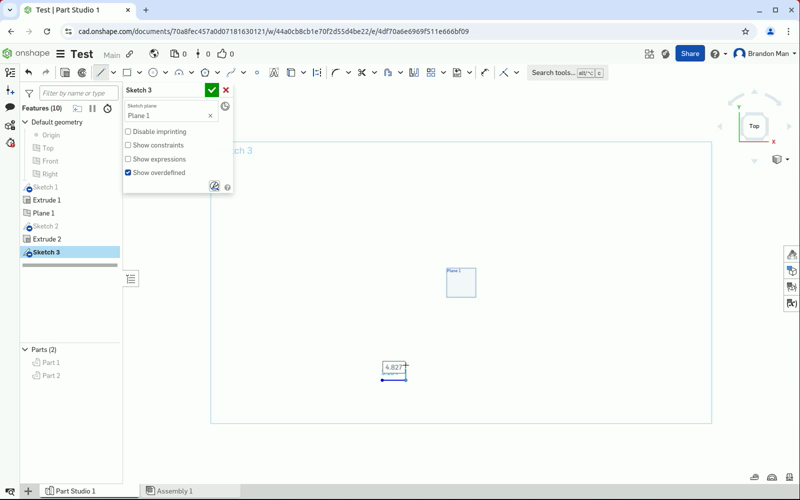
click(405, 364)
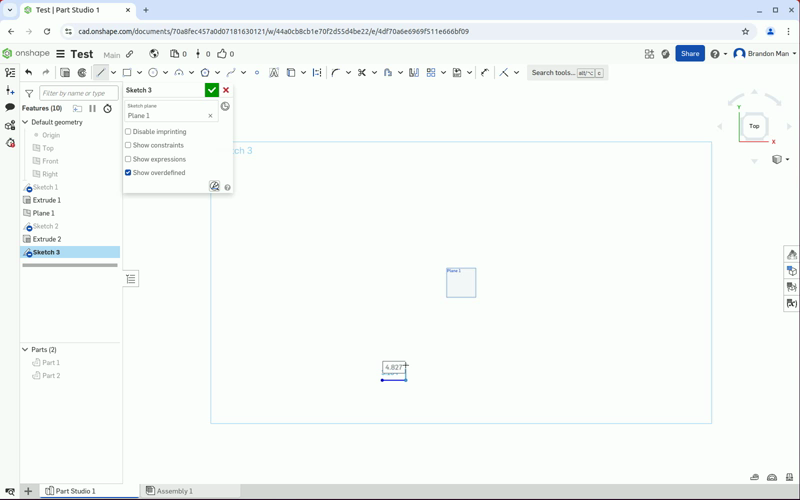
key_up(shift)
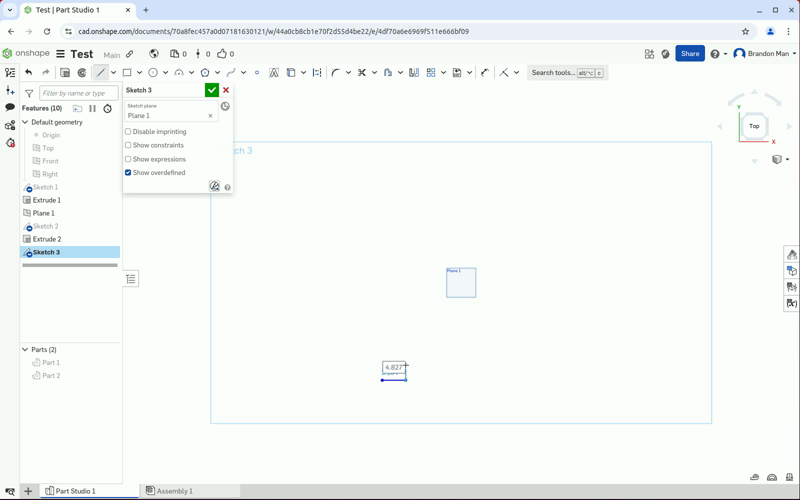
key_down(shift)
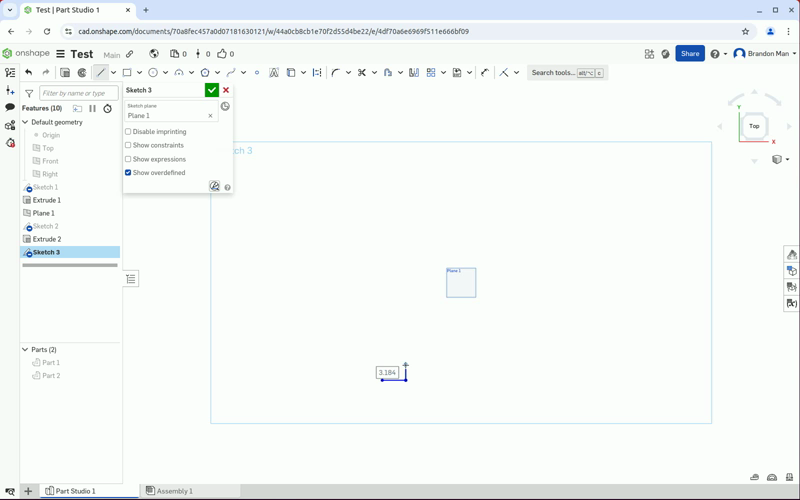
mouse_move(435, 364)
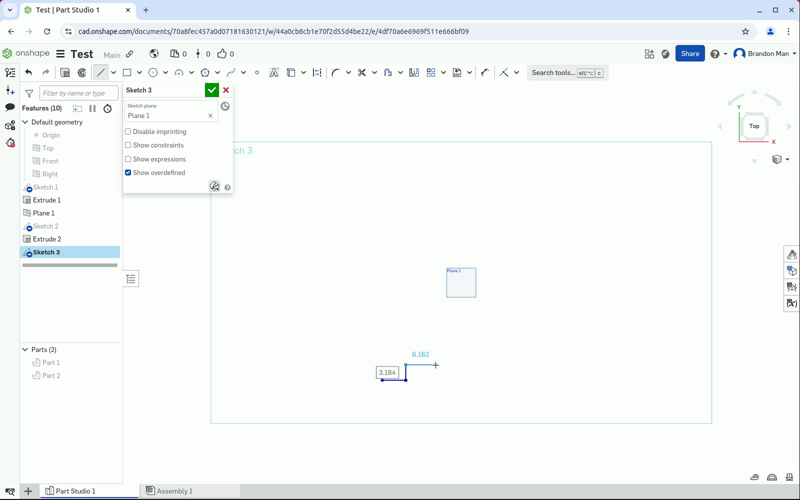
mouse_move(382, 364)
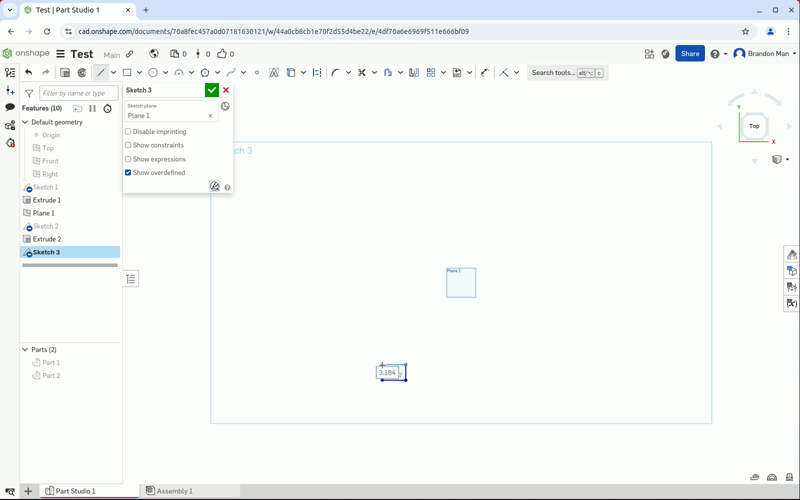
click(382, 364)
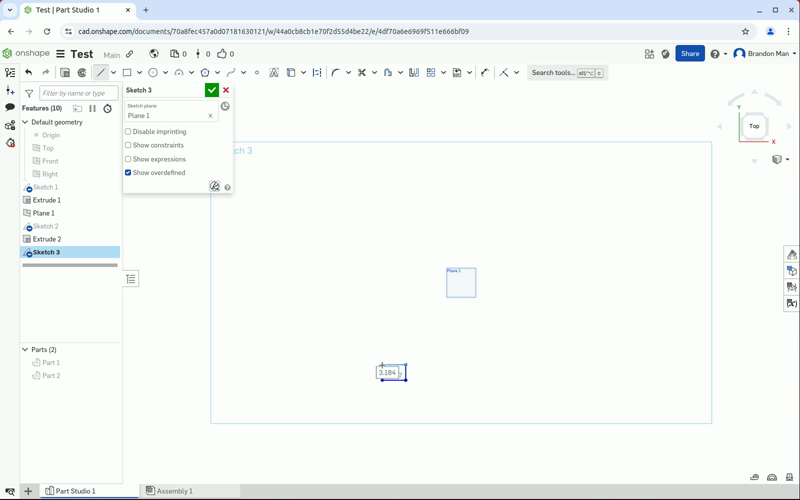
key_up(shift)
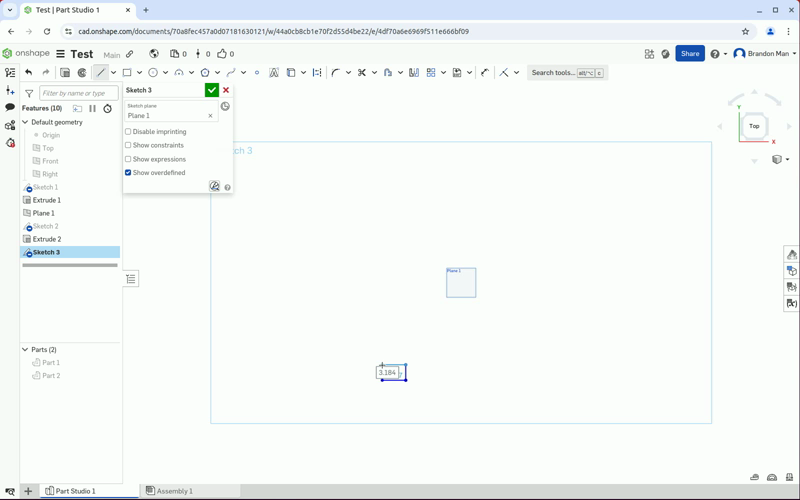
mouse_move(412, 364)
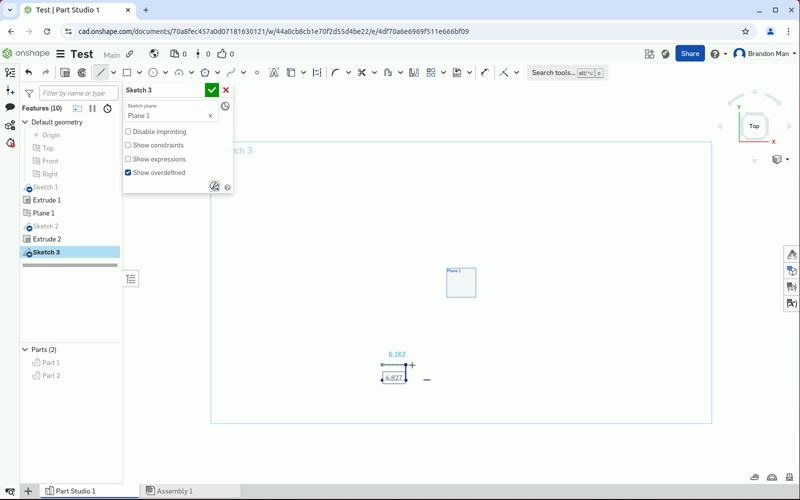
key_down(shift)
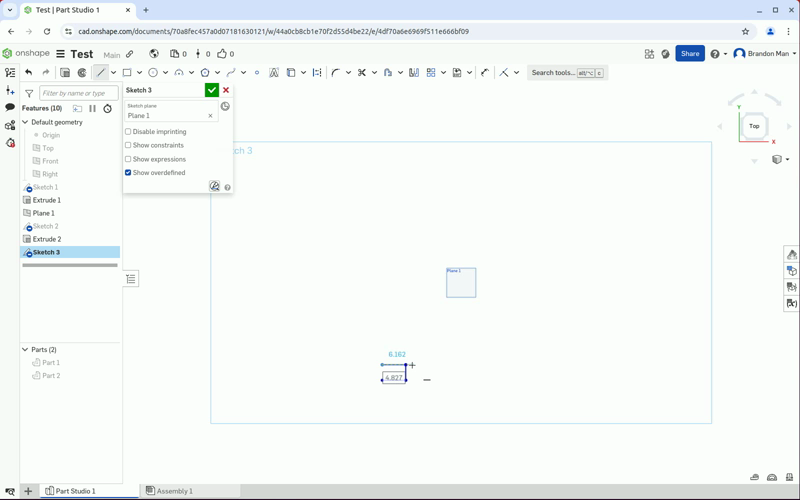
mouse_move(382, 380)
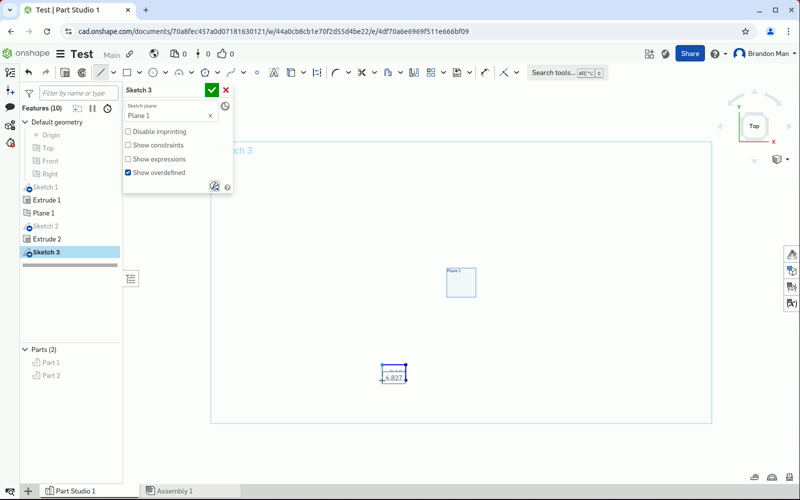
key_up(shift)
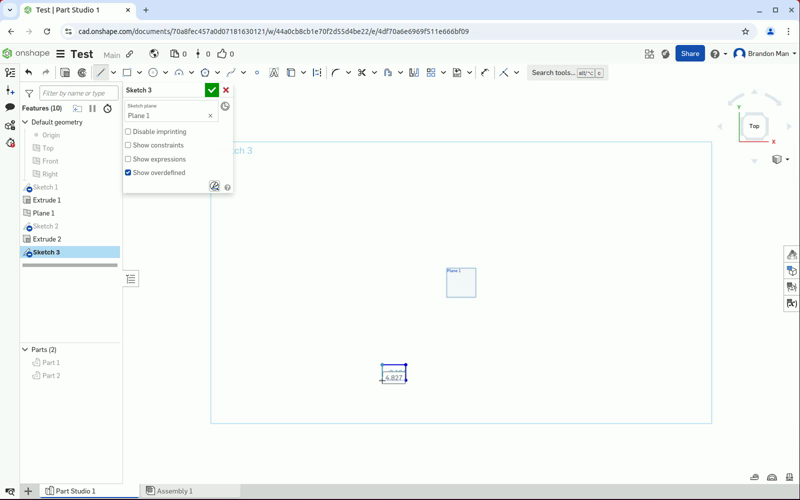
click(382, 380)
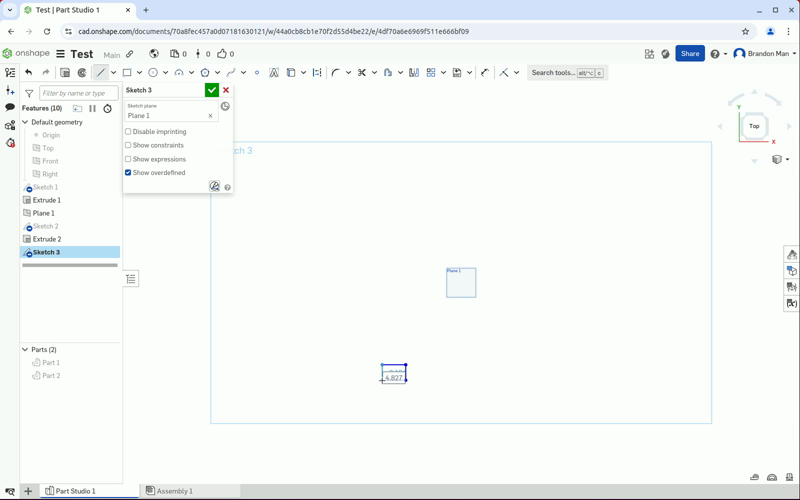
key(esc)
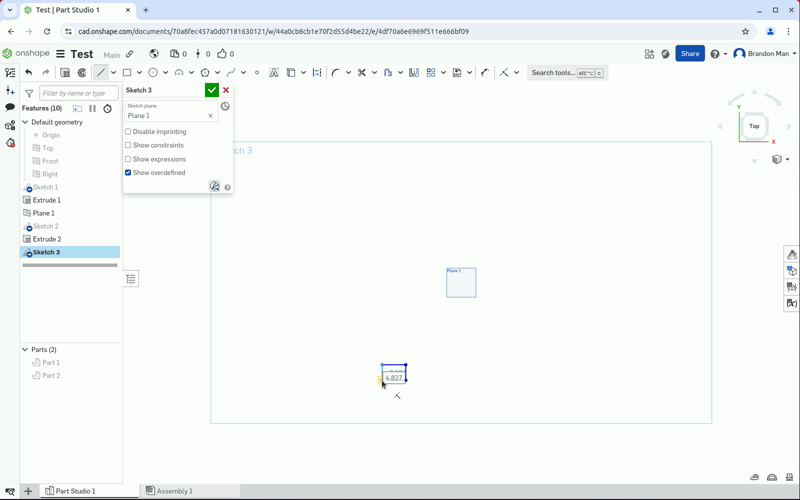
mouse_move(385, 375)
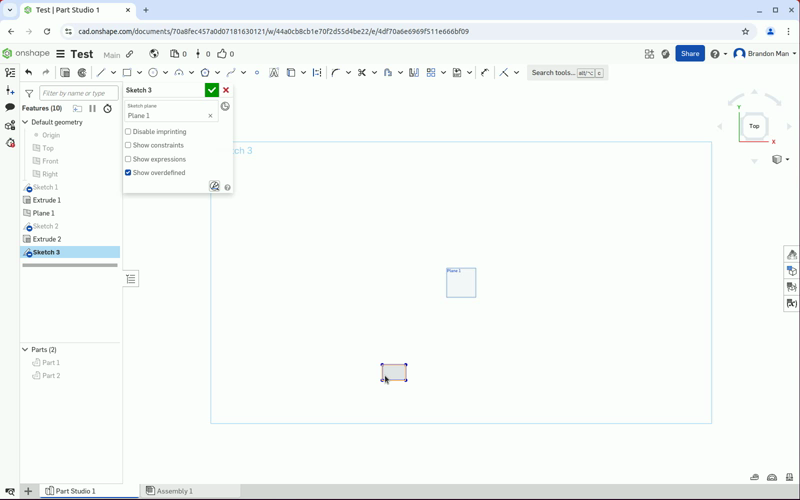
scroll(6)
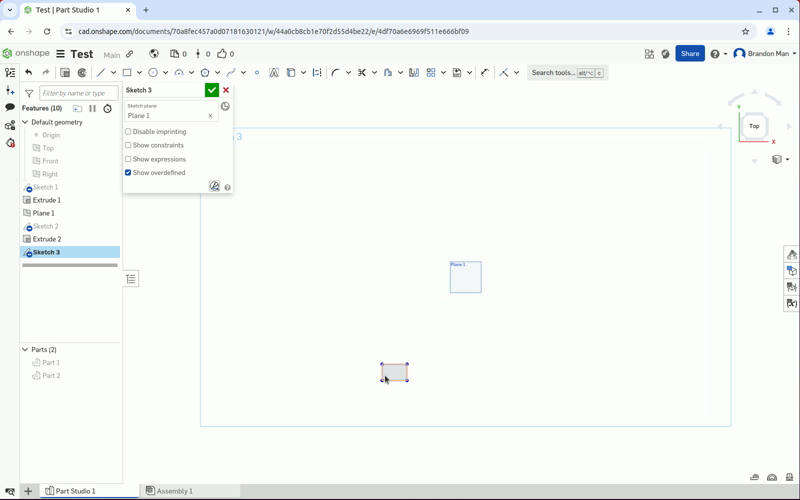
scroll(6)
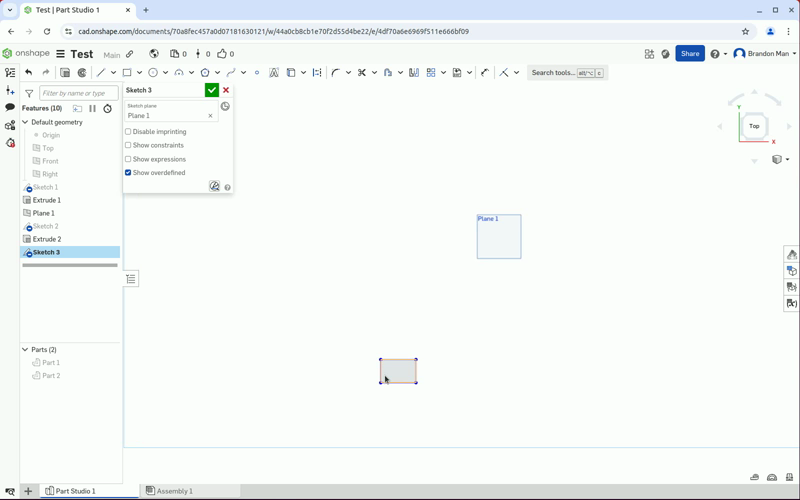
scroll(6)
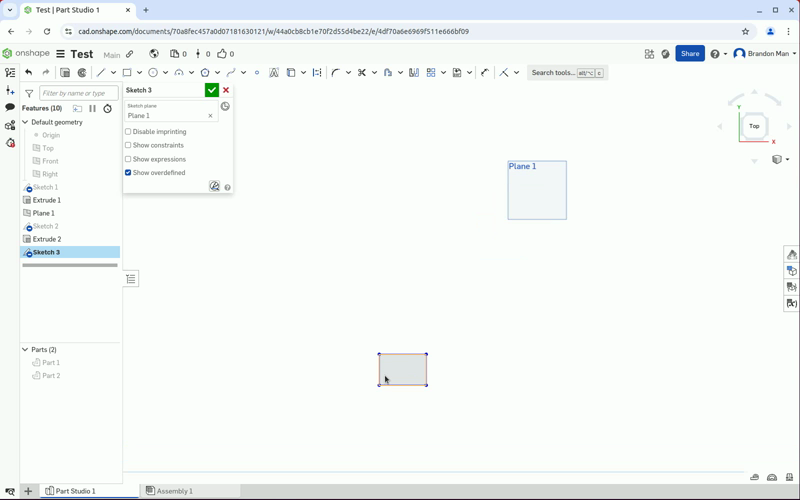
scroll(6)
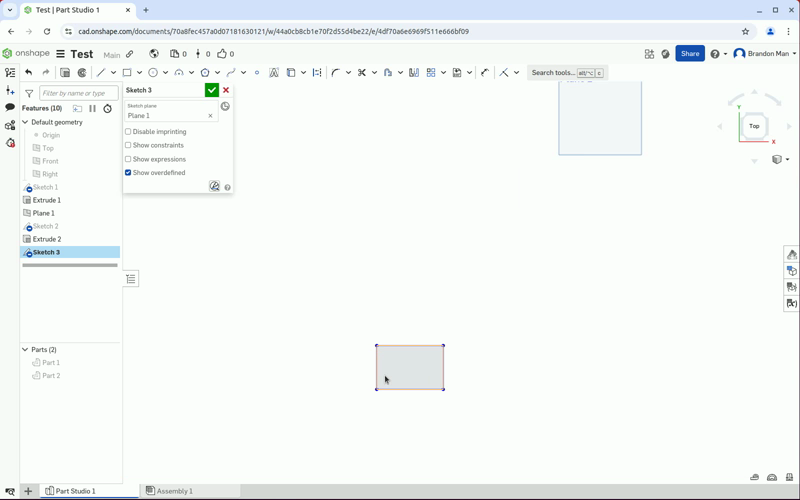
scroll(6)
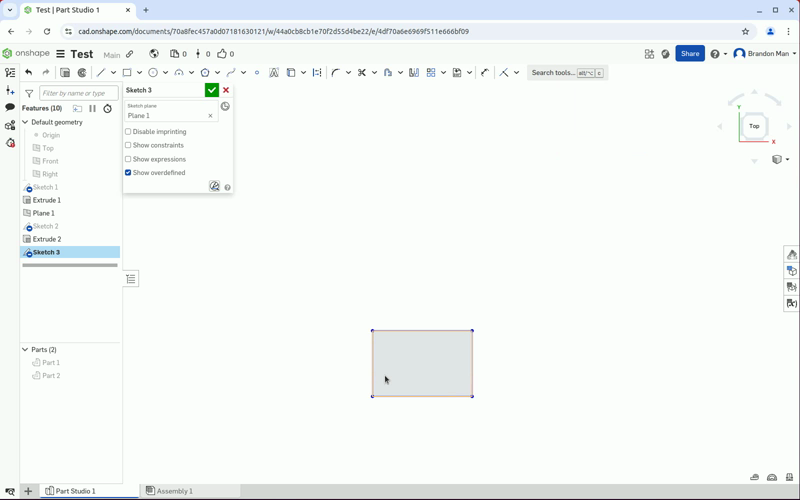
scroll(6)
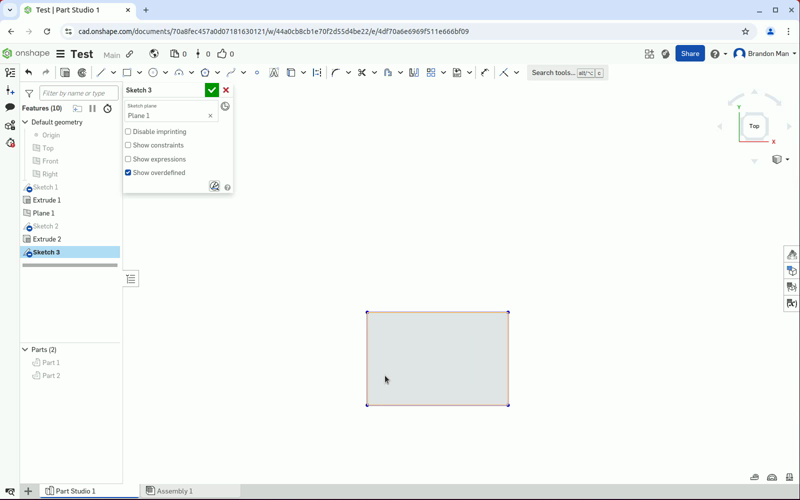
scroll(6)
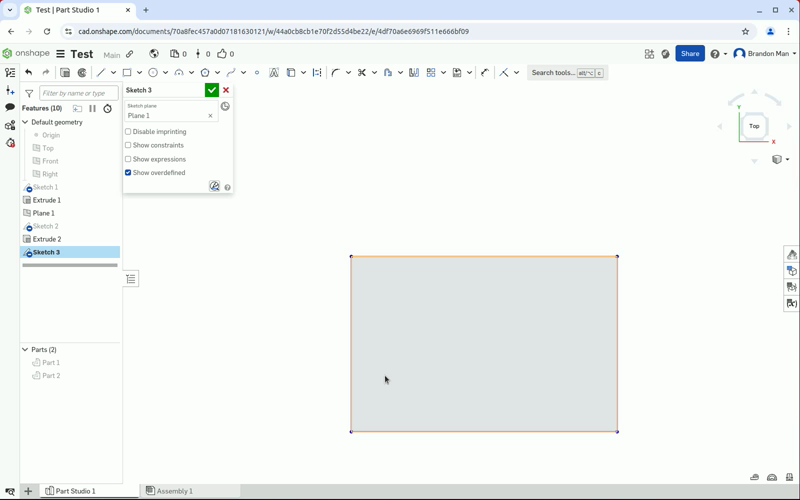
click(385, 375)
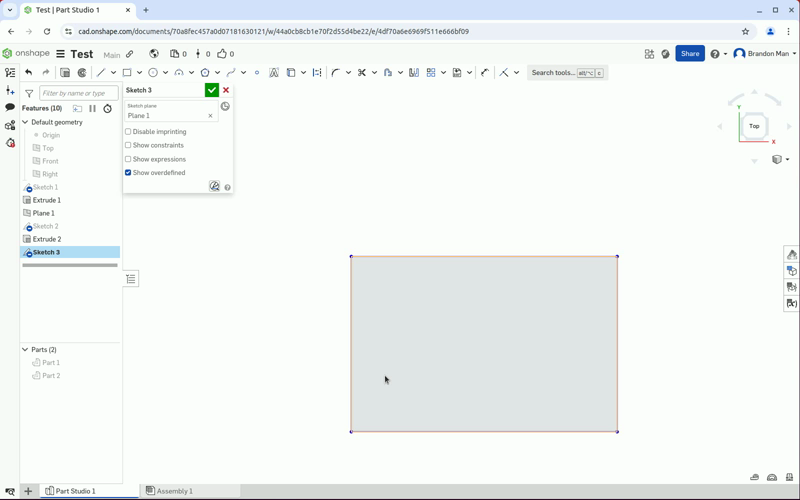
scroll(-6)
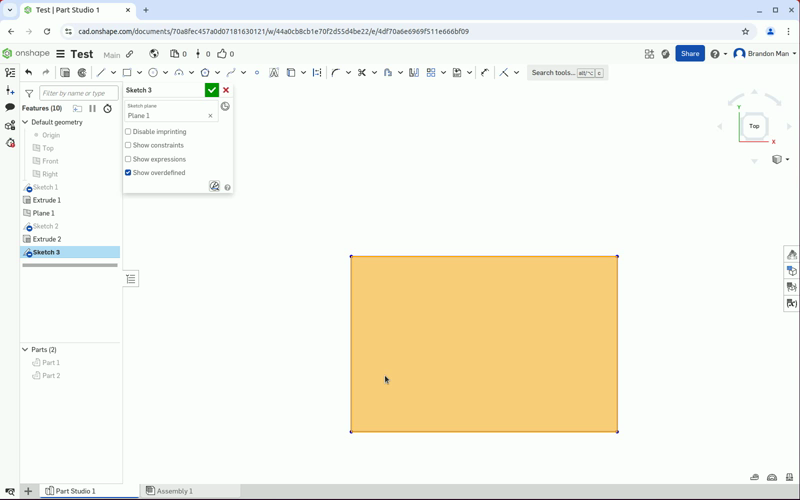
scroll(-6)
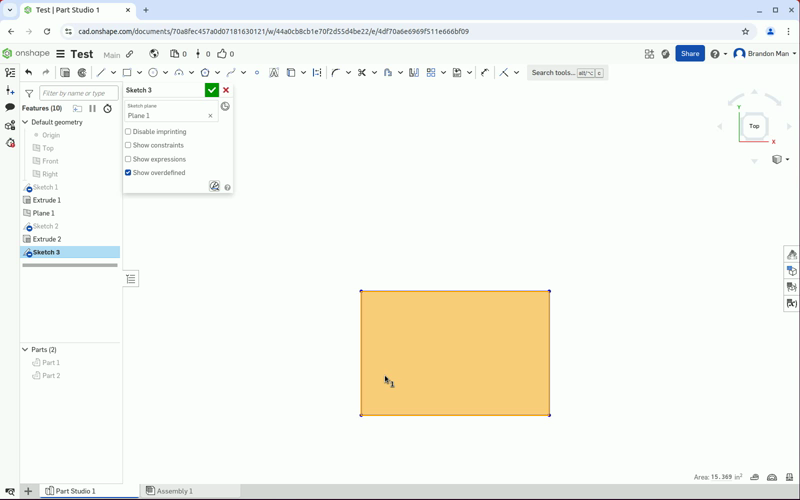
scroll(-6)
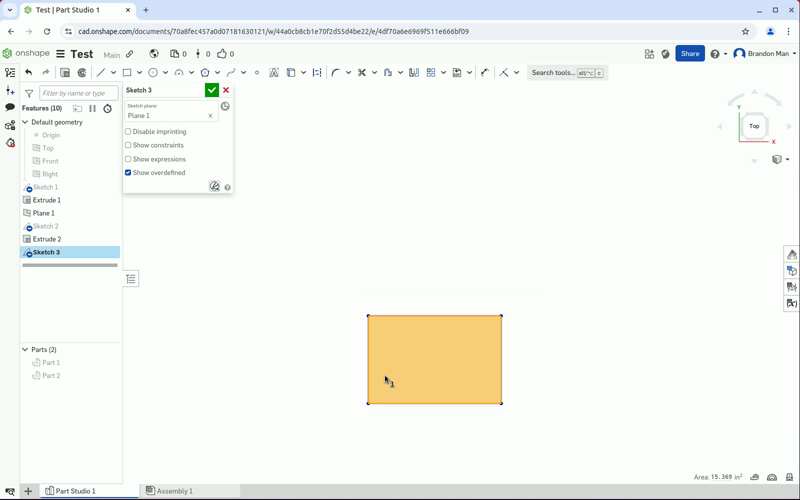
scroll(-6)
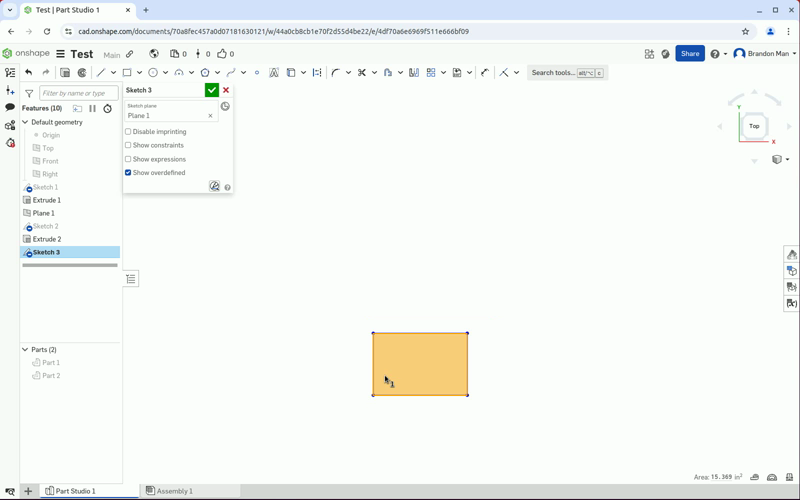
scroll(-6)
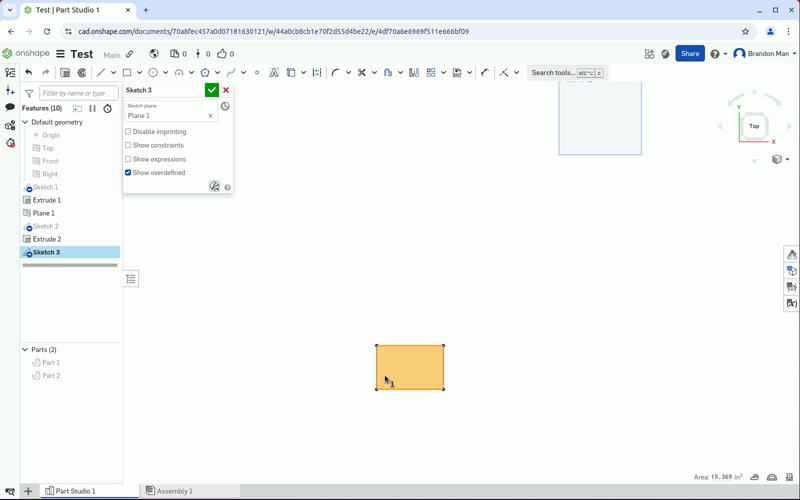
scroll(-6)
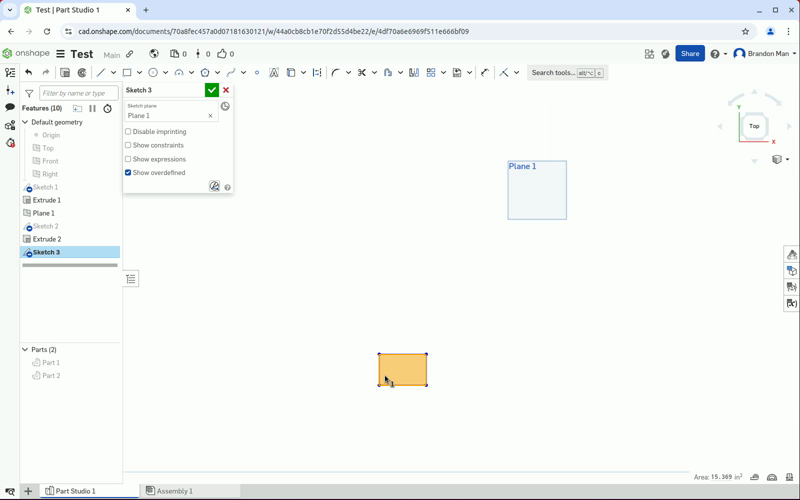
scroll(-6)
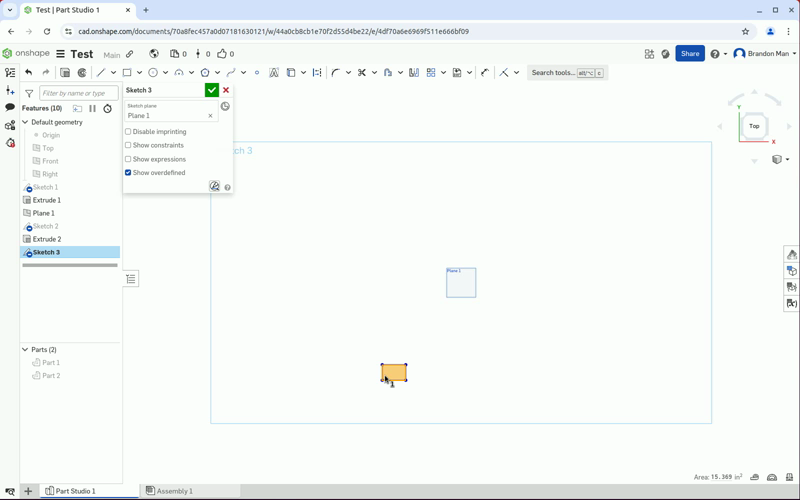
mouse_move(73, 352)
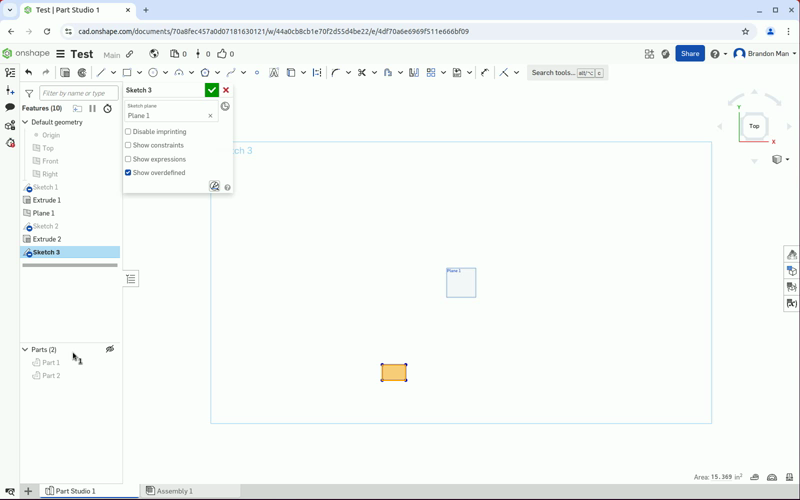
key(shift+y)
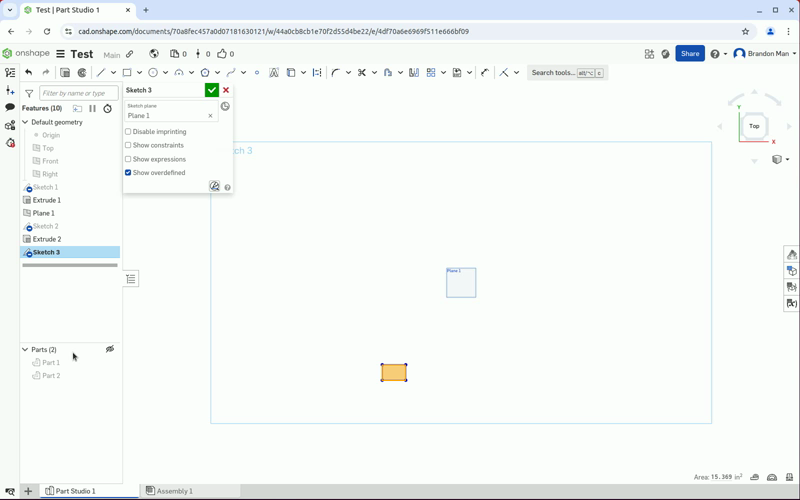
key(shift+e)
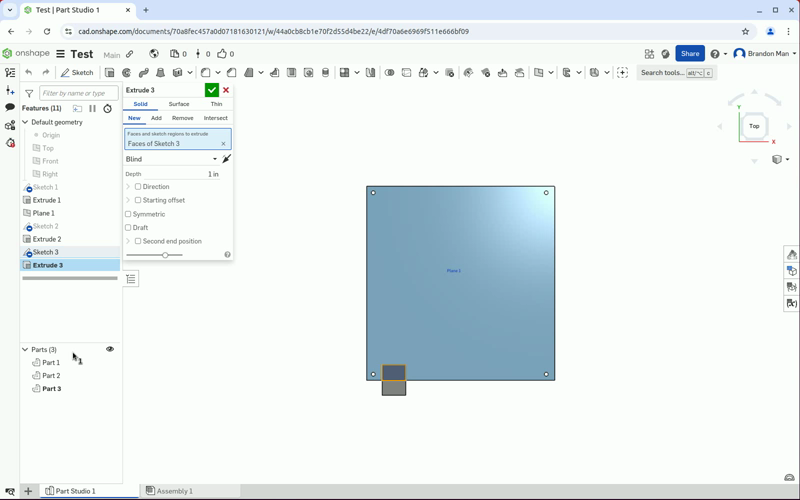
mouse_move(143, 106)
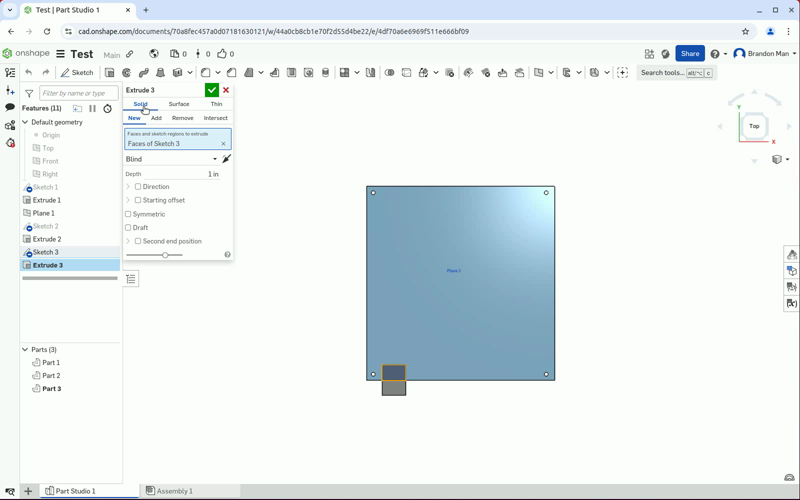
click(143, 106)
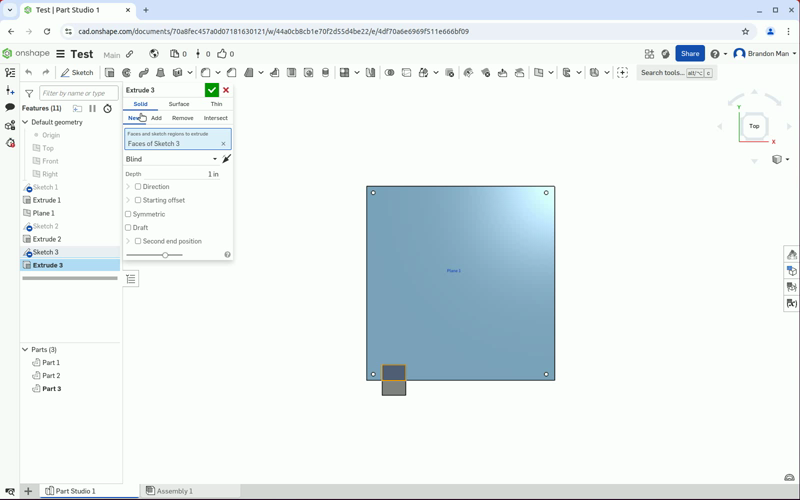
mouse_move(137, 120)
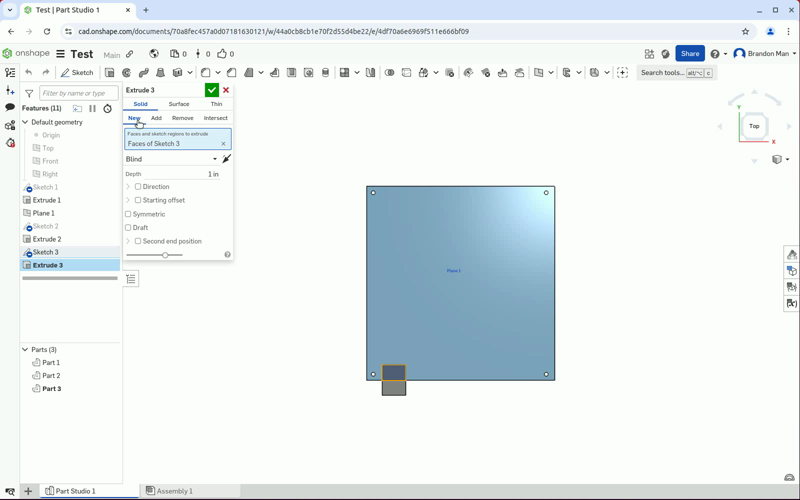
click(137, 120)
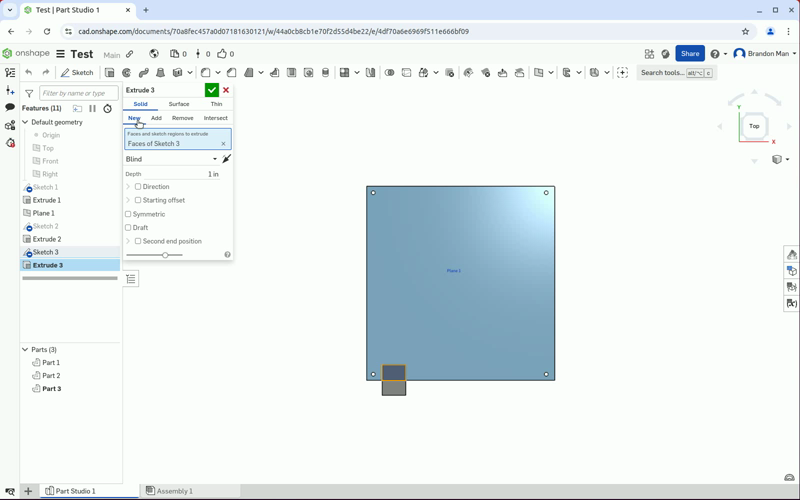
key(tab, 4)
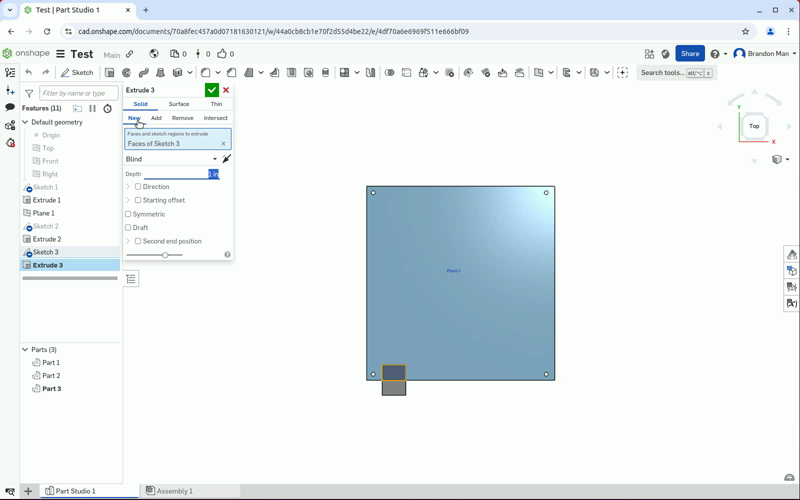
text(4.574)
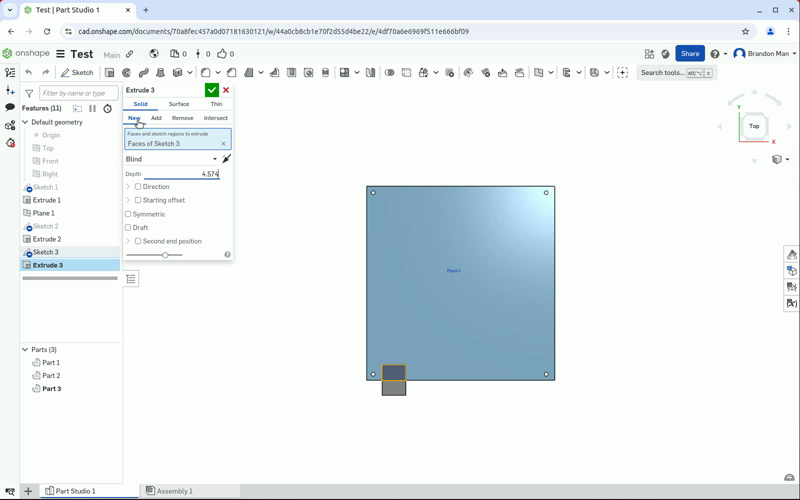
key(enter)
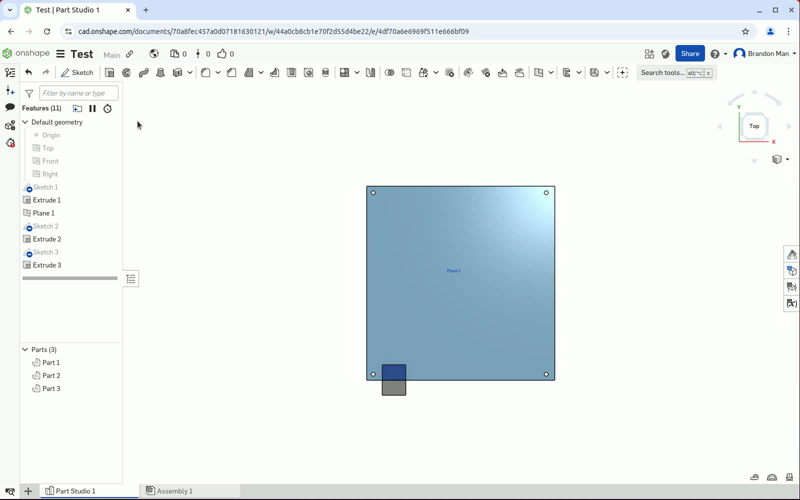
key(shift+h)
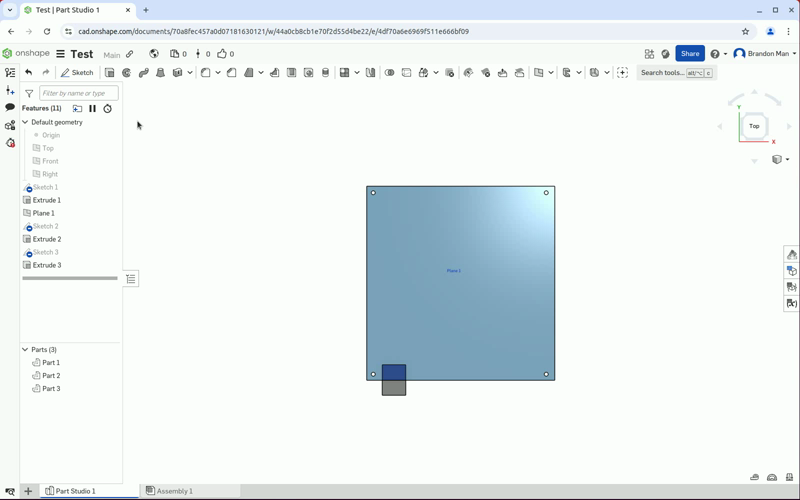
key(shift+h)
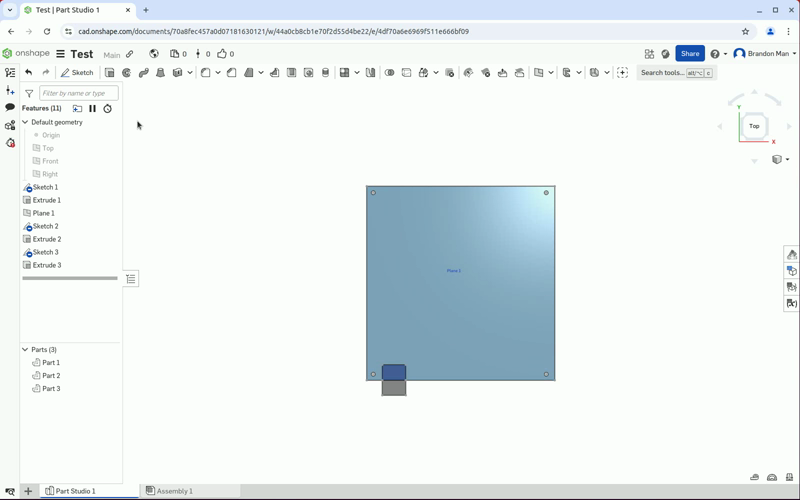
key(shift+7)
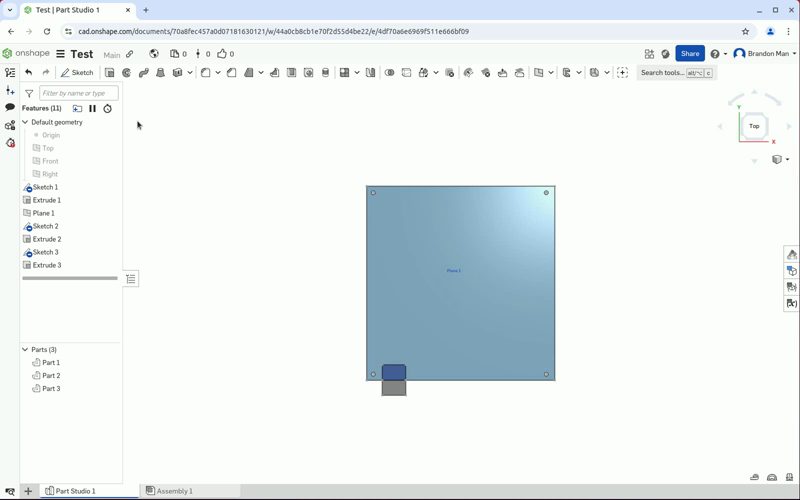
key(up, 3)
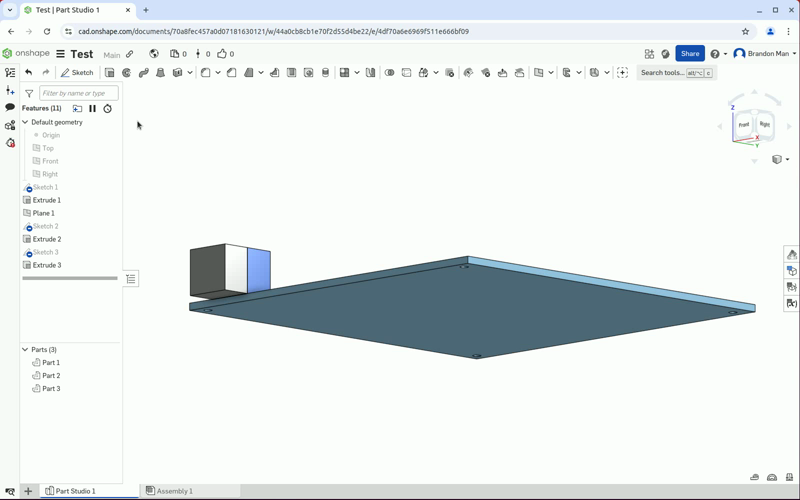
key(left, 3)
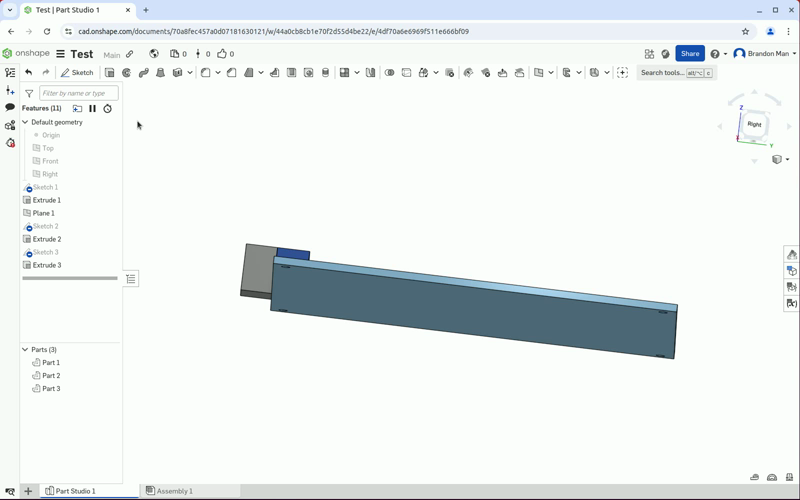
key(right, 3)
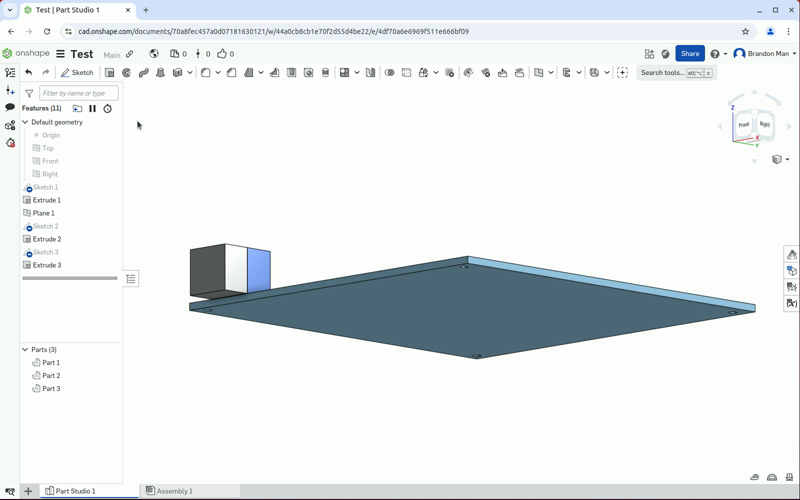
key(down, 3)
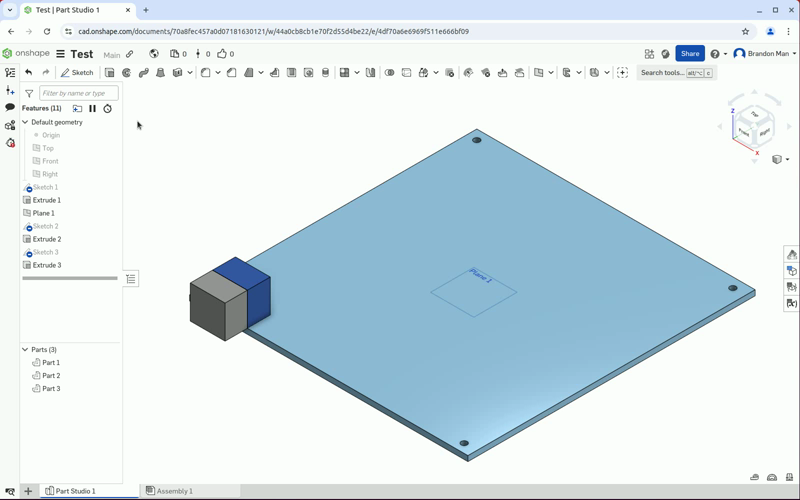
mouse_move(73, 189)
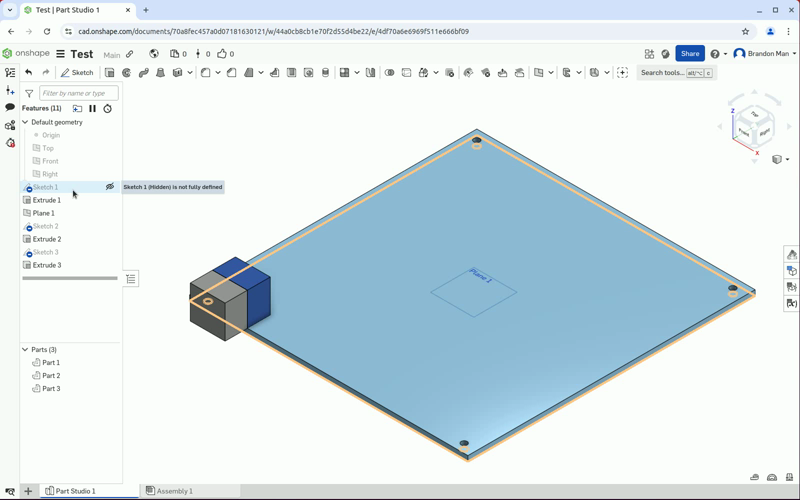
click(73, 189)